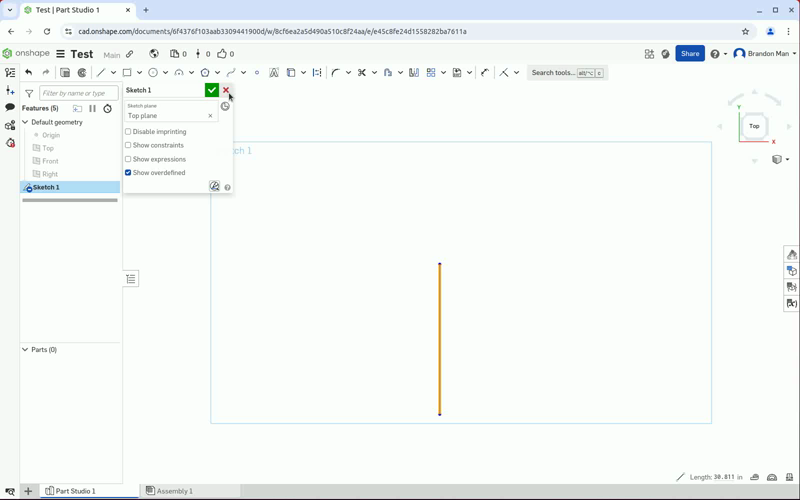
key(shift+h)
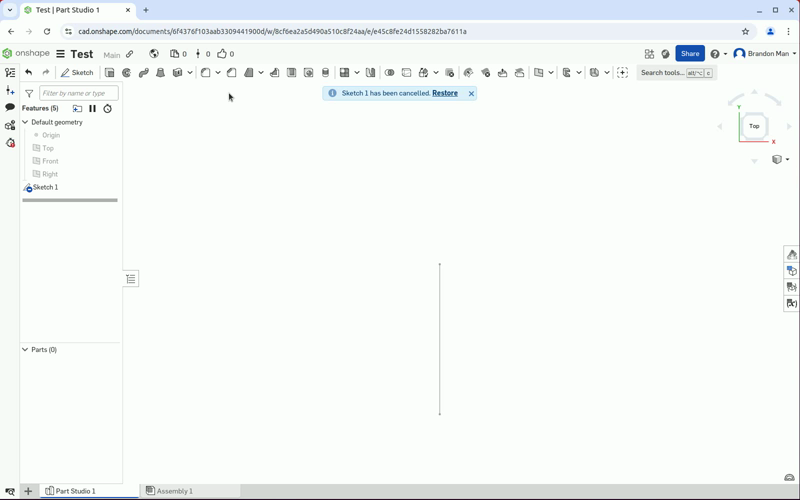
mouse_move(73, 352)
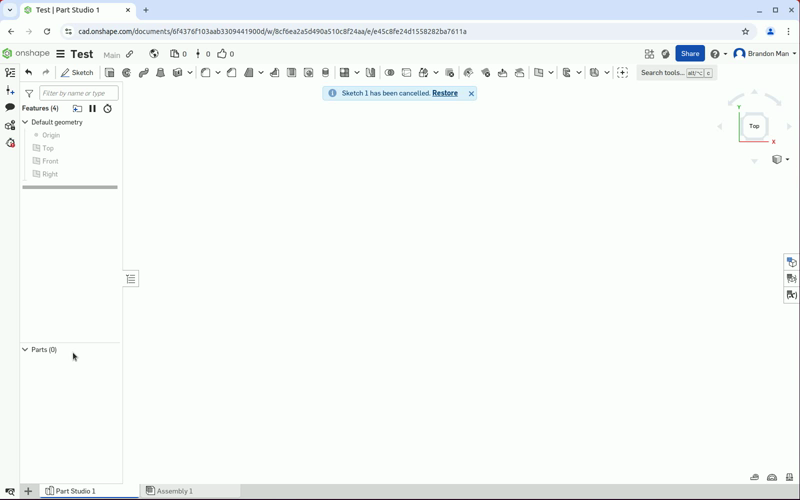
key(y)
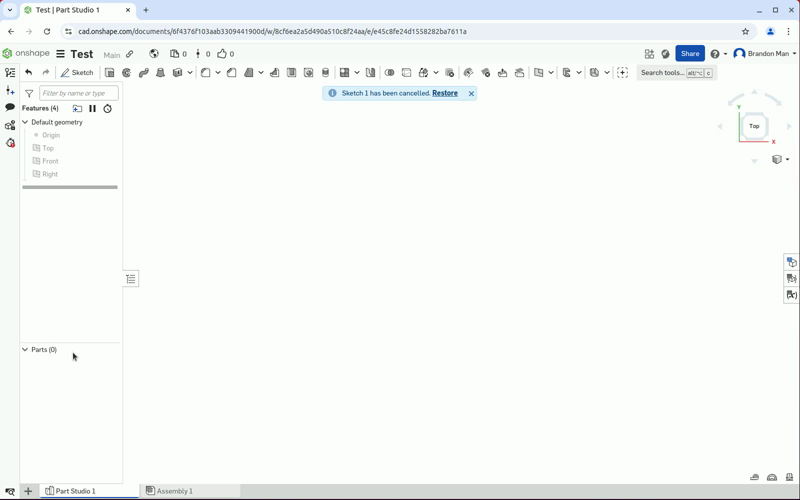
key(shift+p)
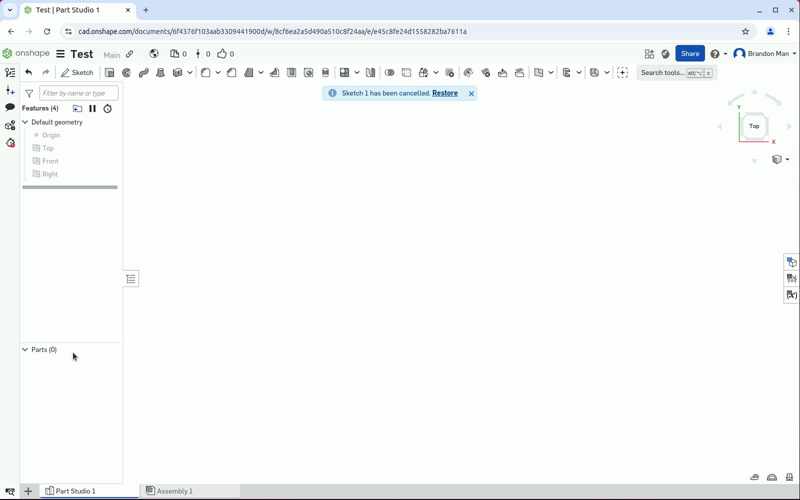
key(space)
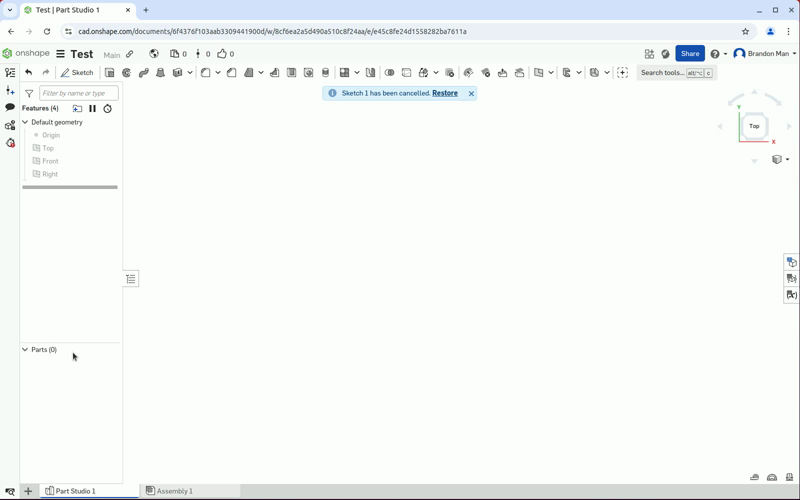
key_down(shift)
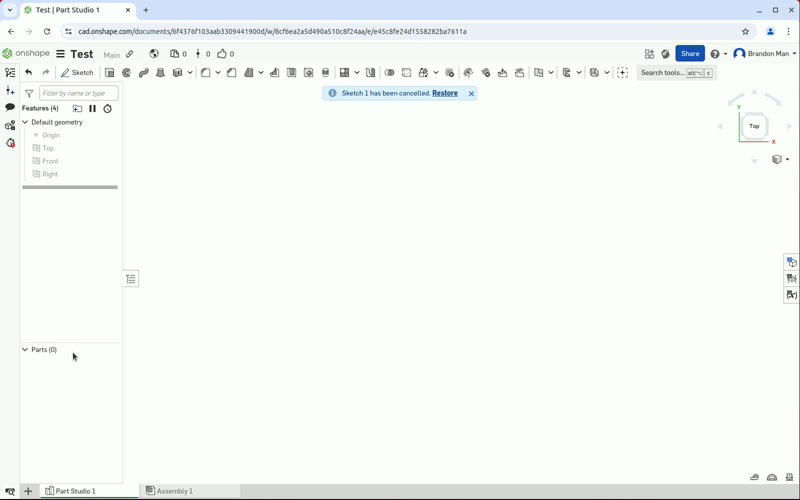
key(up)
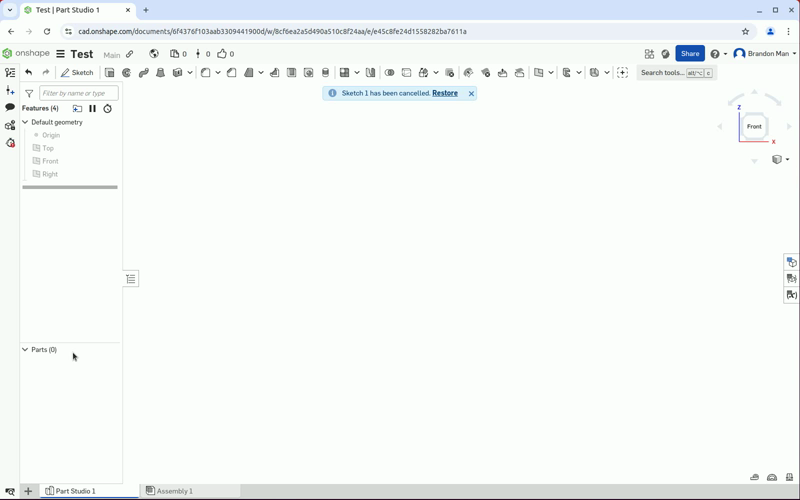
key_up(shift)
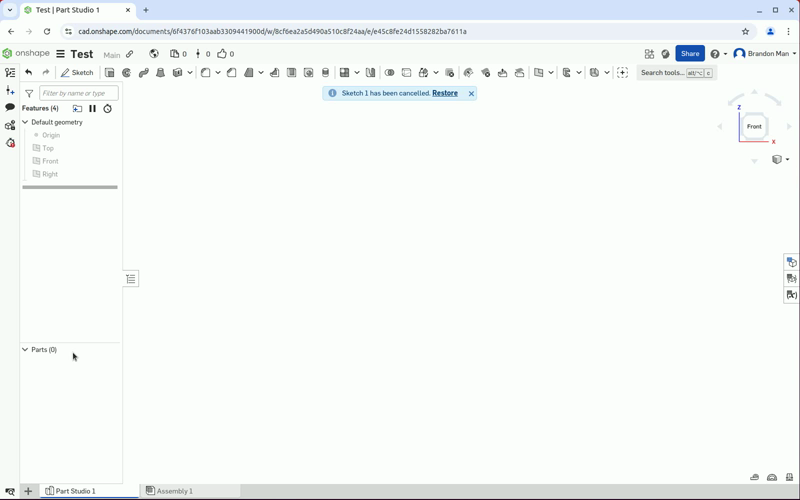
mouse_move(73, 352)
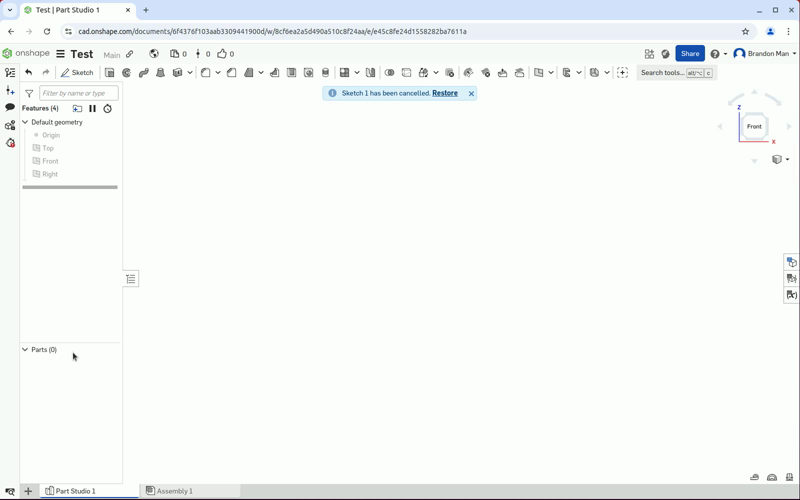
key(shift+y)
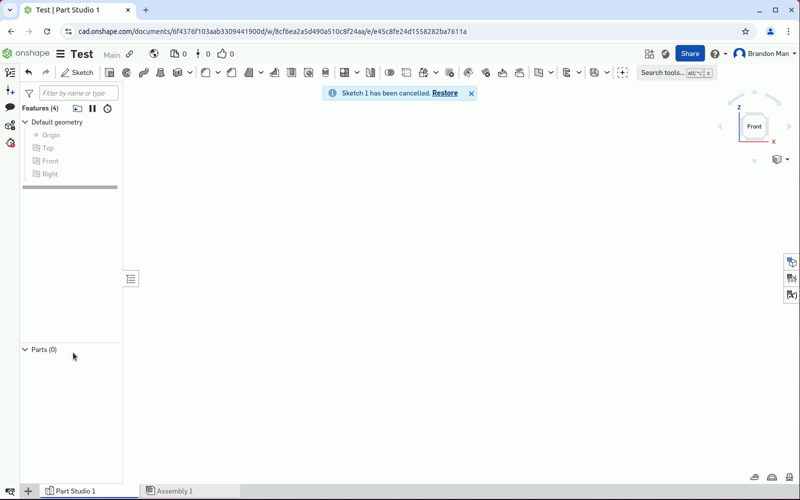
key(shift+s)
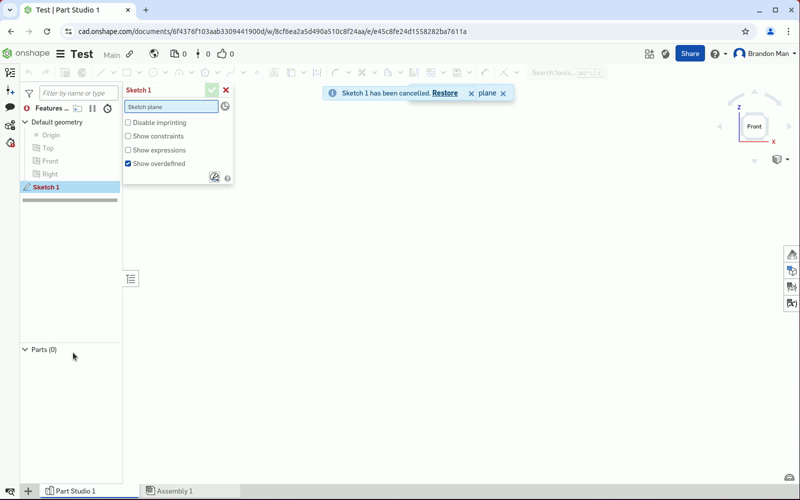
mouse_move(73, 163)
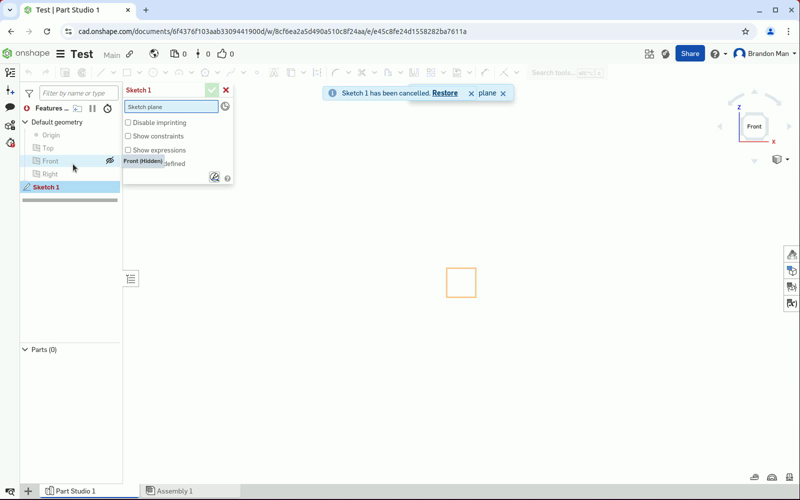
click(73, 163)
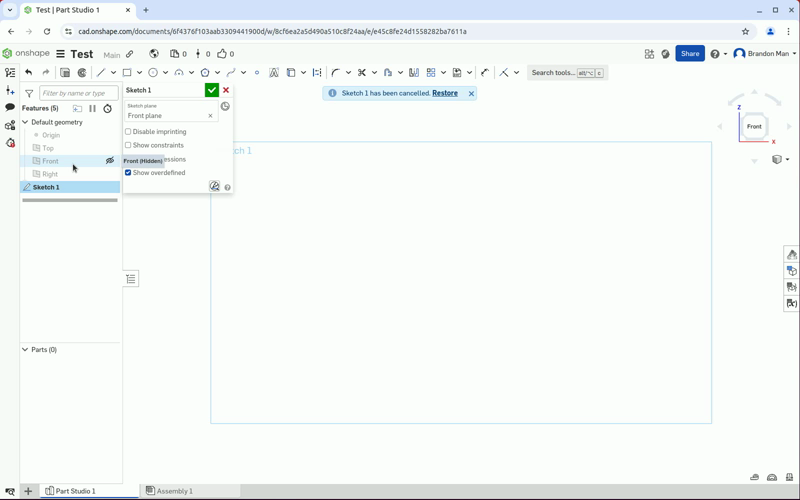
mouse_move(73, 352)
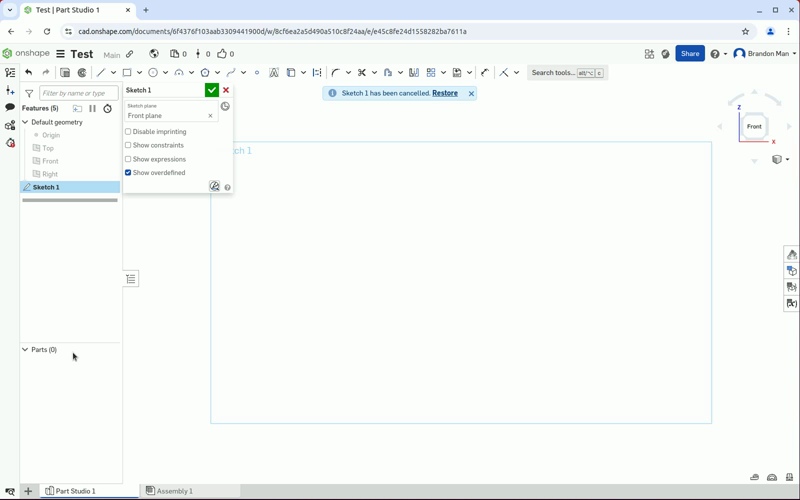
key(y)
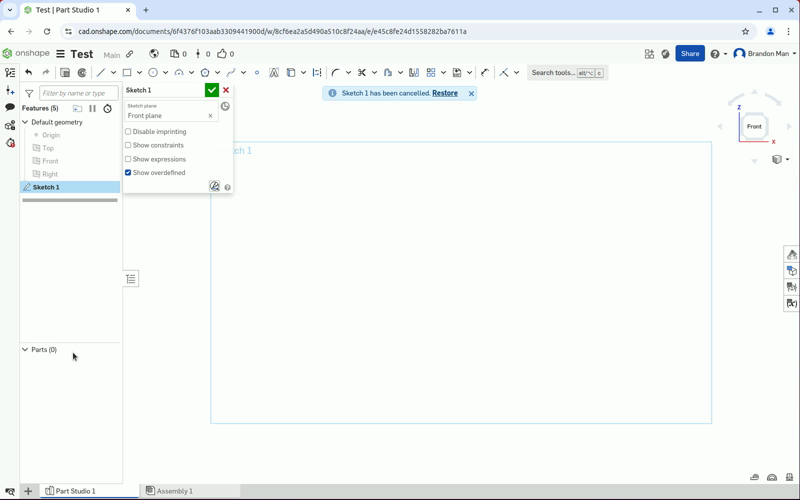
key(l)
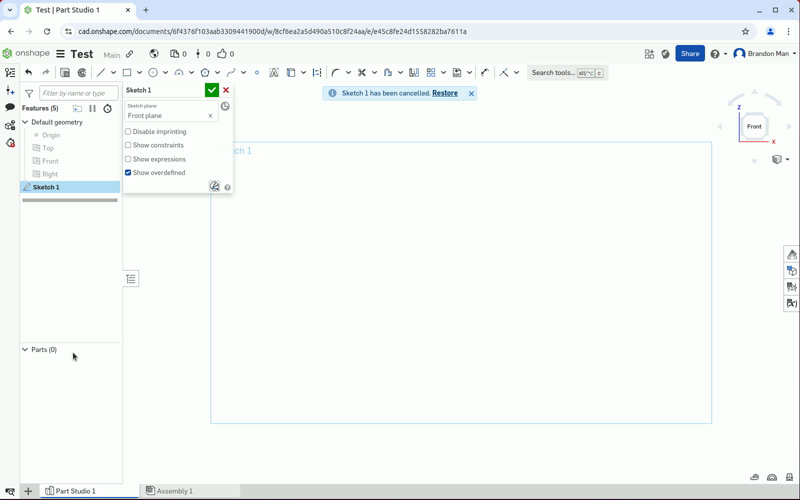
key_down(shift)
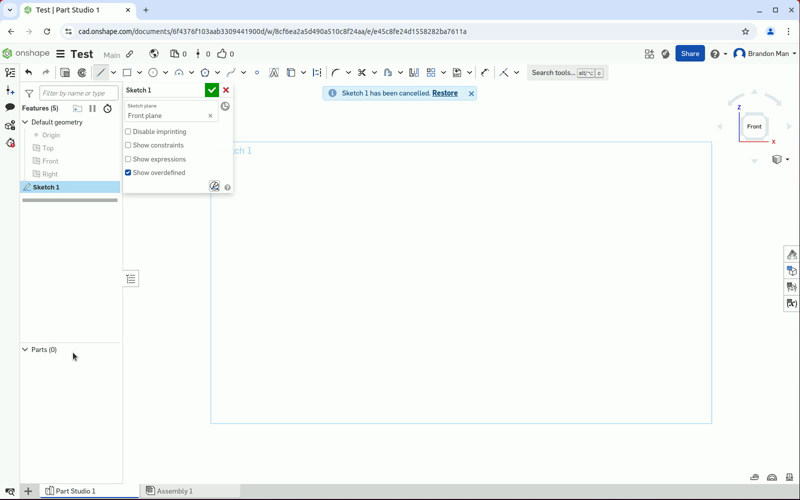
mouse_move(410, 282)
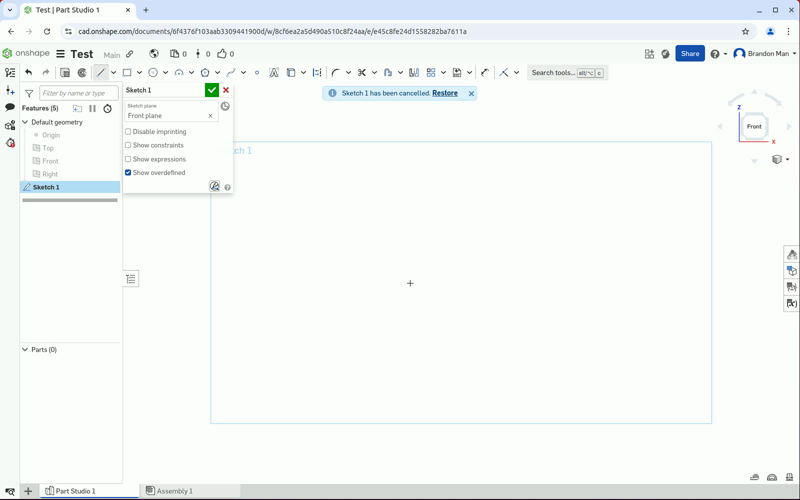
click(410, 282)
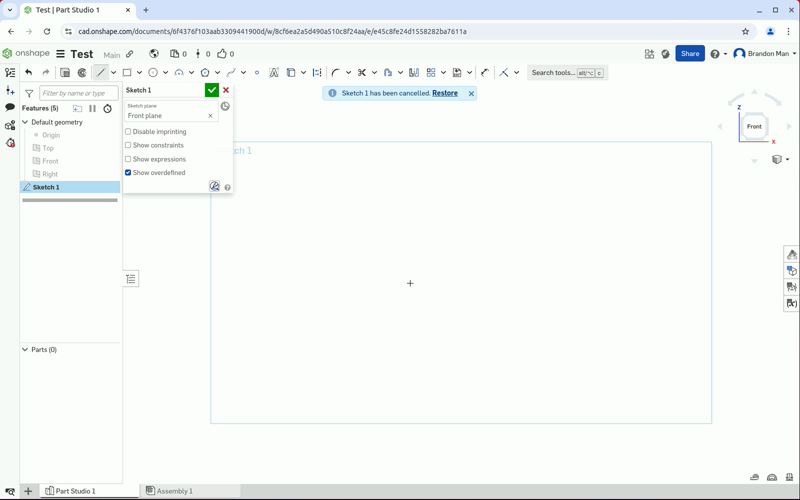
key_up(shift)
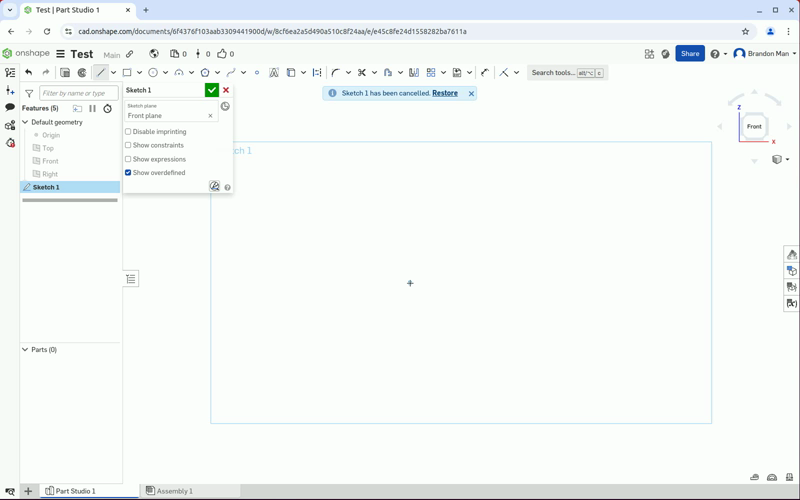
key_down(shift)
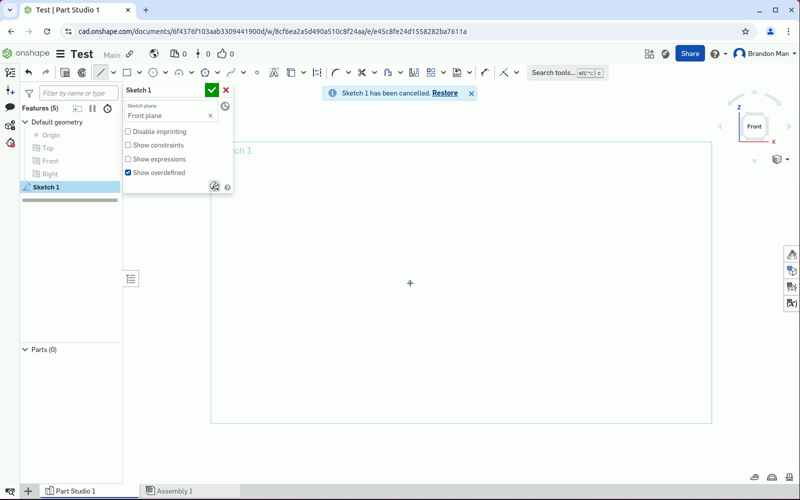
mouse_move(440, 282)
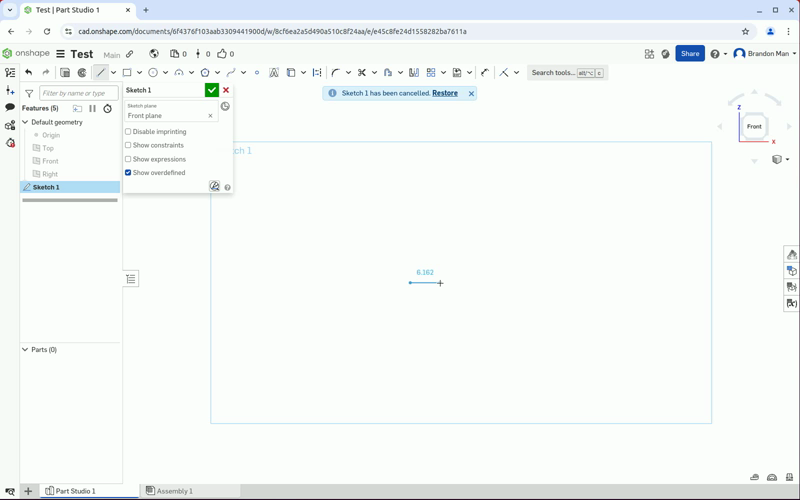
mouse_move(461, 282)
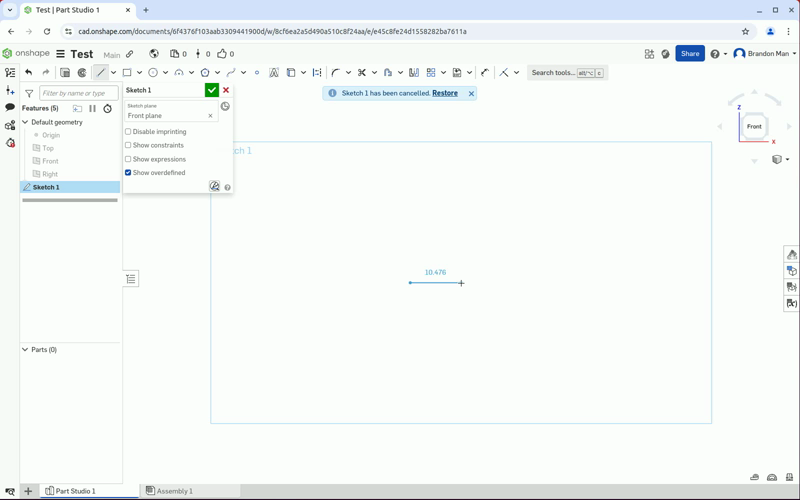
click(461, 282)
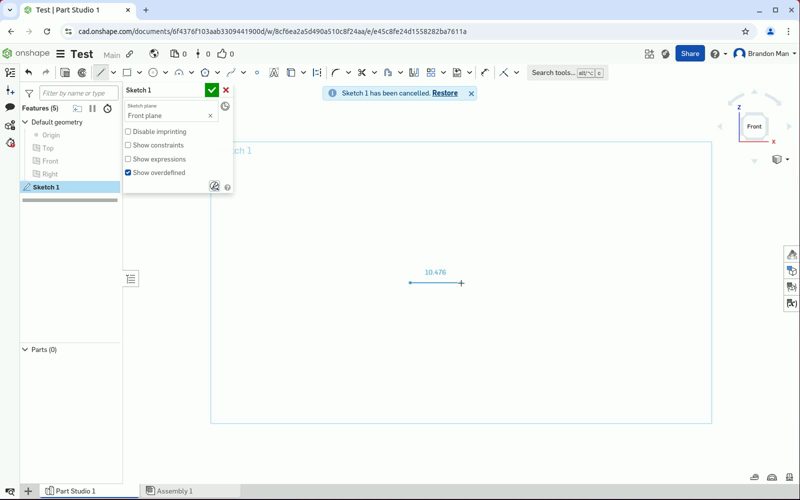
key_up(shift)
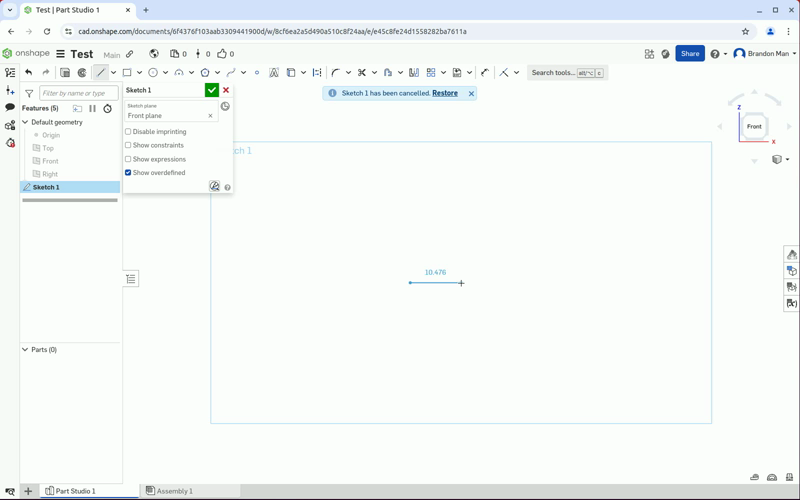
key_down(shift)
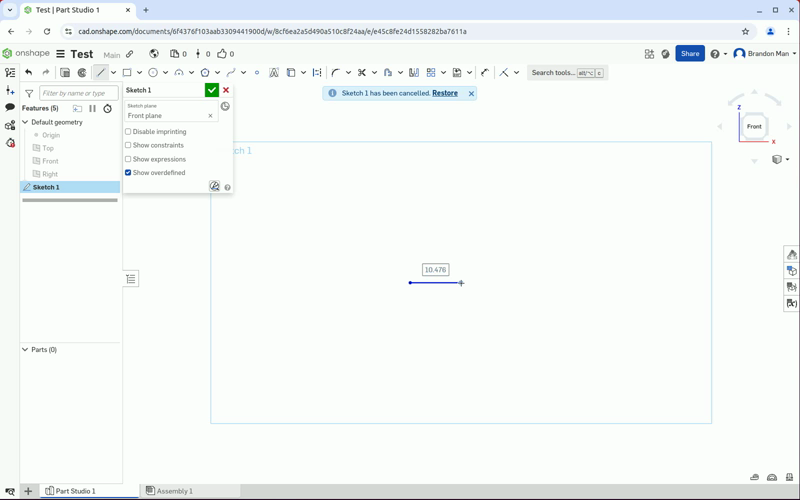
mouse_move(461, 170)
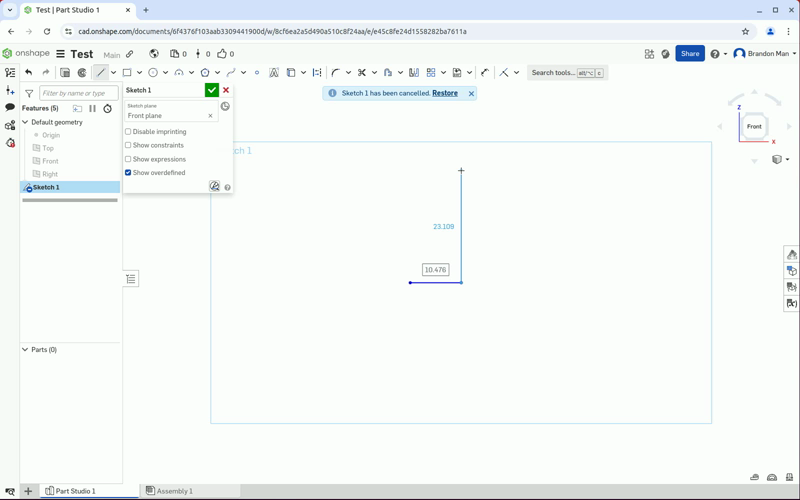
click(461, 170)
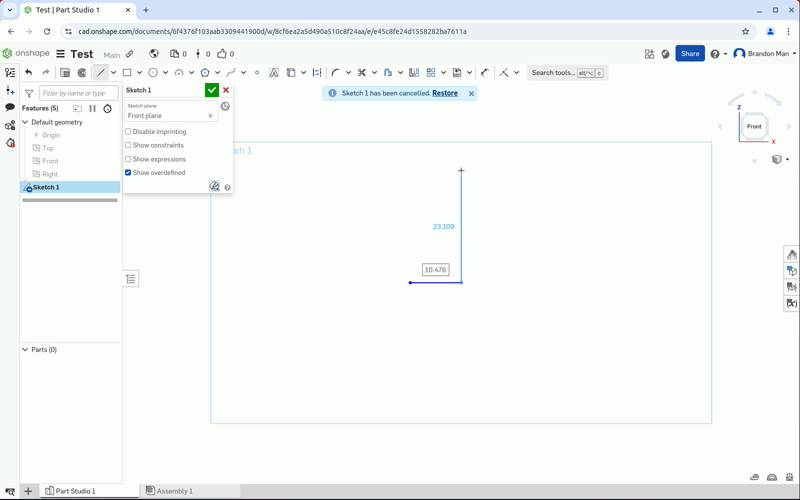
key_up(shift)
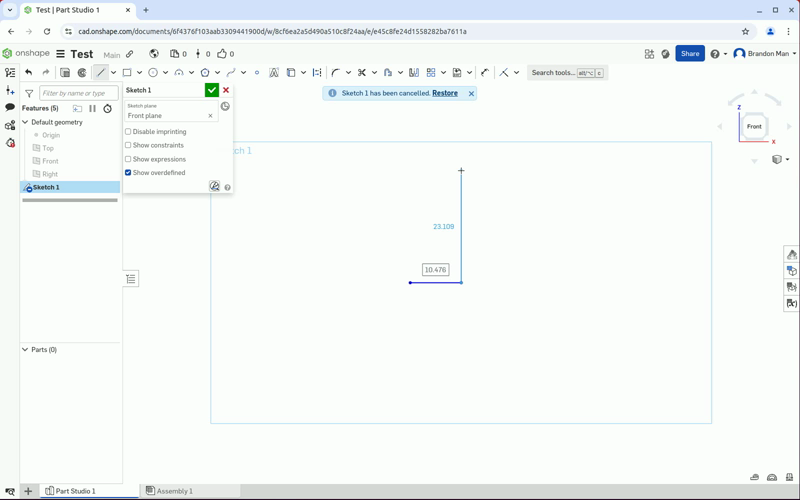
key_down(shift)
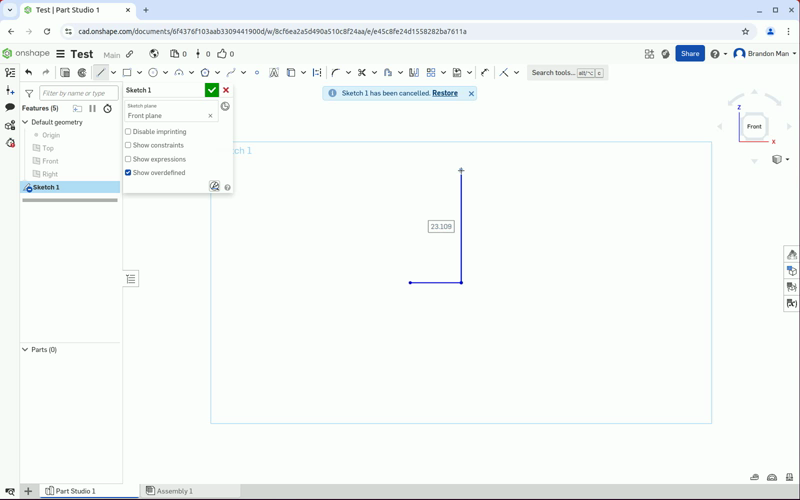
mouse_move(491, 170)
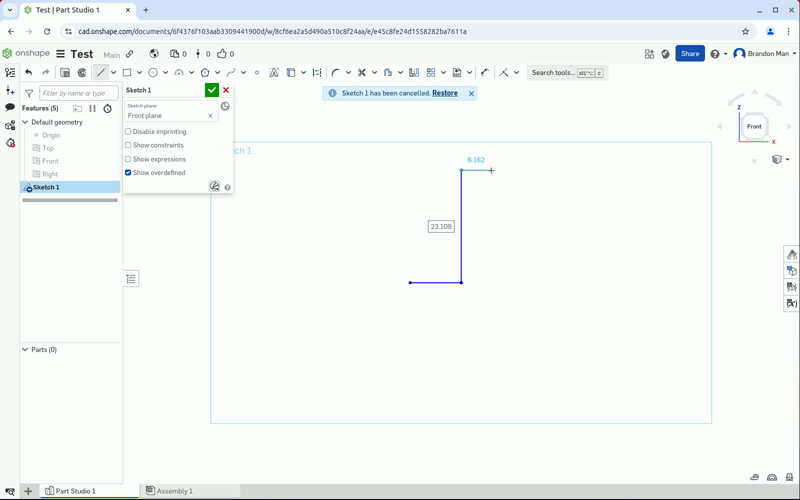
mouse_move(410, 170)
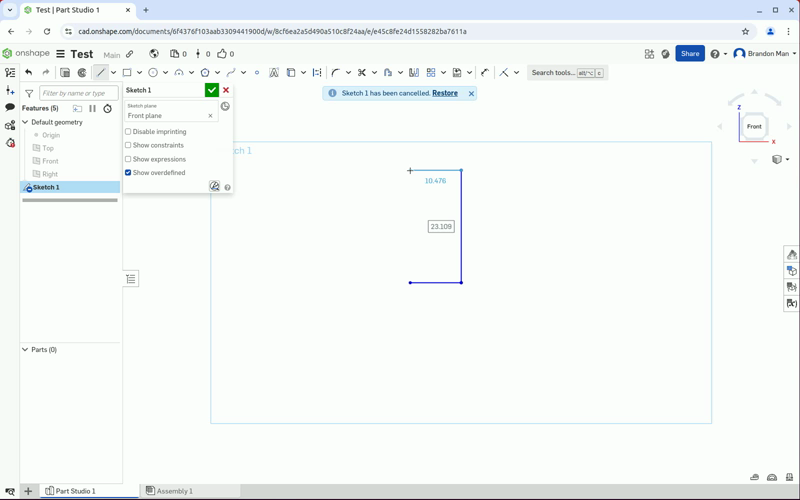
click(410, 170)
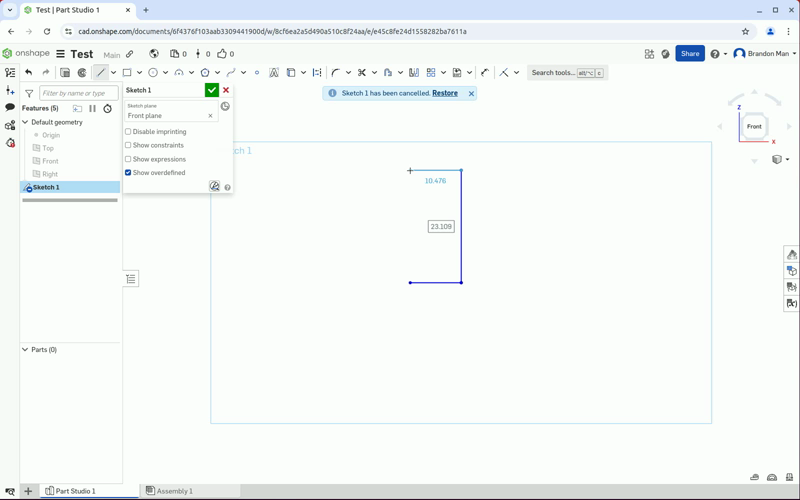
key_up(shift)
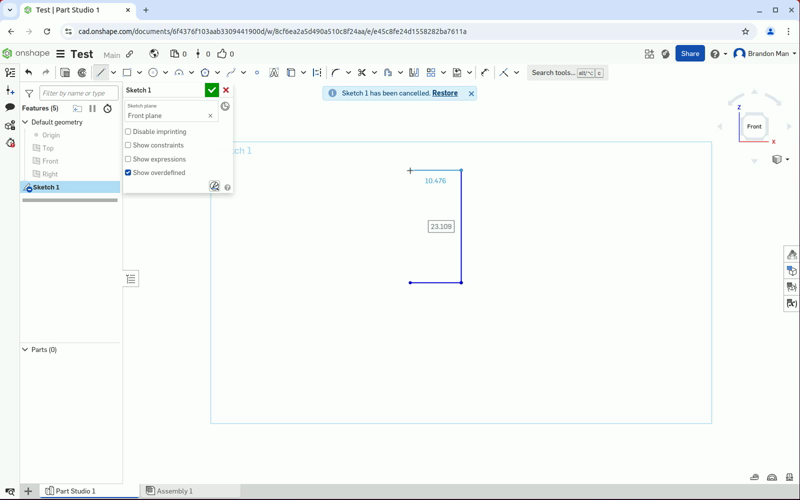
key_down(shift)
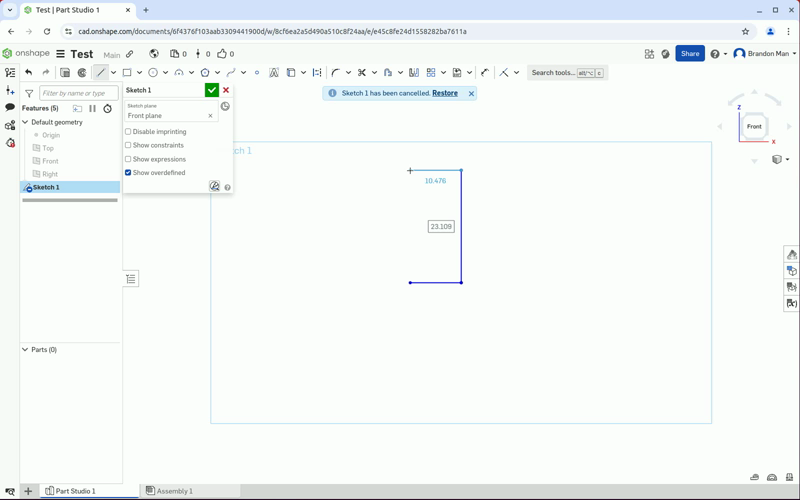
mouse_move(410, 282)
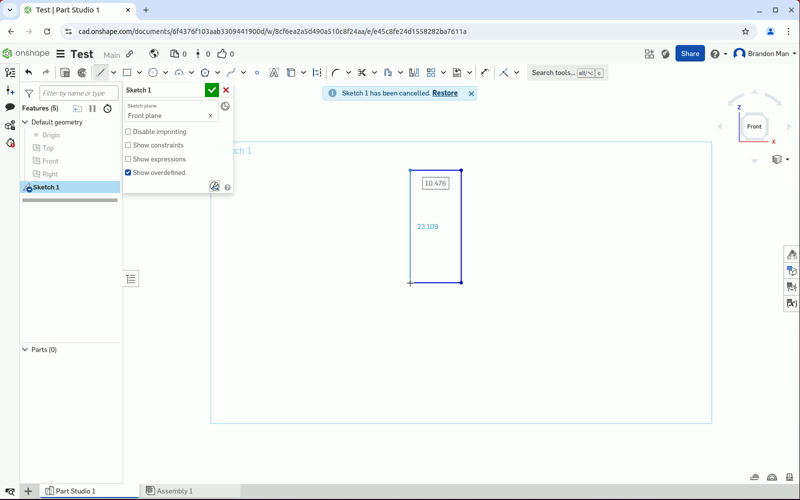
key_up(shift)
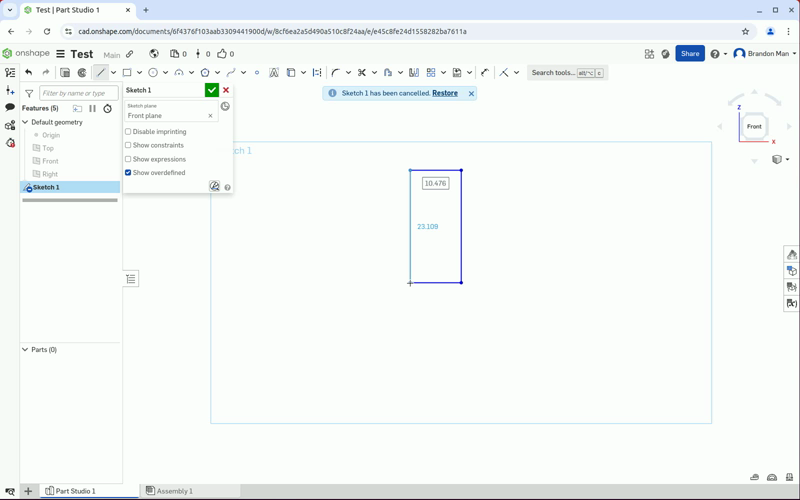
click(410, 282)
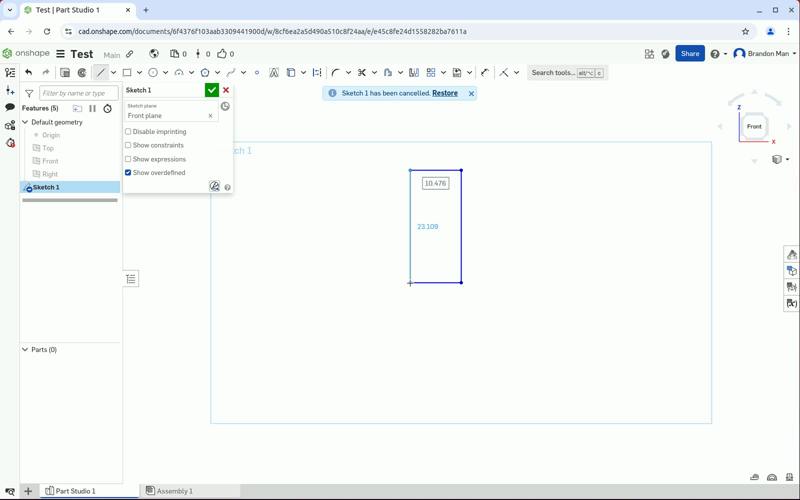
key(esc)
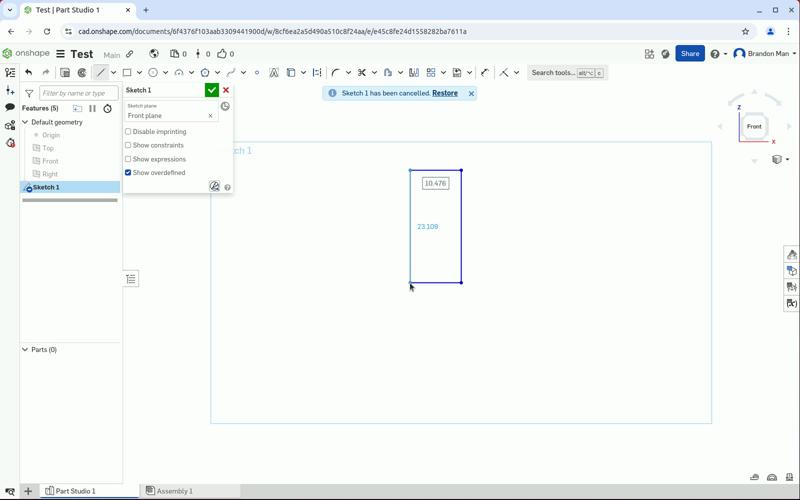
key(l)
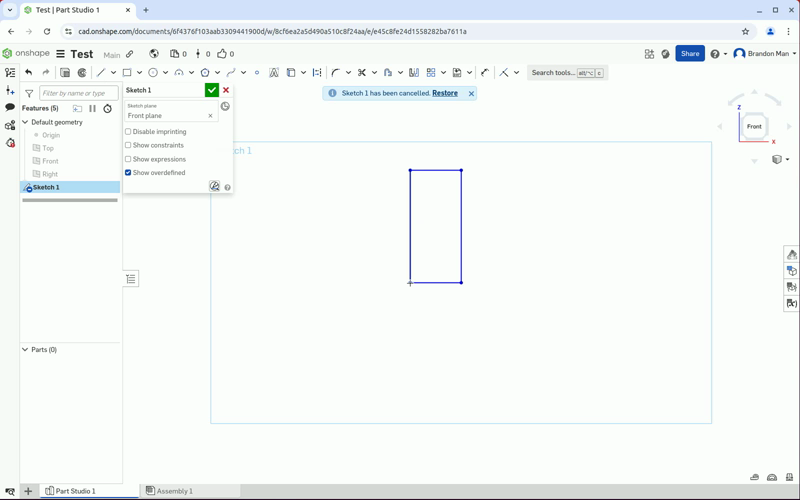
key_down(shift)
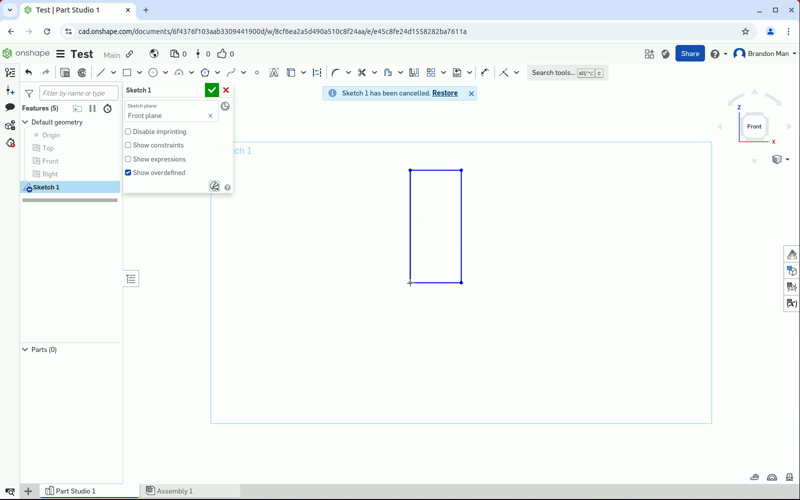
mouse_move(416, 272)
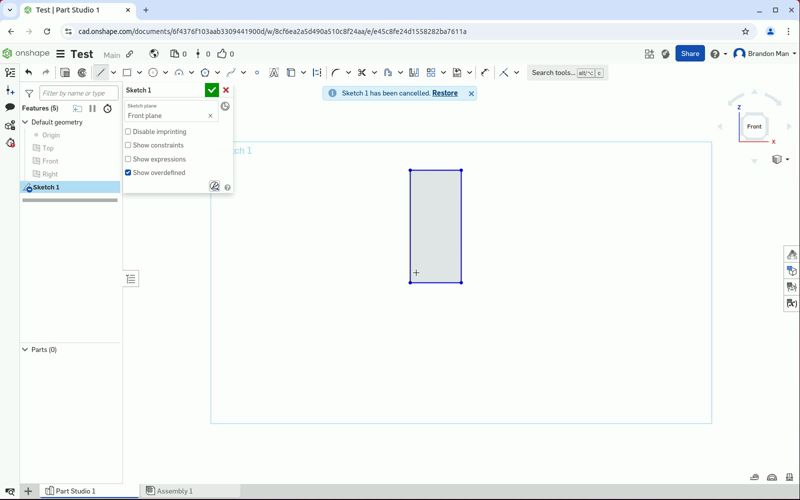
click(416, 272)
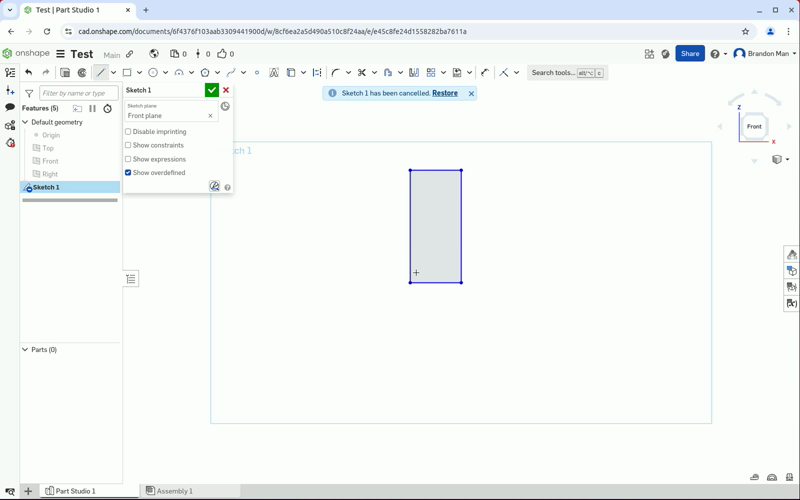
key_up(shift)
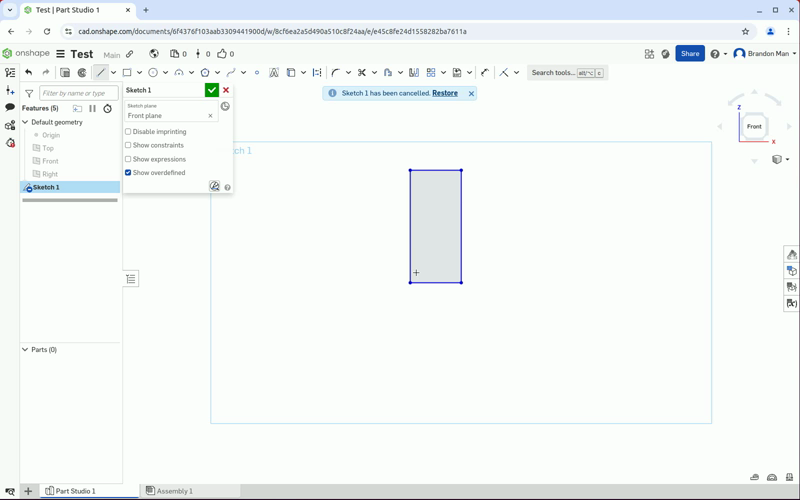
key_down(shift)
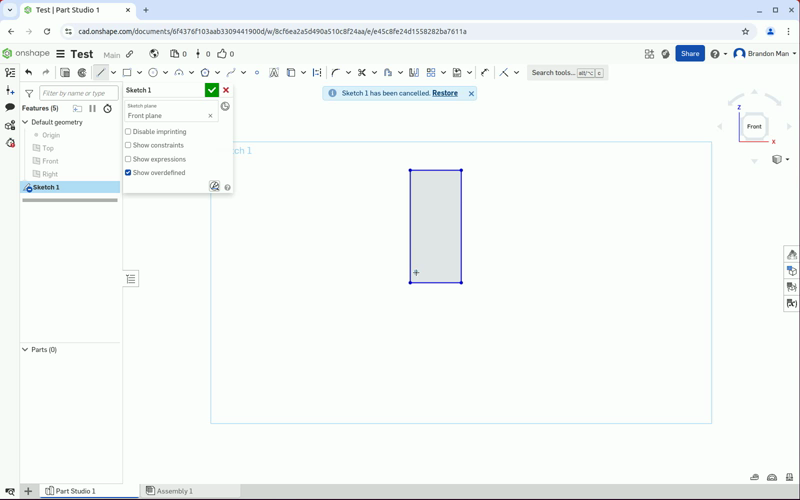
mouse_move(446, 272)
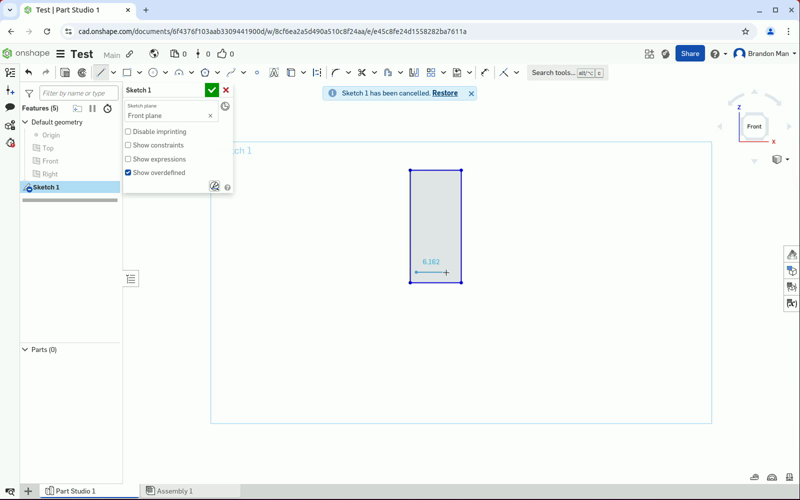
mouse_move(455, 272)
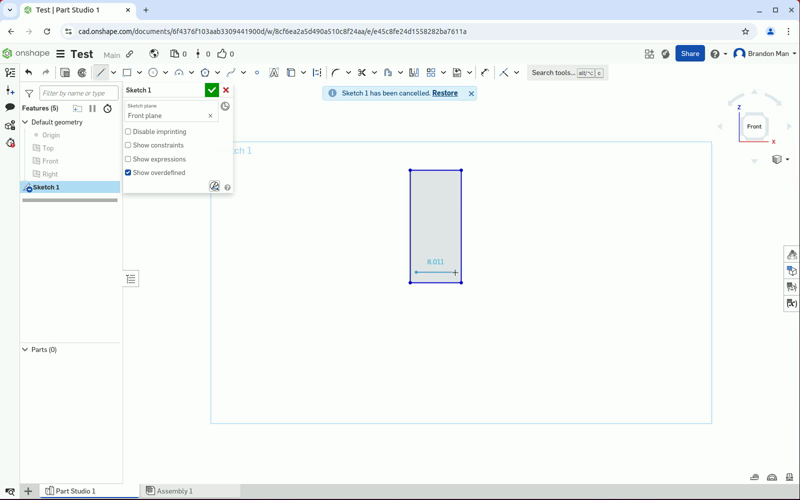
click(455, 272)
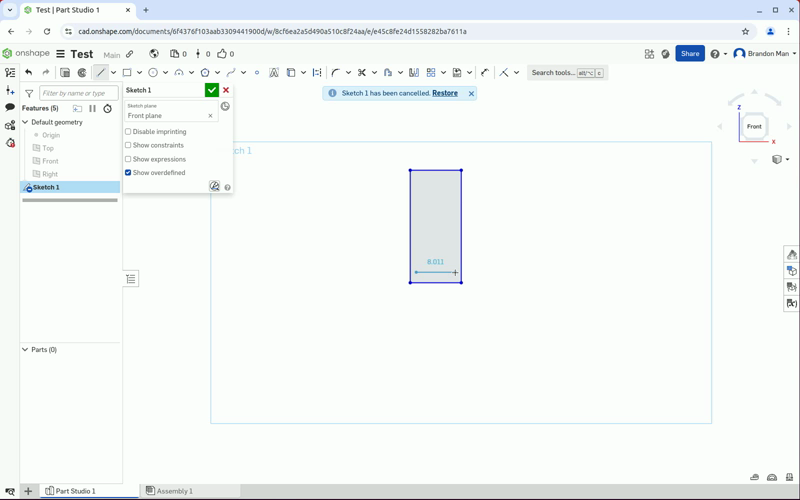
key_up(shift)
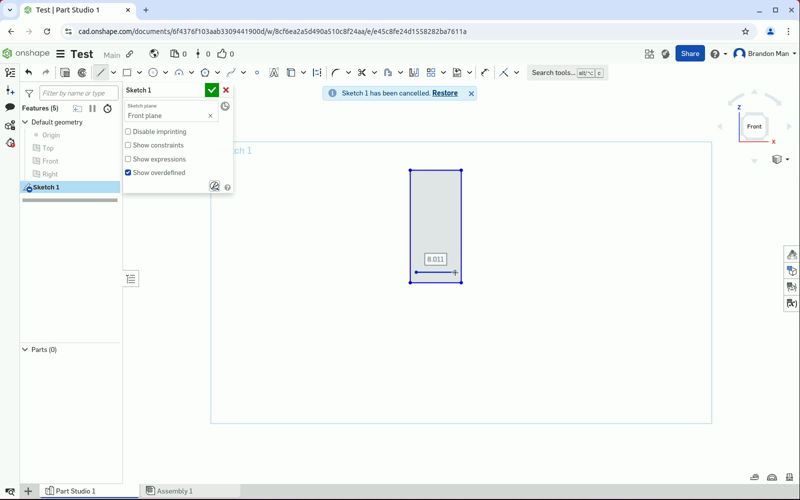
key_down(shift)
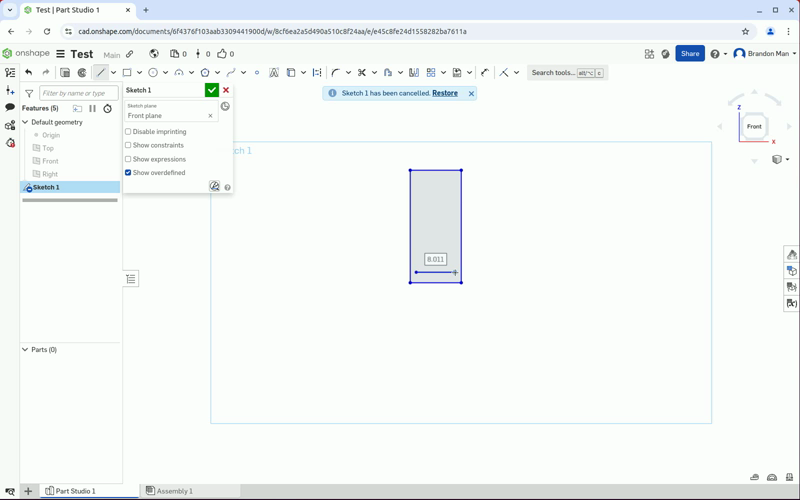
mouse_move(485, 272)
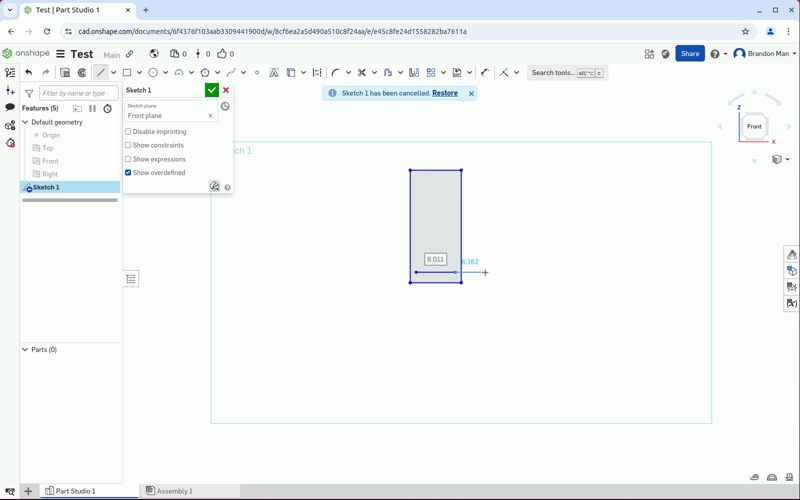
mouse_move(455, 241)
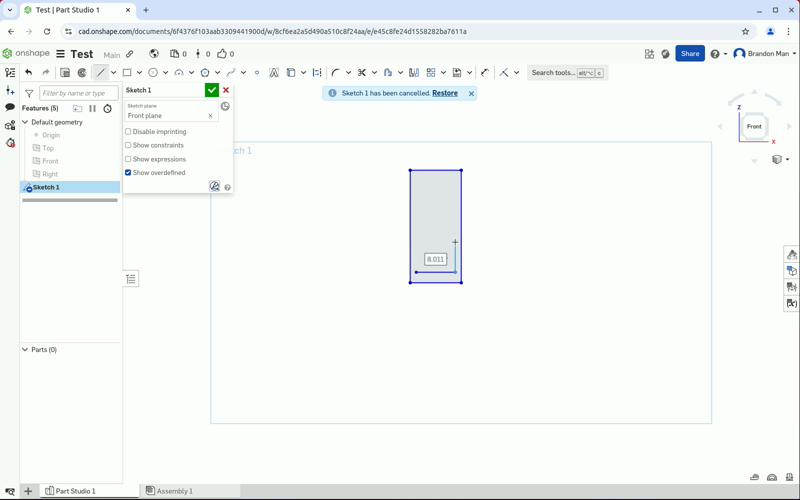
click(455, 241)
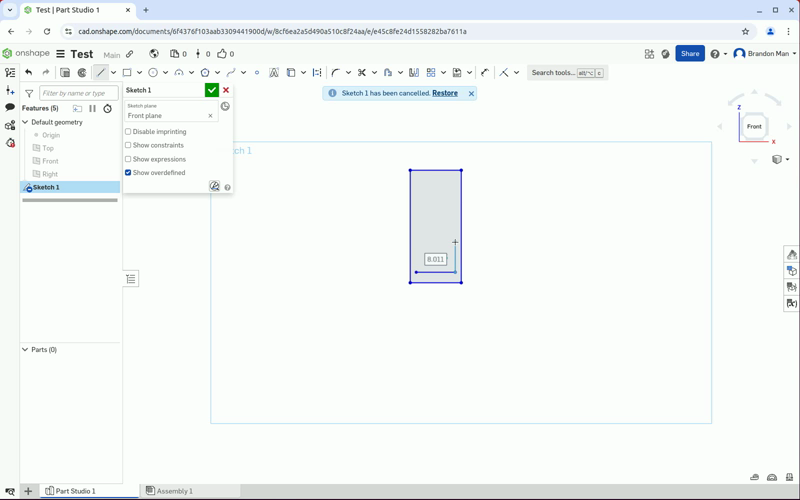
key_up(shift)
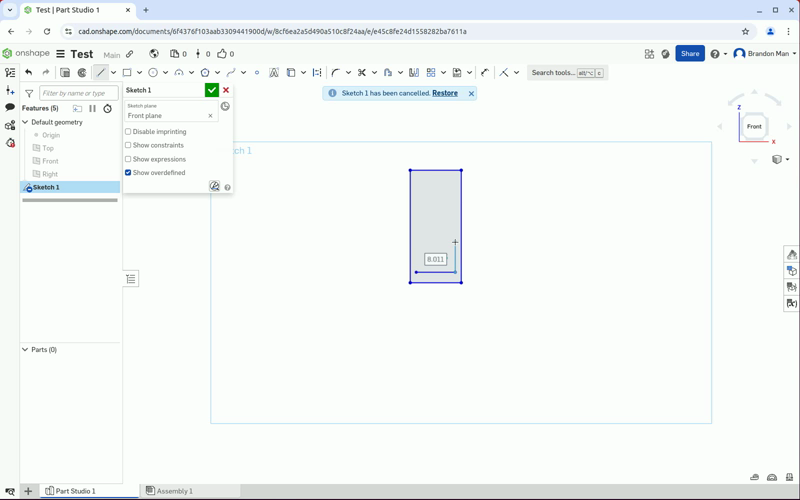
key_down(shift)
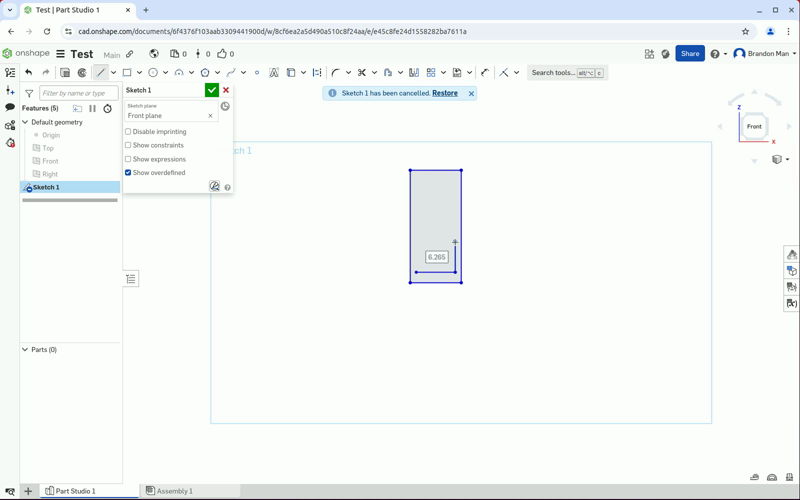
mouse_move(485, 241)
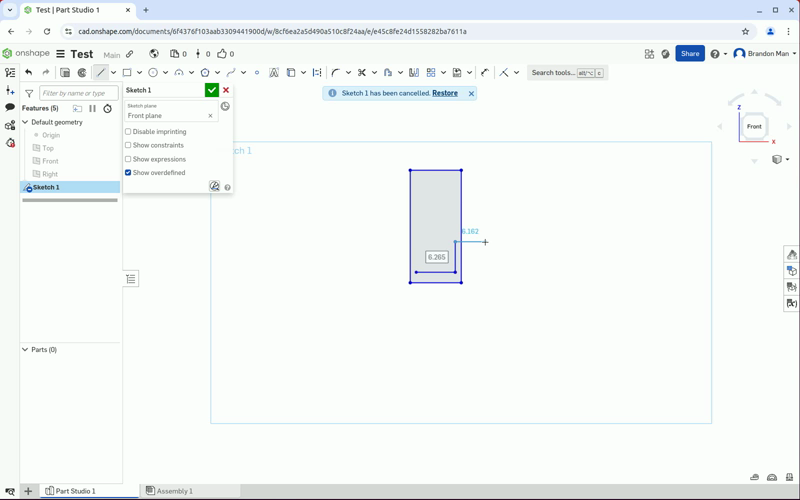
mouse_move(455, 236)
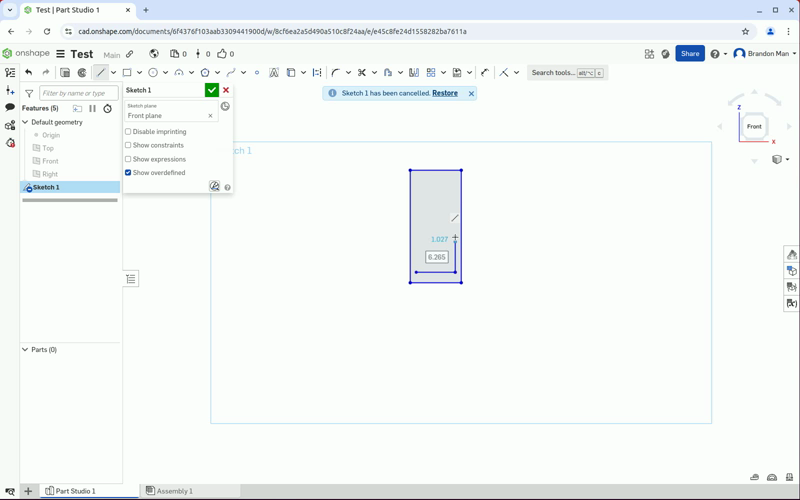
scroll(6)
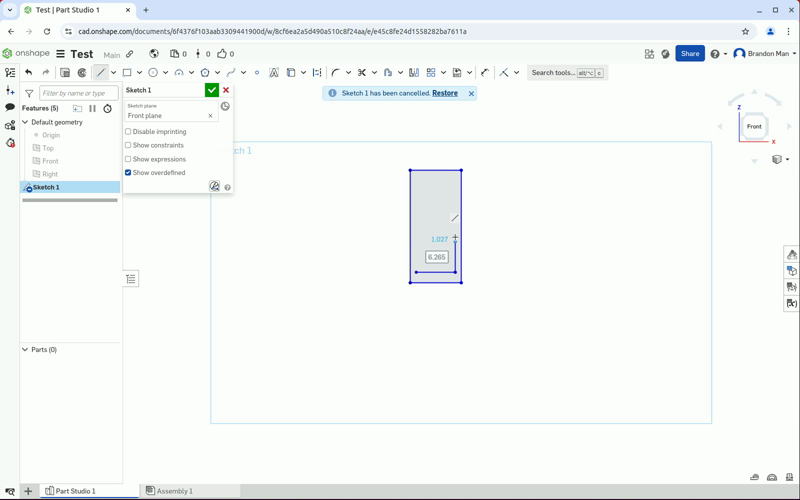
scroll(6)
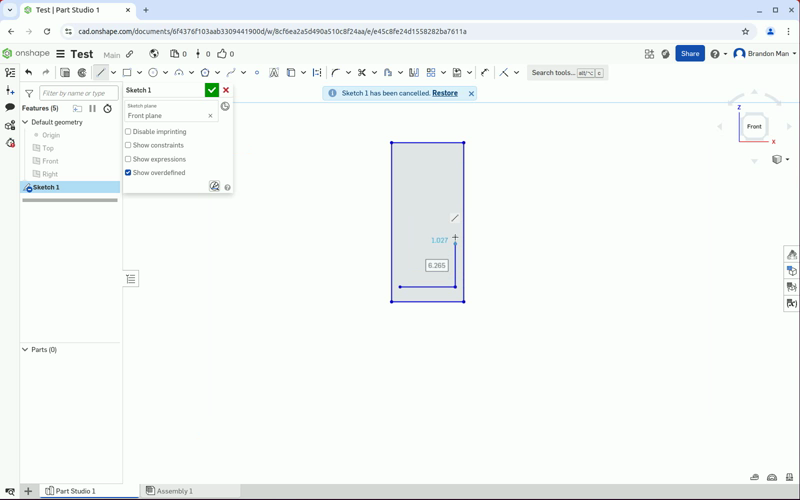
scroll(6)
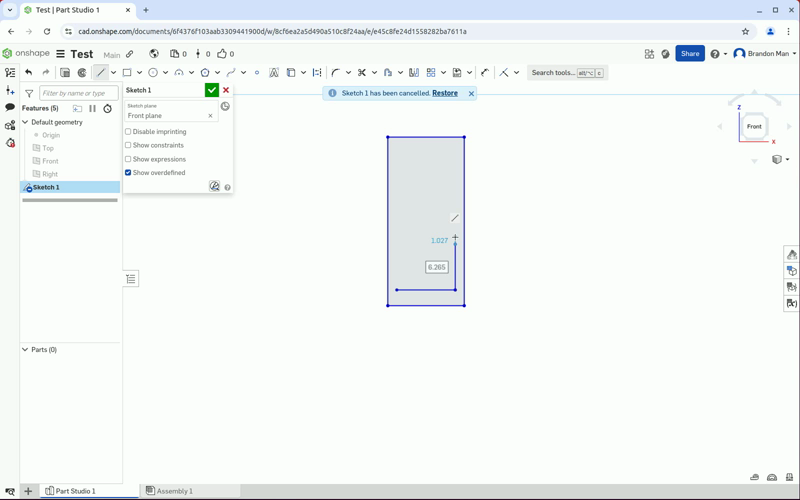
scroll(6)
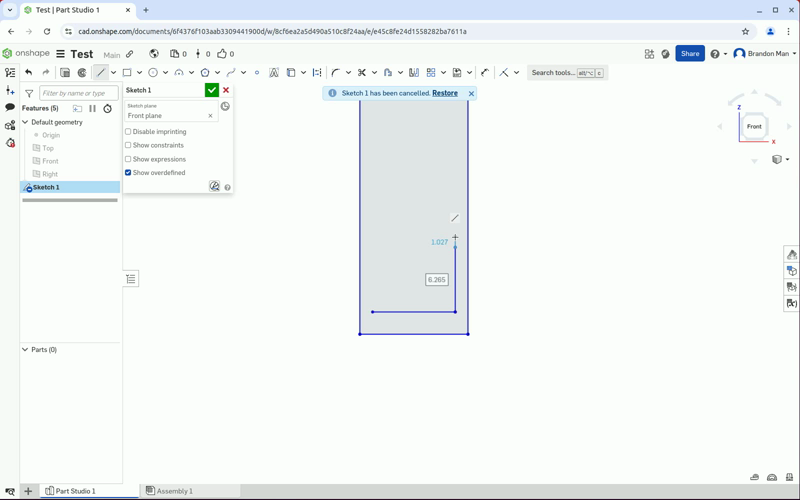
scroll(6)
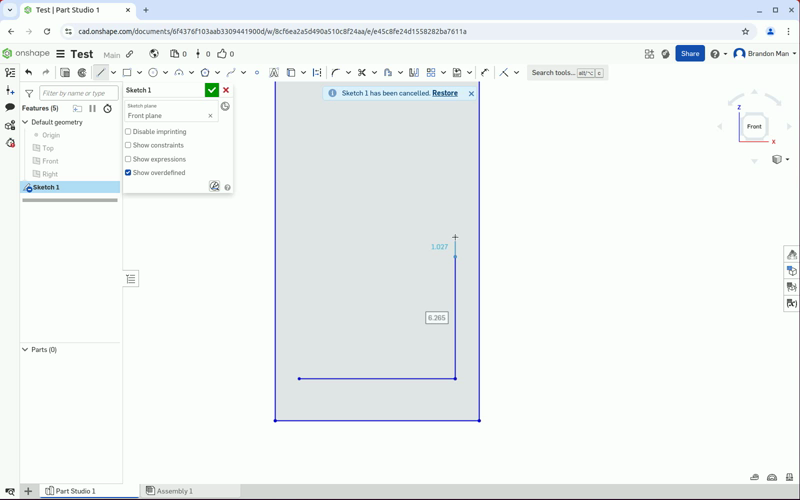
scroll(6)
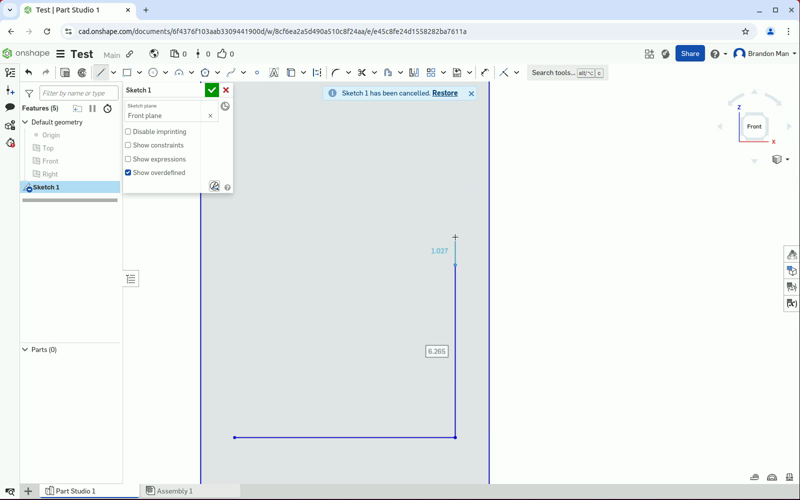
scroll(6)
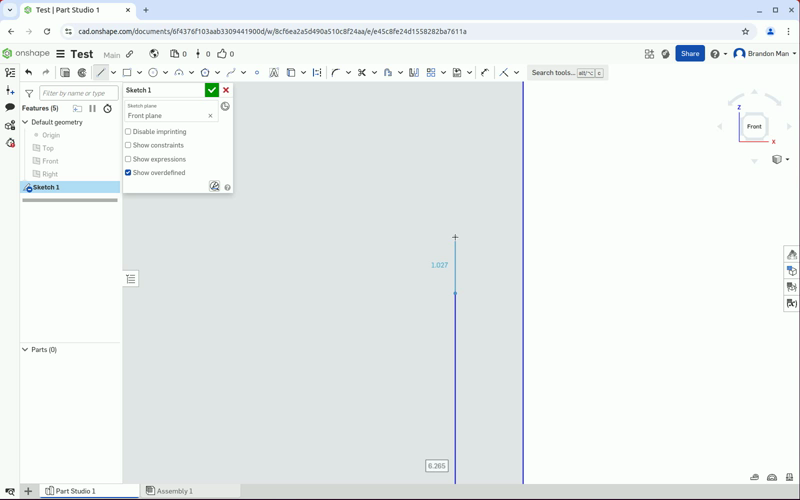
click(455, 236)
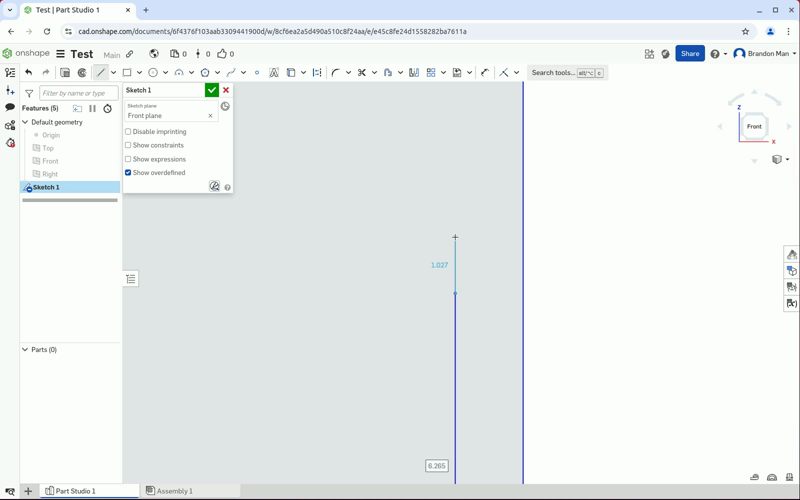
scroll(-6)
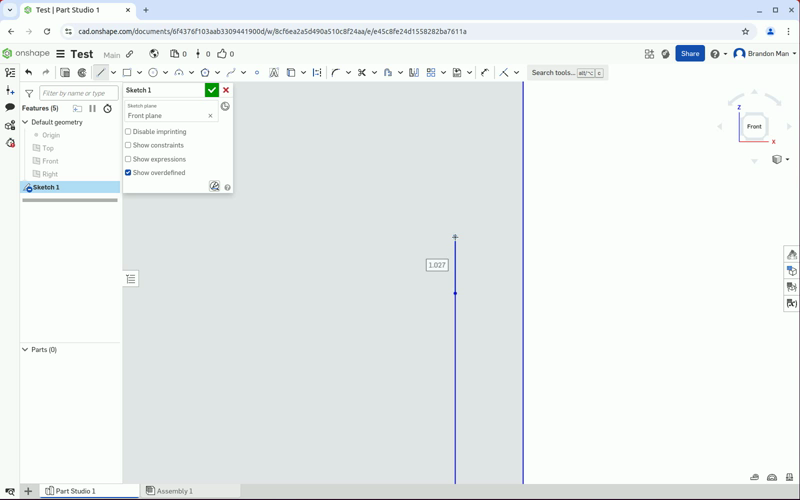
scroll(-6)
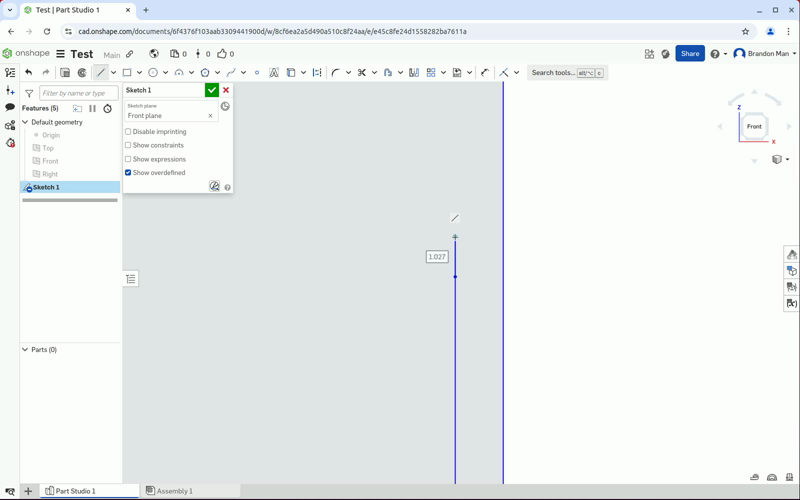
scroll(-6)
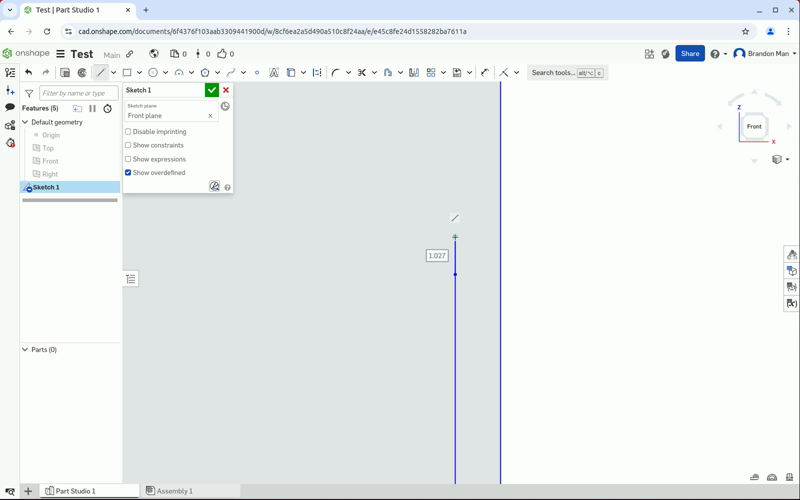
scroll(-6)
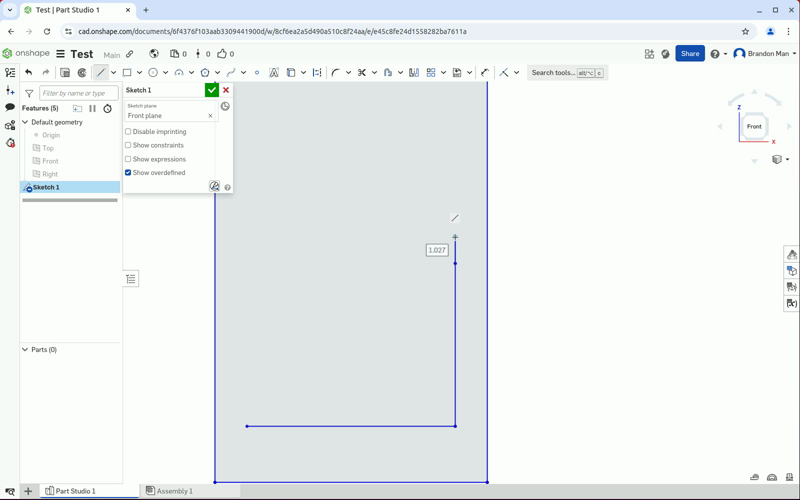
scroll(-6)
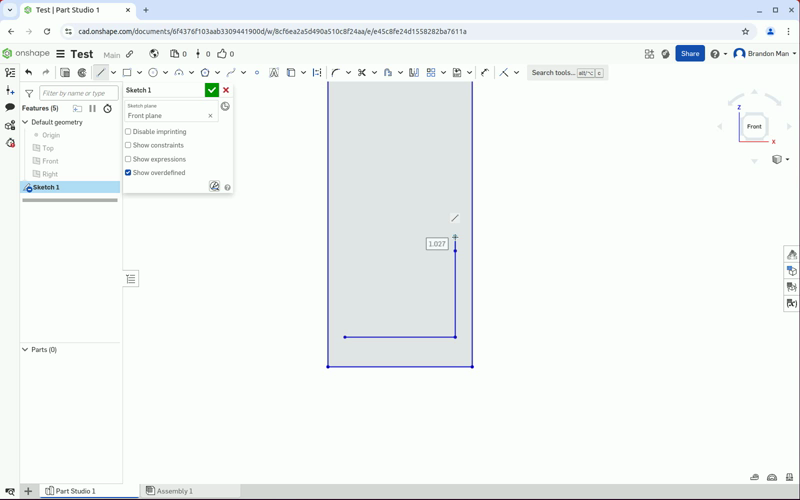
scroll(-6)
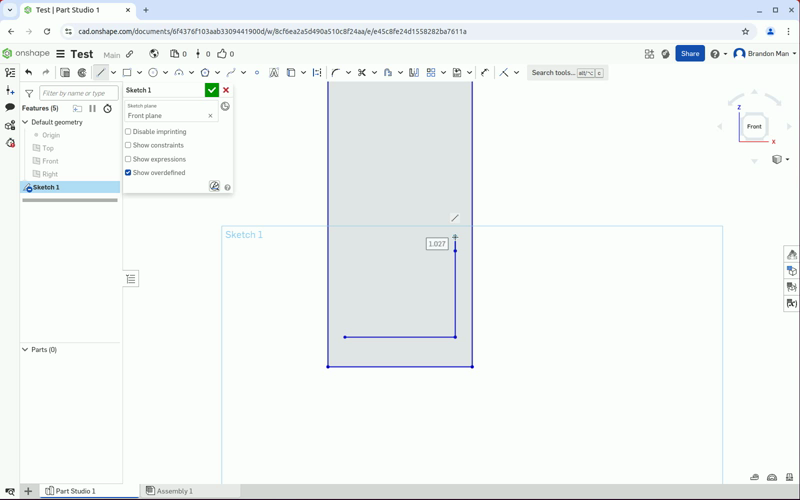
scroll(-6)
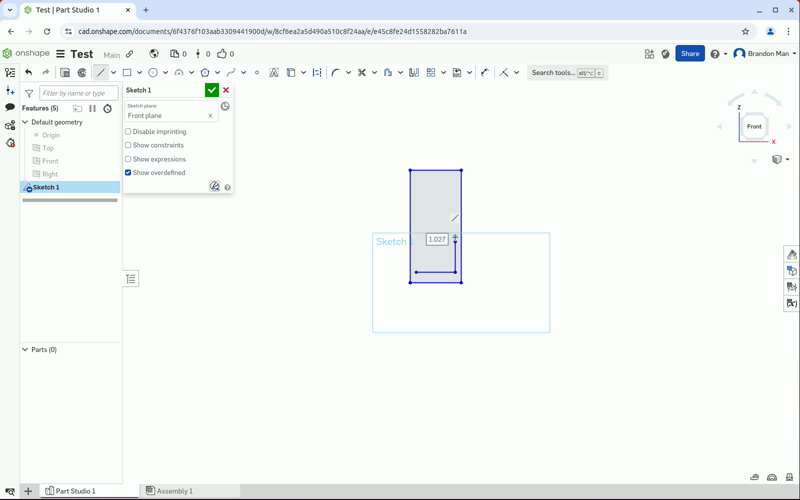
key_up(shift)
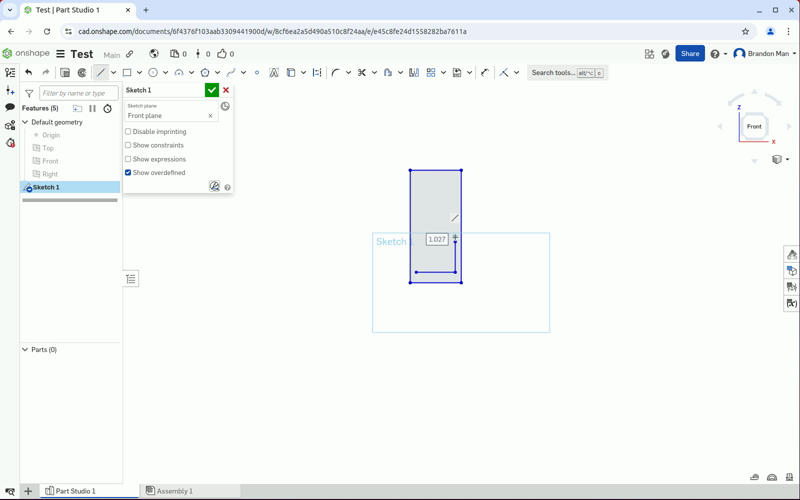
key_down(shift)
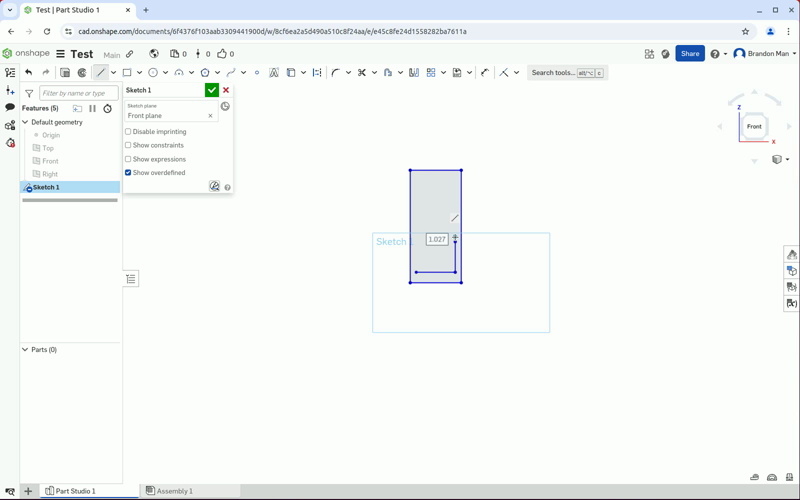
mouse_move(455, 176)
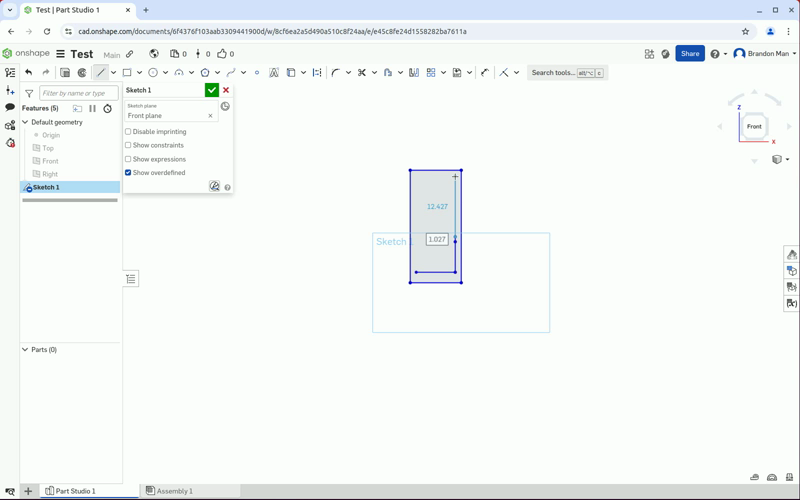
click(455, 176)
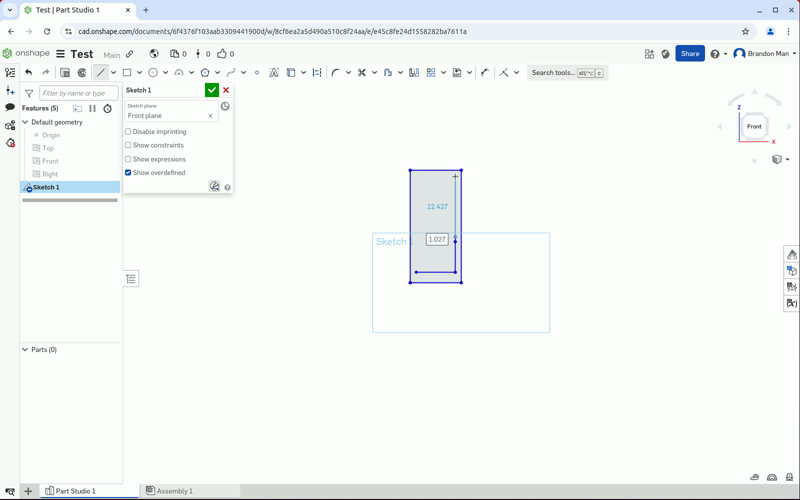
key_up(shift)
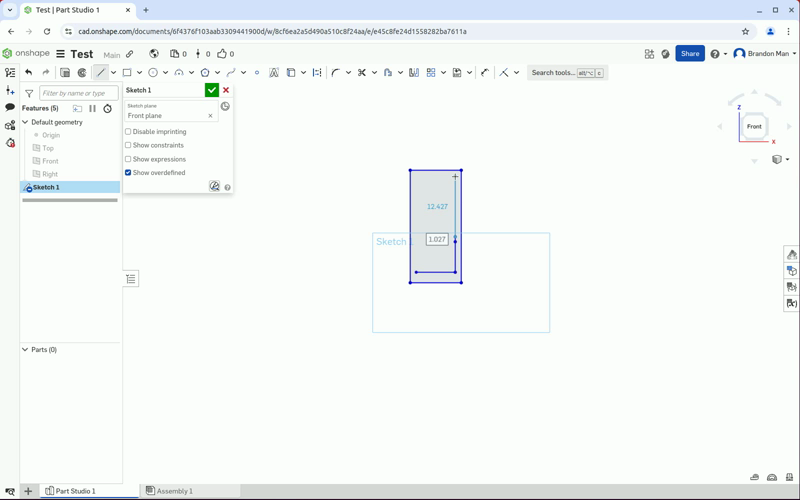
key_down(shift)
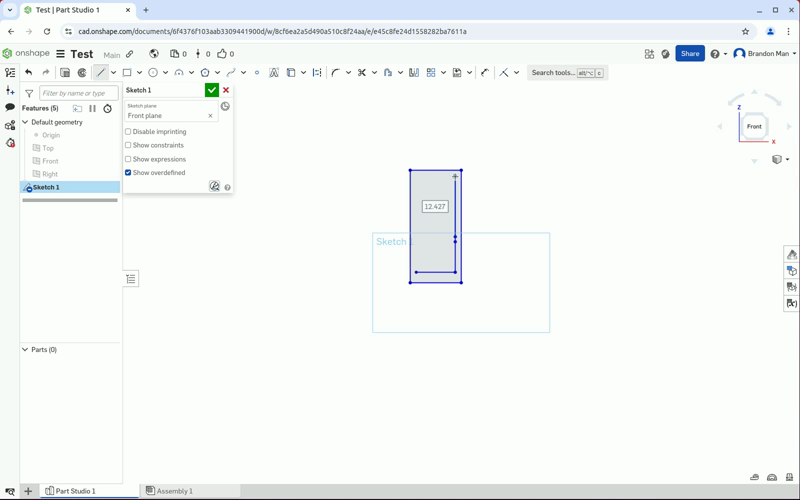
mouse_move(485, 176)
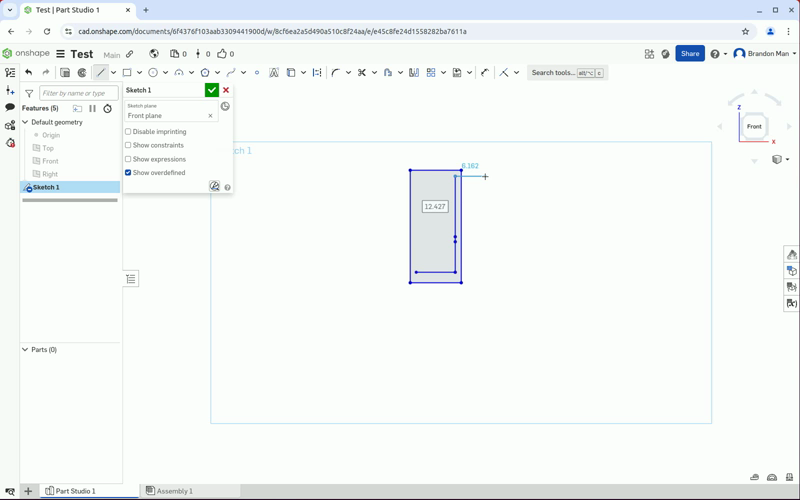
mouse_move(416, 176)
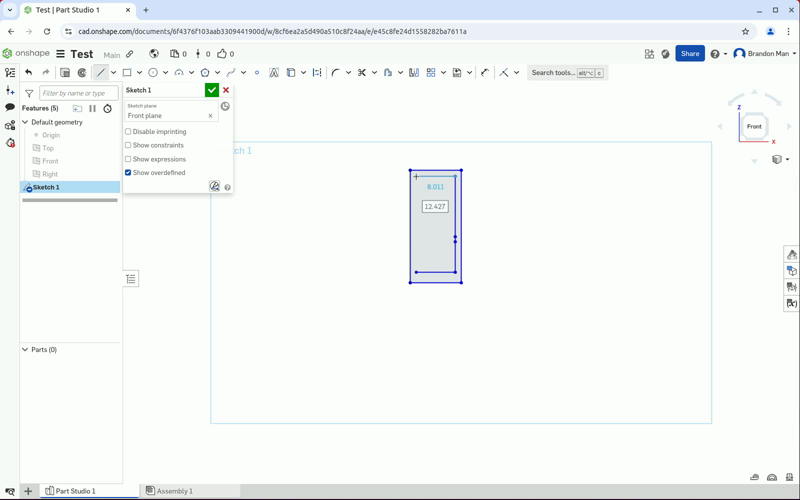
click(416, 176)
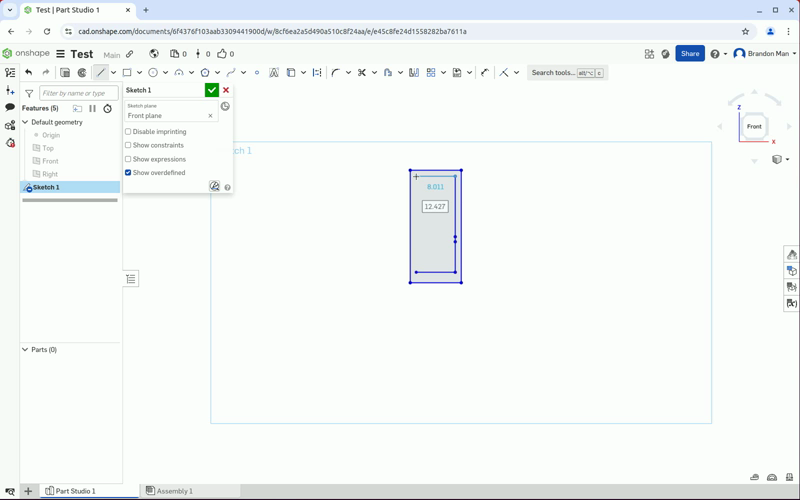
key_up(shift)
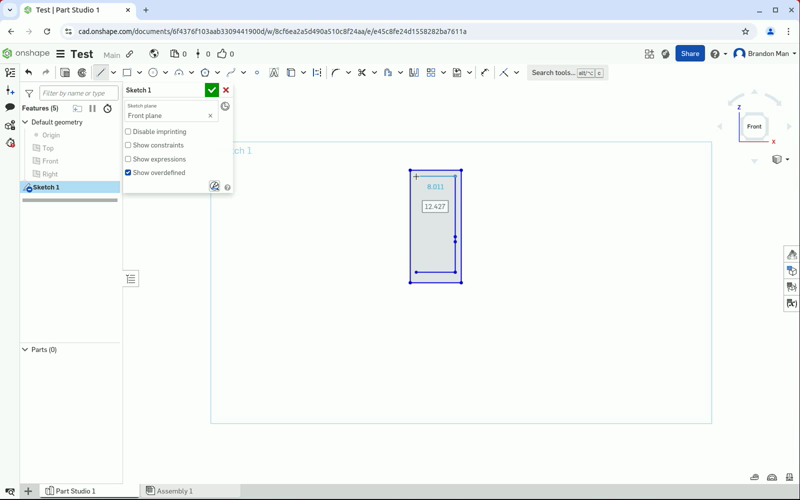
key_down(shift)
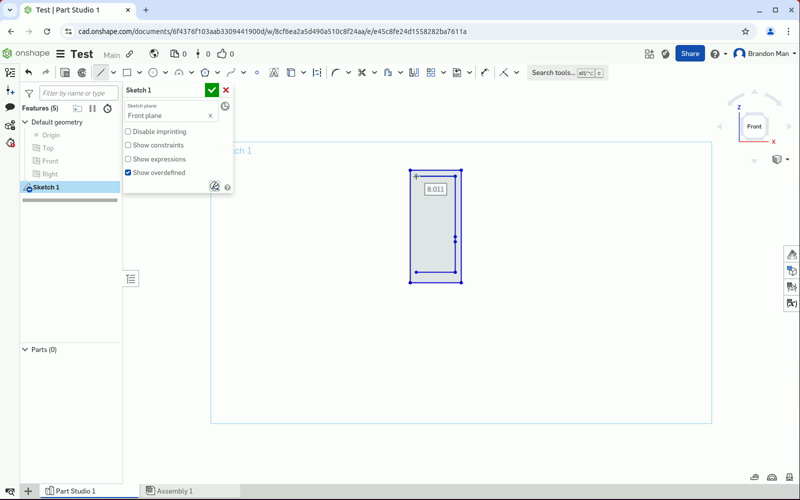
mouse_move(416, 236)
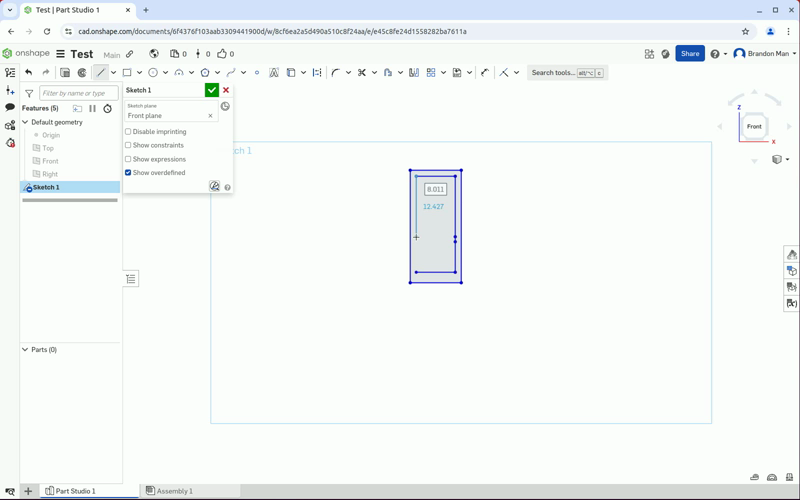
click(416, 236)
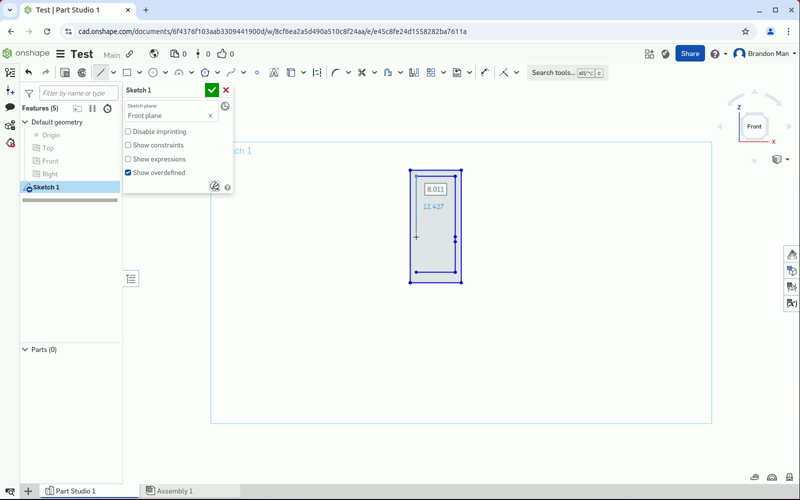
key_up(shift)
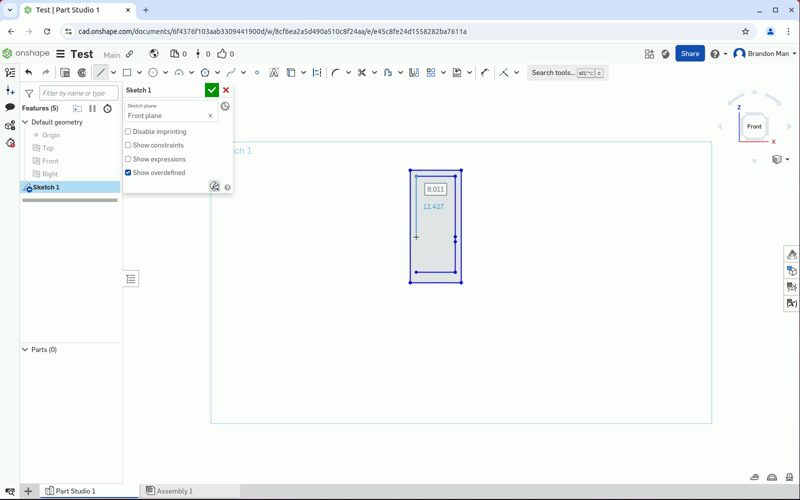
key_down(shift)
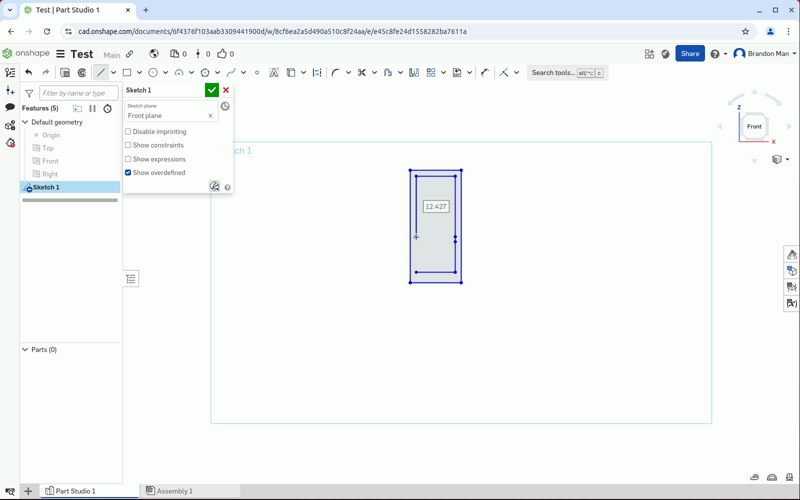
mouse_move(446, 236)
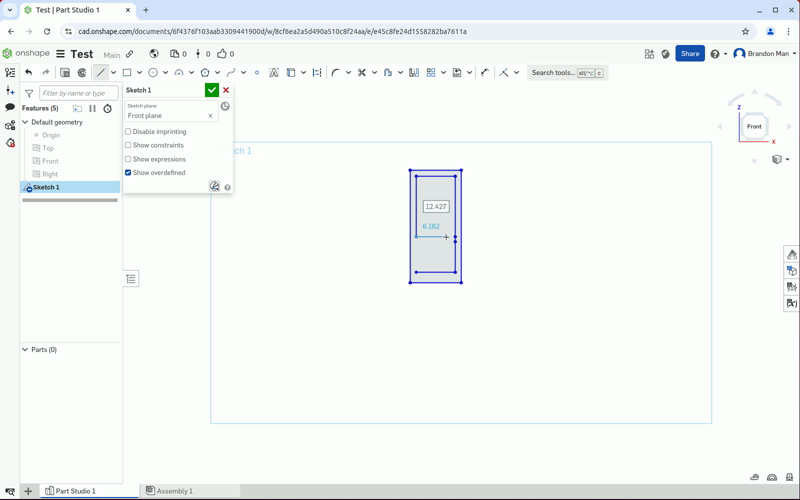
mouse_move(416, 241)
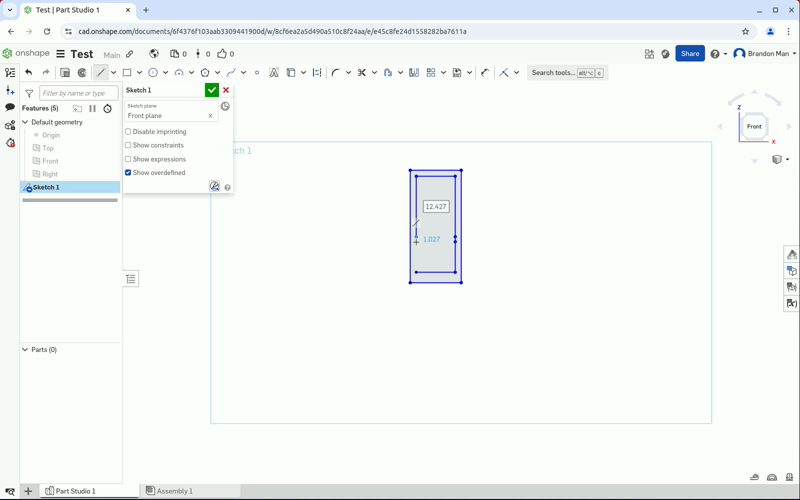
scroll(6)
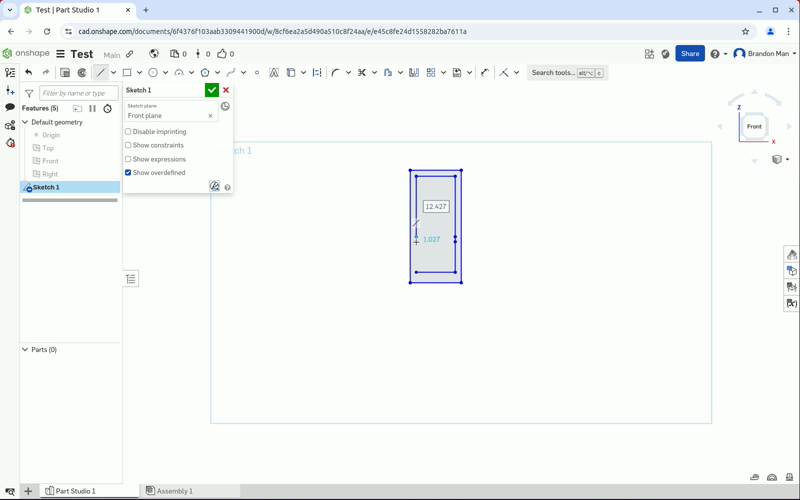
scroll(6)
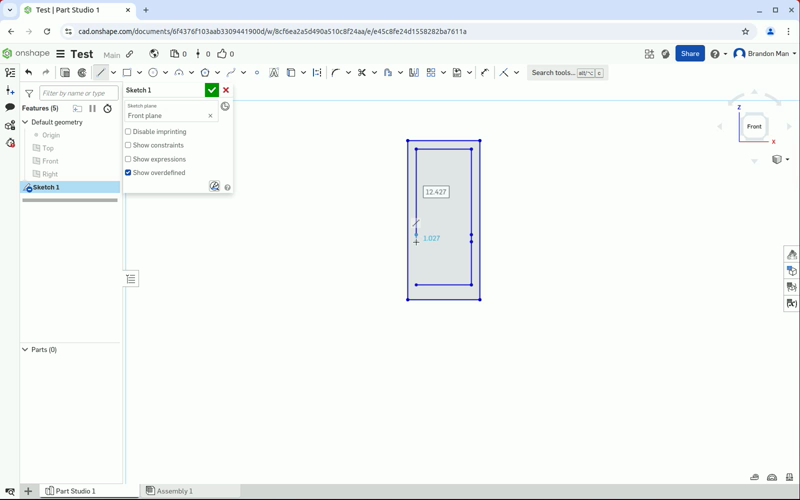
scroll(6)
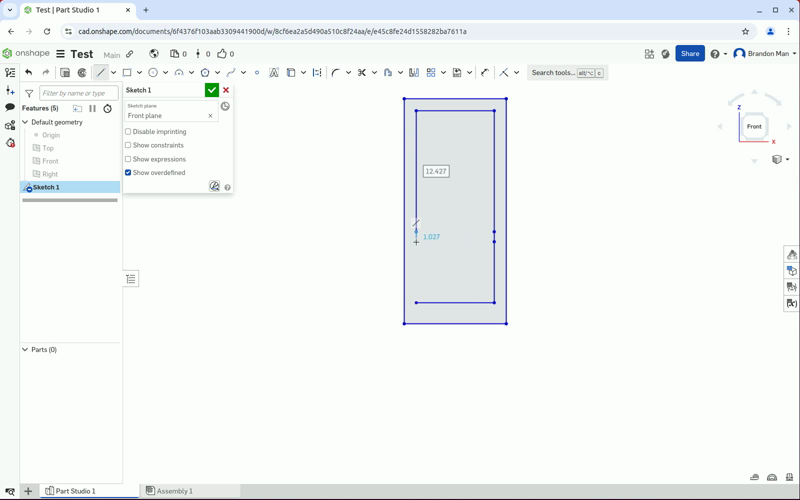
scroll(6)
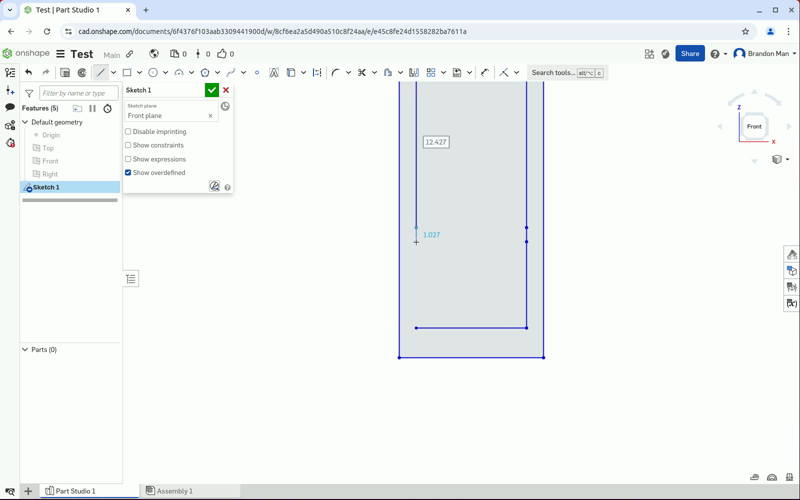
scroll(6)
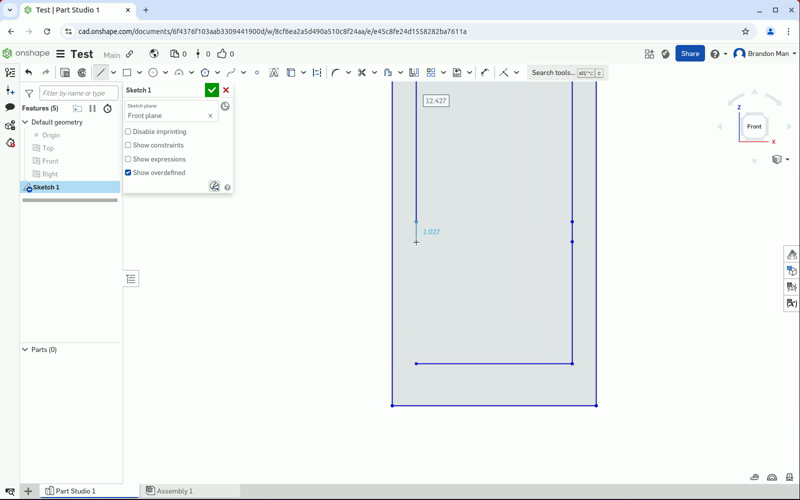
scroll(6)
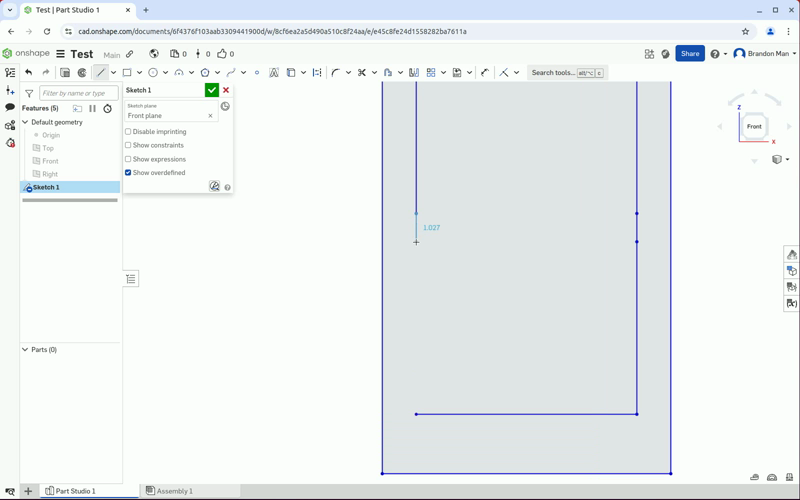
scroll(6)
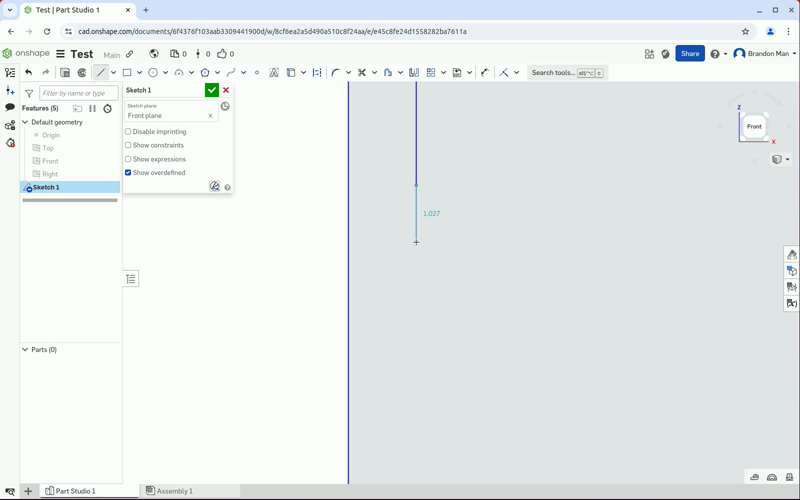
click(416, 241)
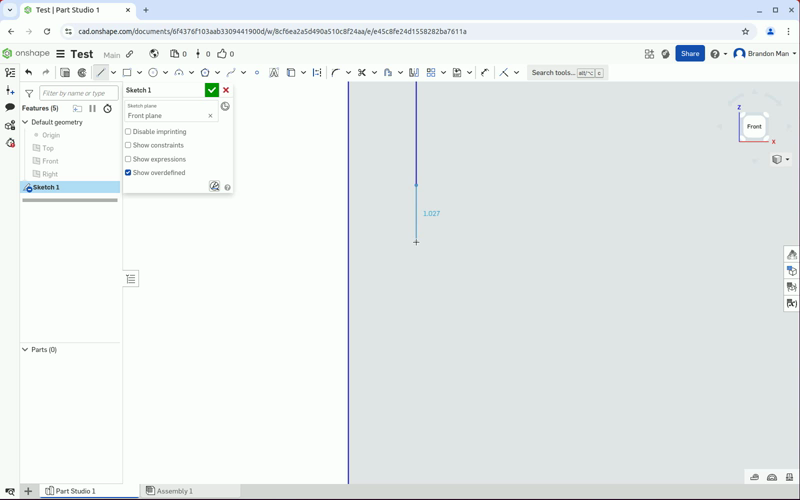
scroll(-6)
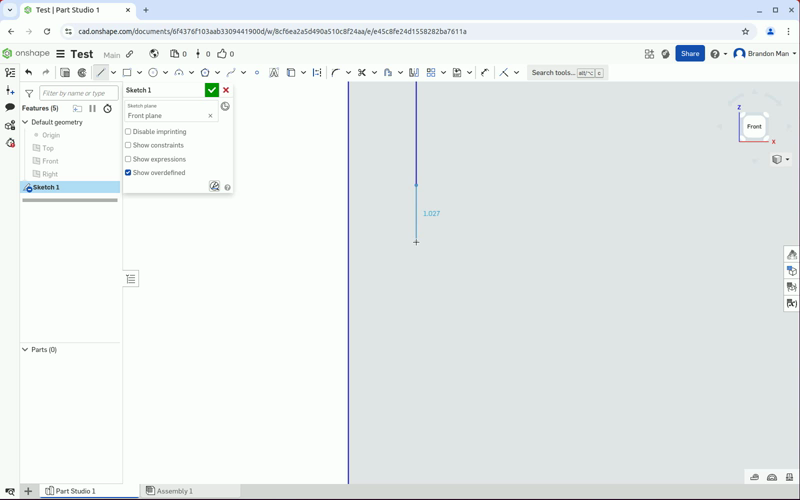
scroll(-6)
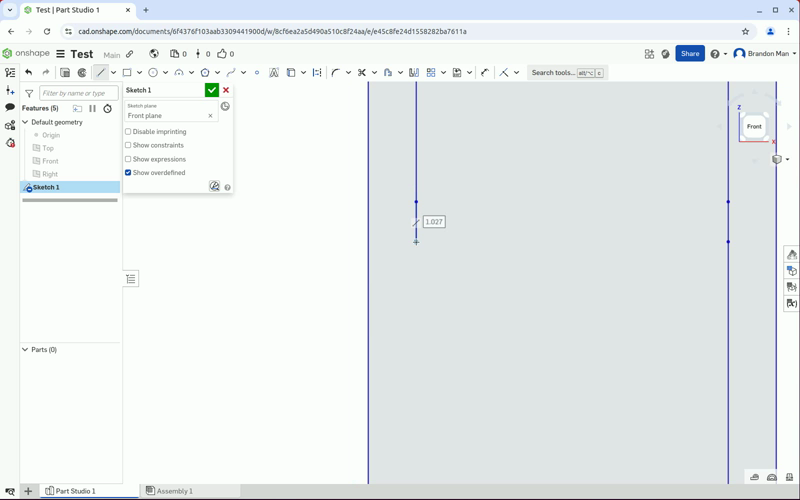
scroll(-6)
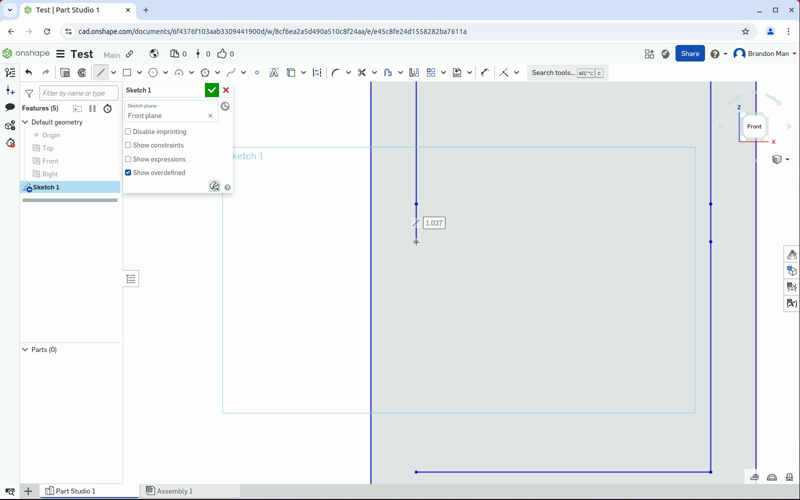
scroll(-6)
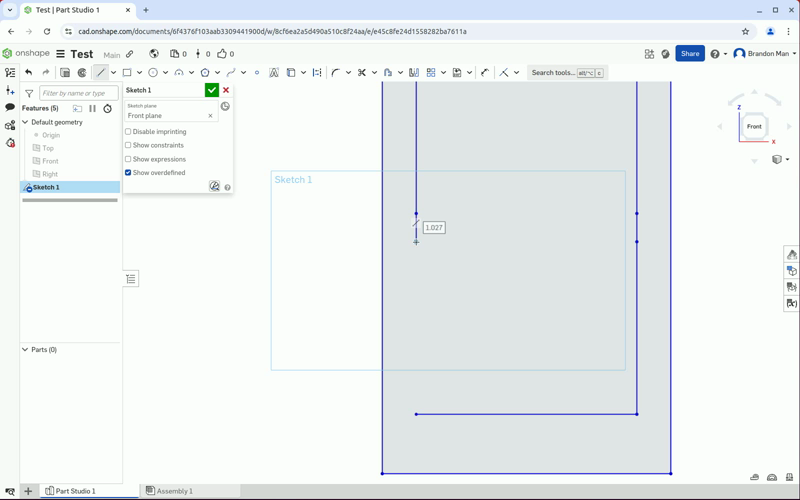
scroll(-6)
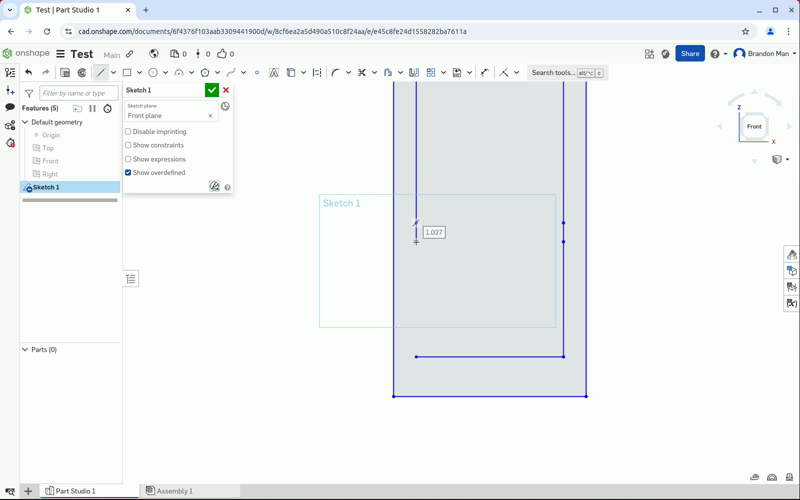
scroll(-6)
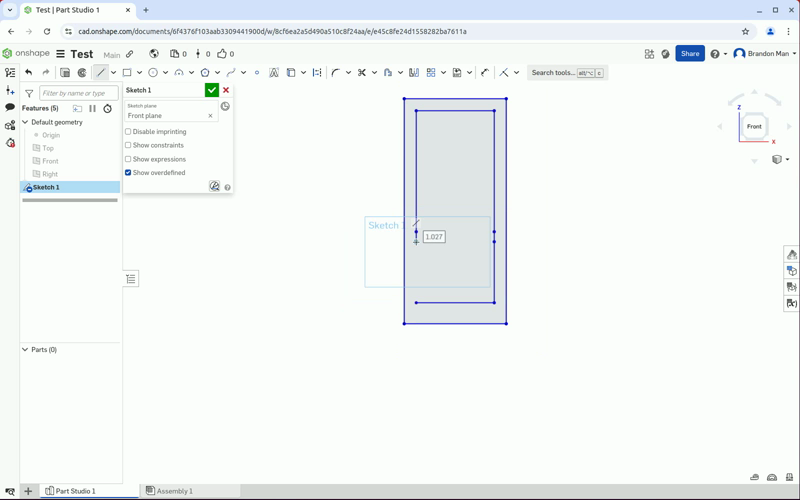
scroll(-6)
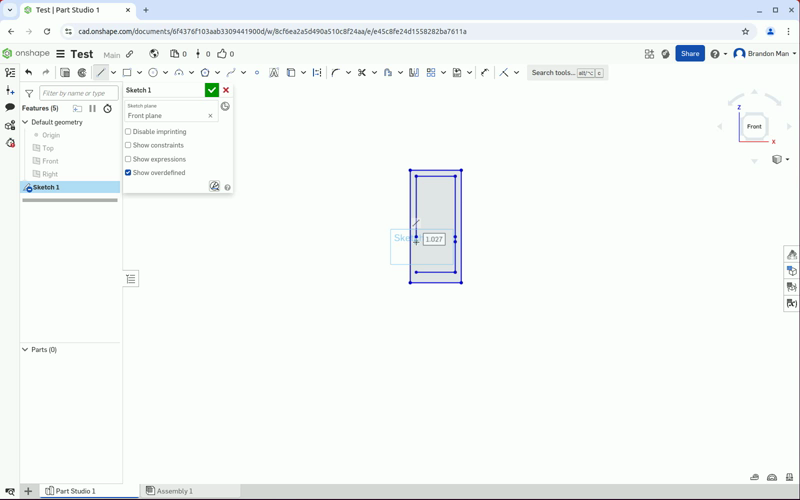
key_up(shift)
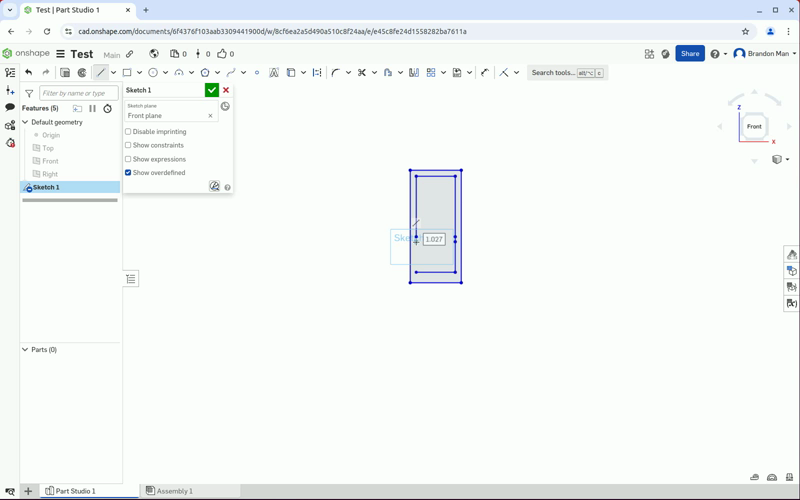
mouse_move(446, 241)
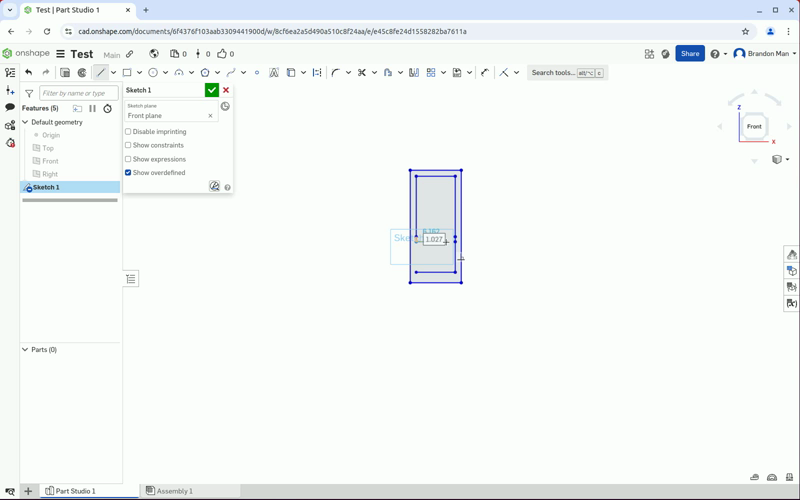
key_down(shift)
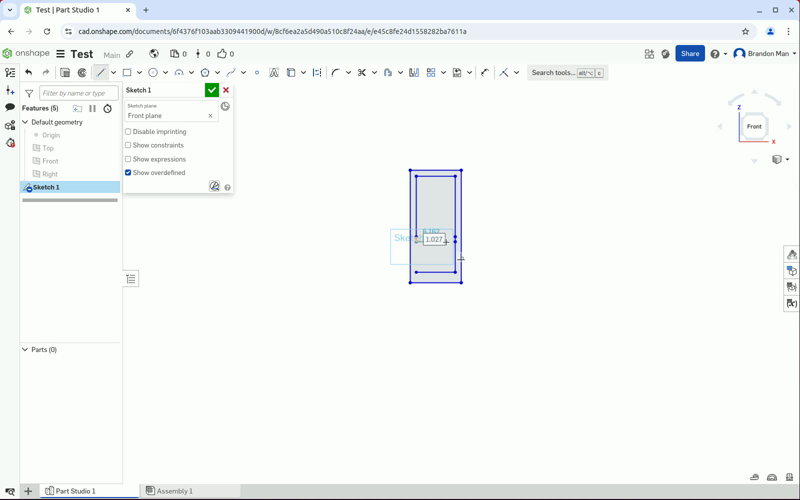
mouse_move(416, 272)
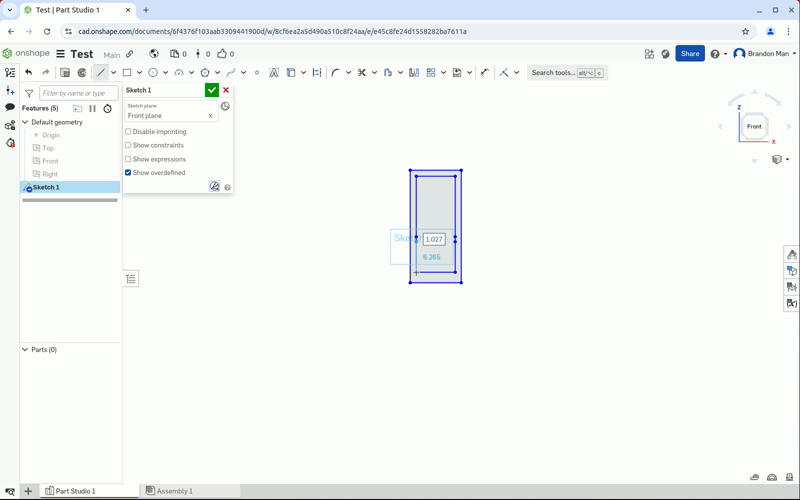
key_up(shift)
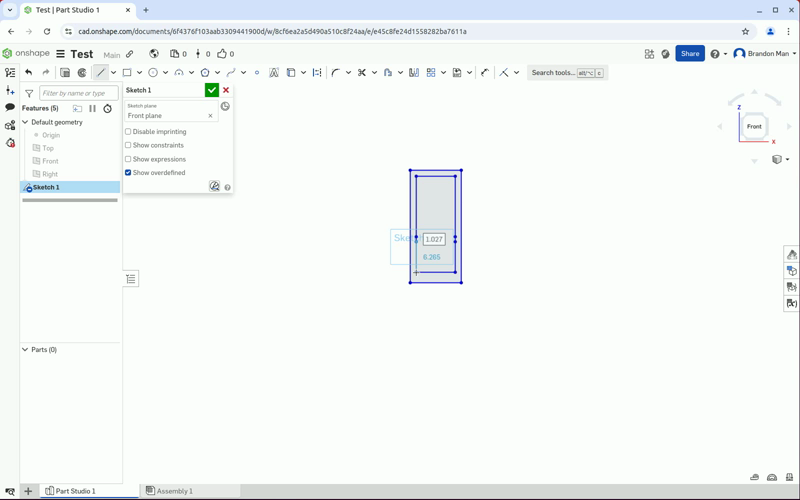
click(416, 272)
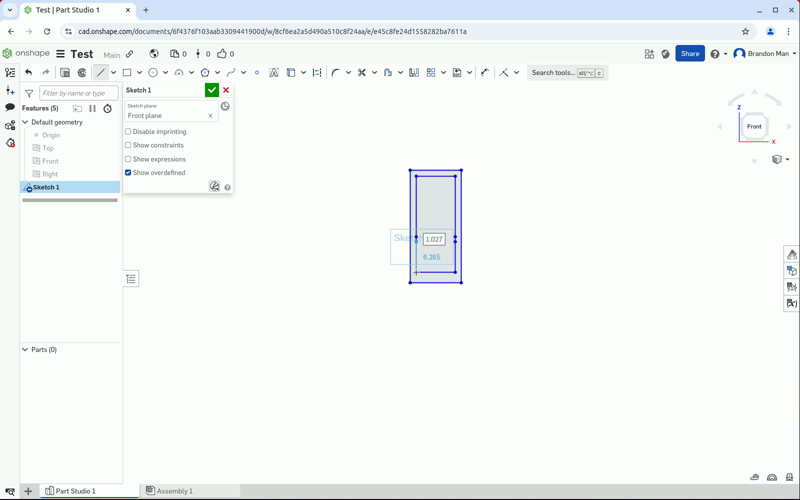
key(esc)
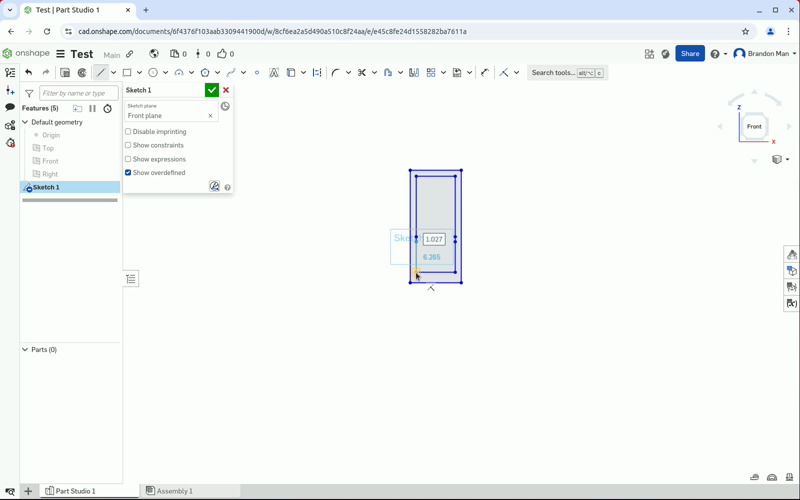
mouse_move(414, 214)
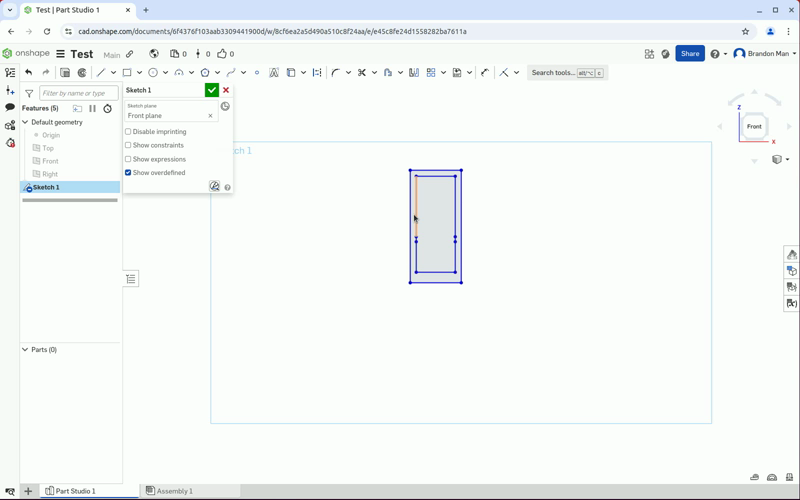
click(414, 214)
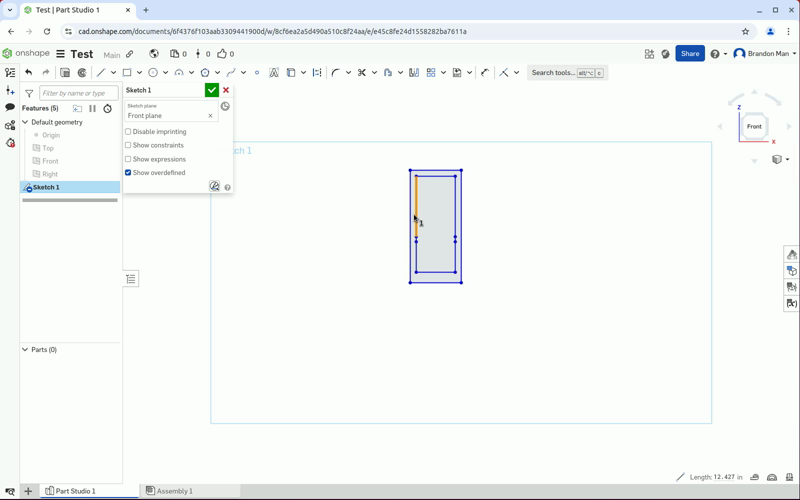
mouse_move(73, 352)
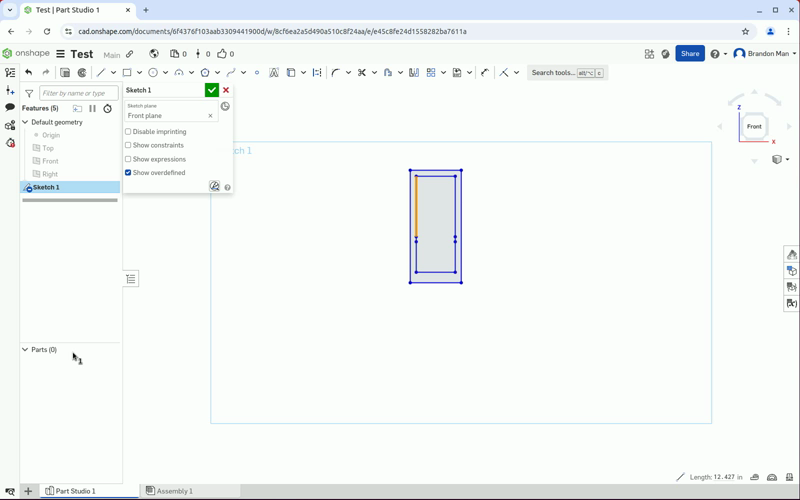
key(shift+y)
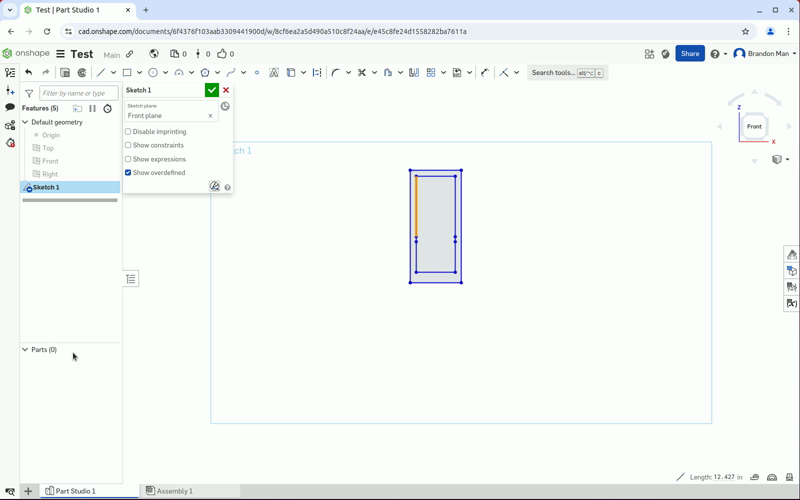
key(shift+e)
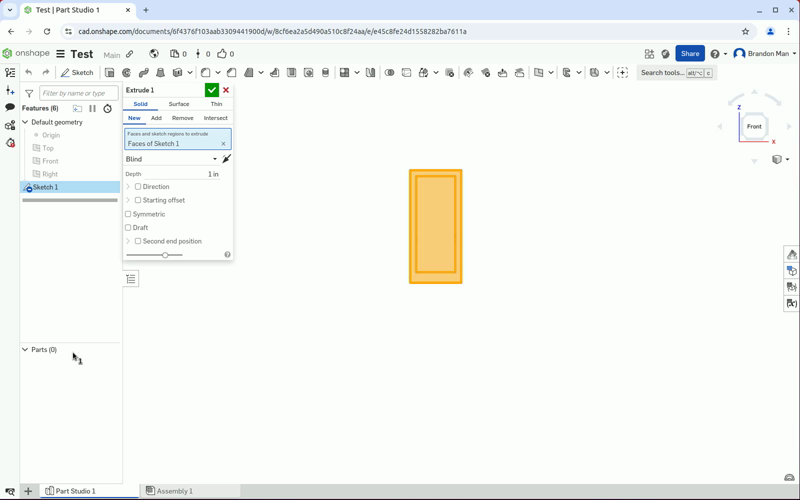
mouse_move(143, 106)
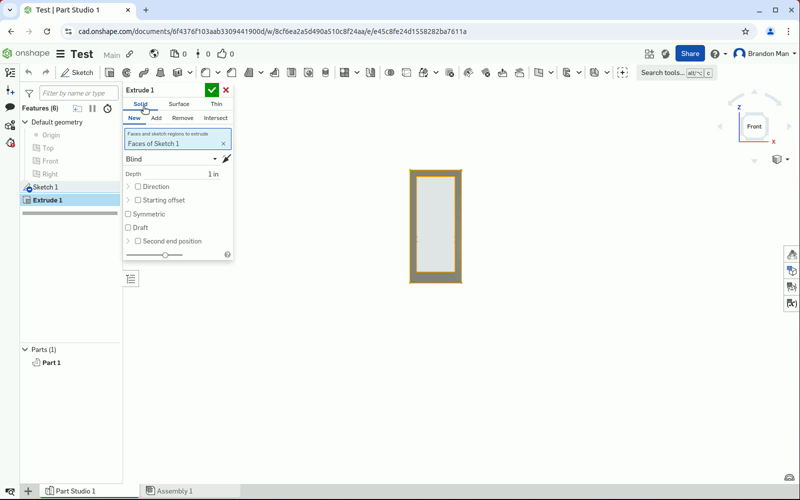
click(143, 106)
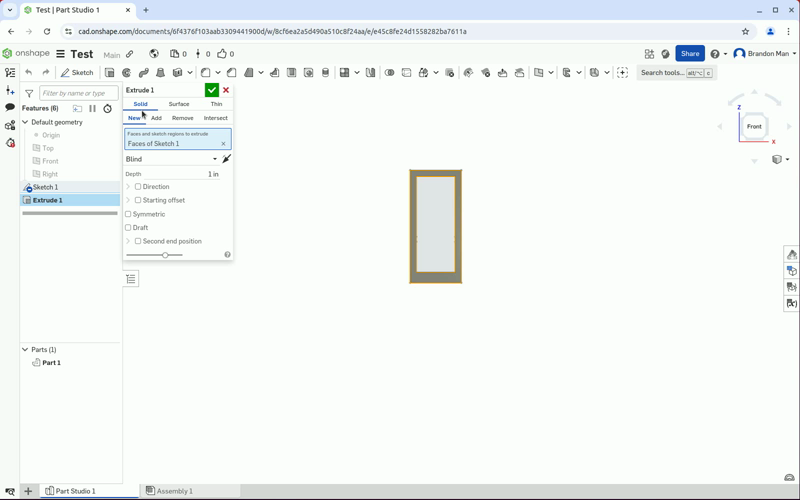
mouse_move(137, 120)
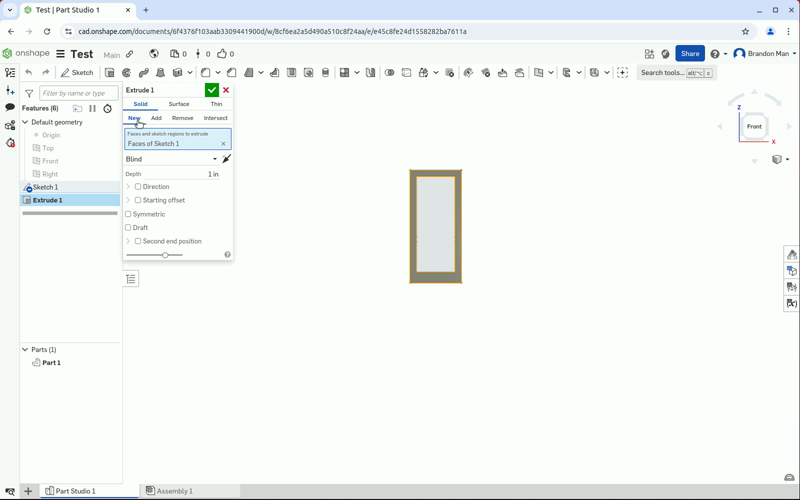
click(137, 120)
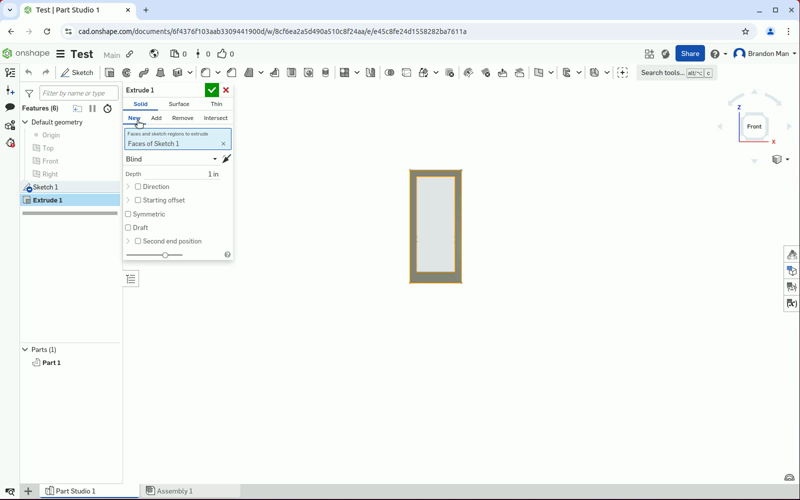
key(tab, 4)
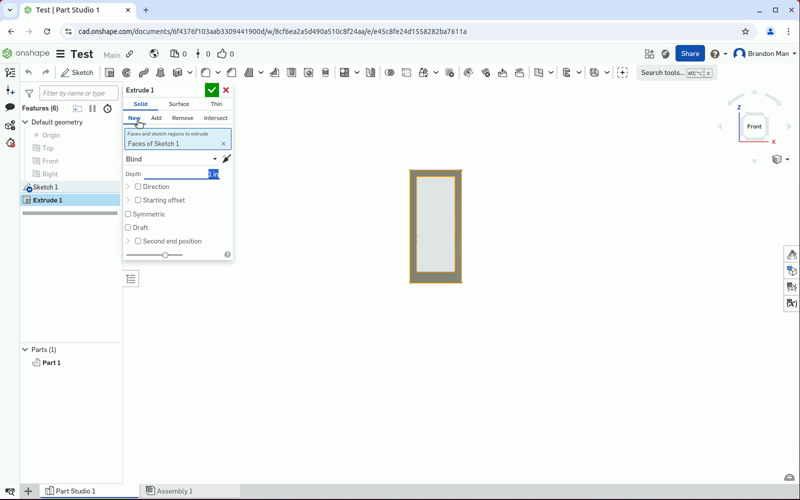
text(0.482)
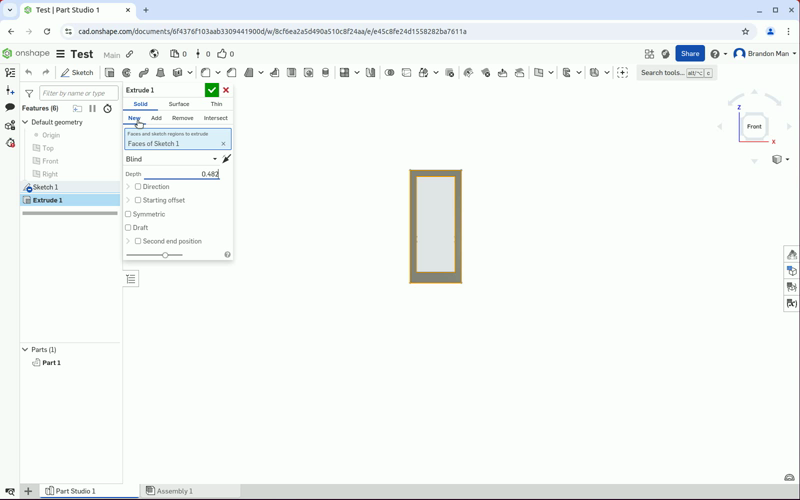
key(tab, 3)
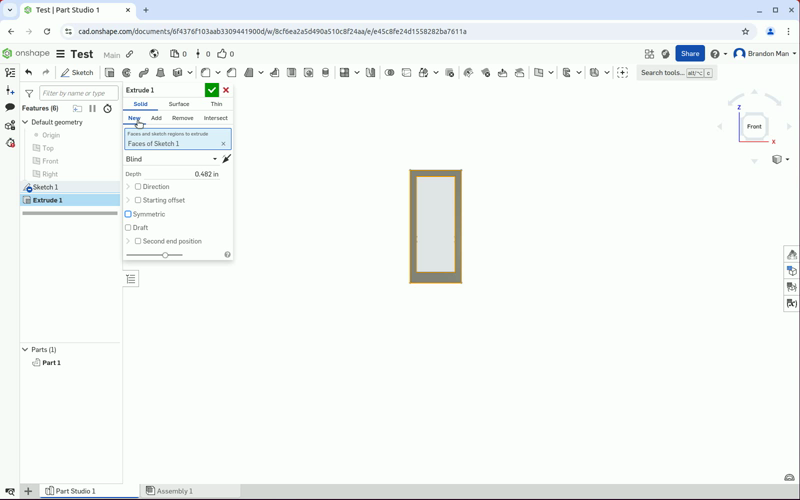
key(space)
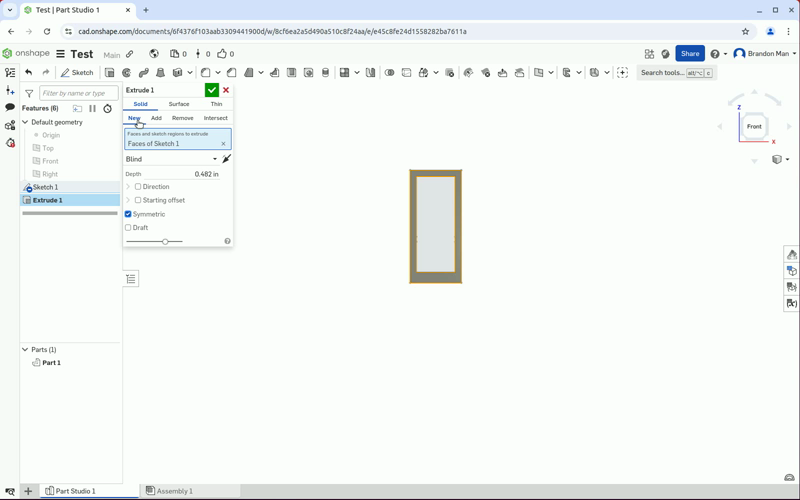
key(enter)
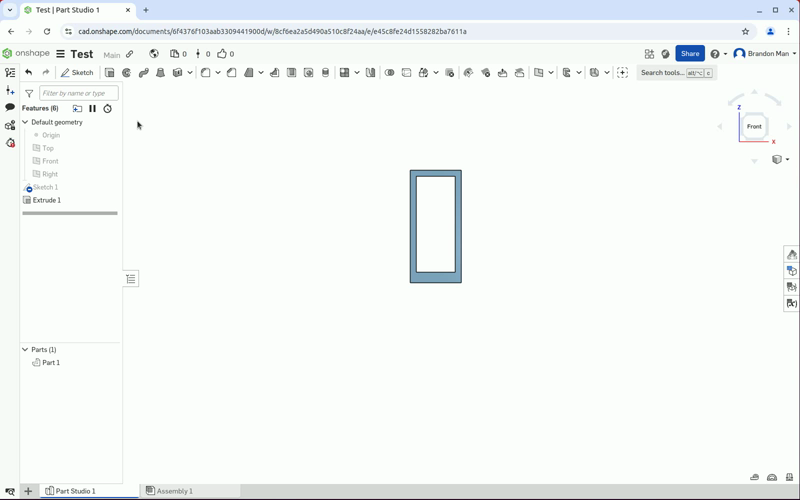
key(shift+h)
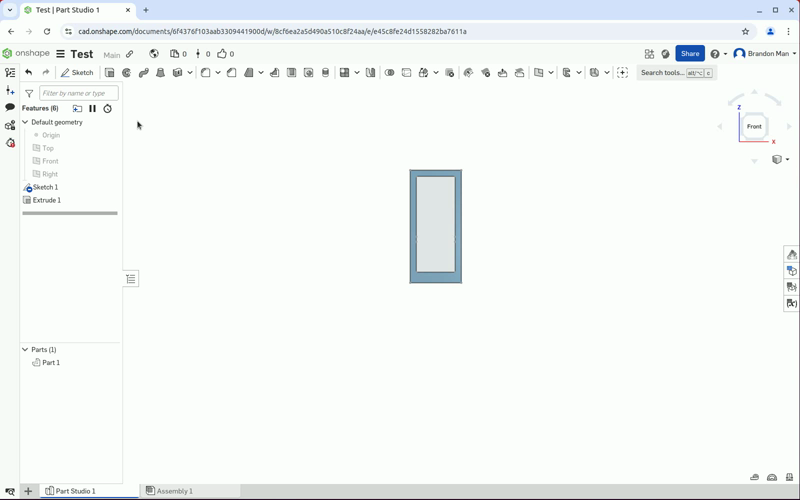
key(shift+h)
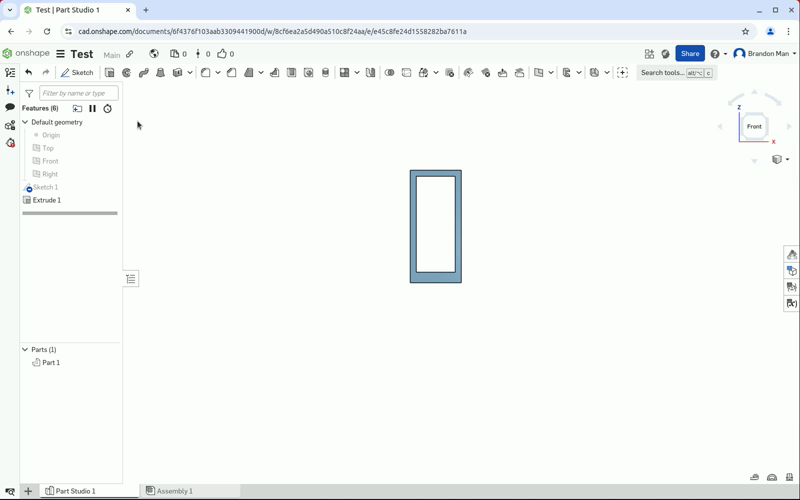
mouse_move(73, 189)
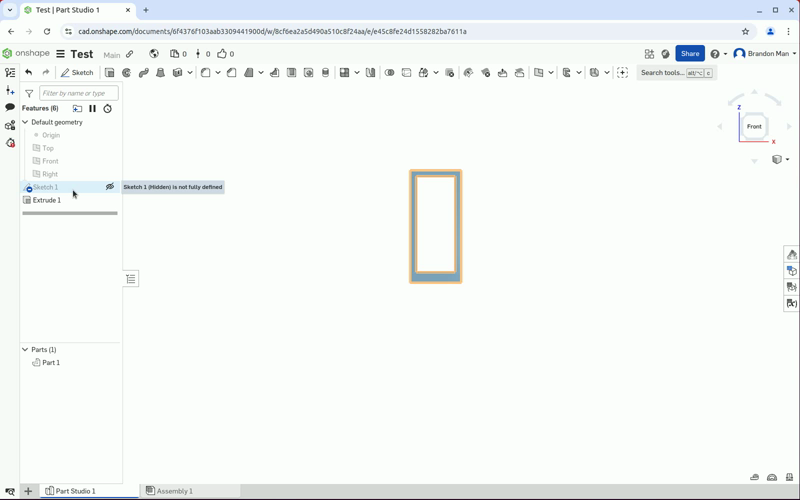
click(73, 189)
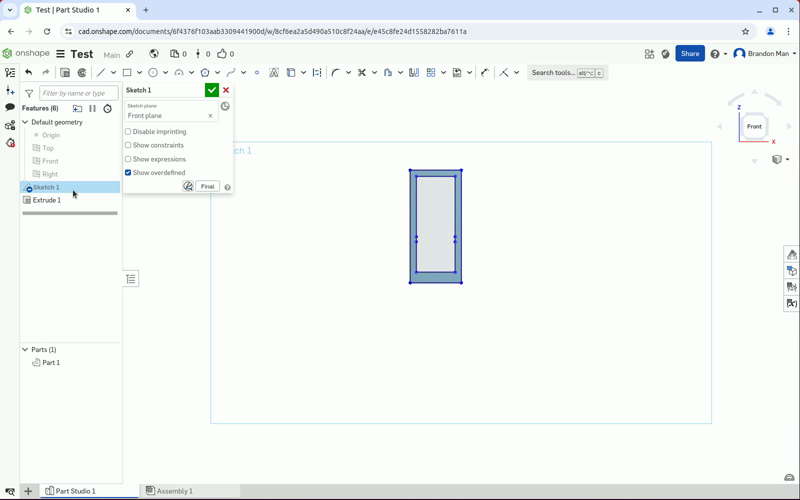
mouse_move(229, 92)
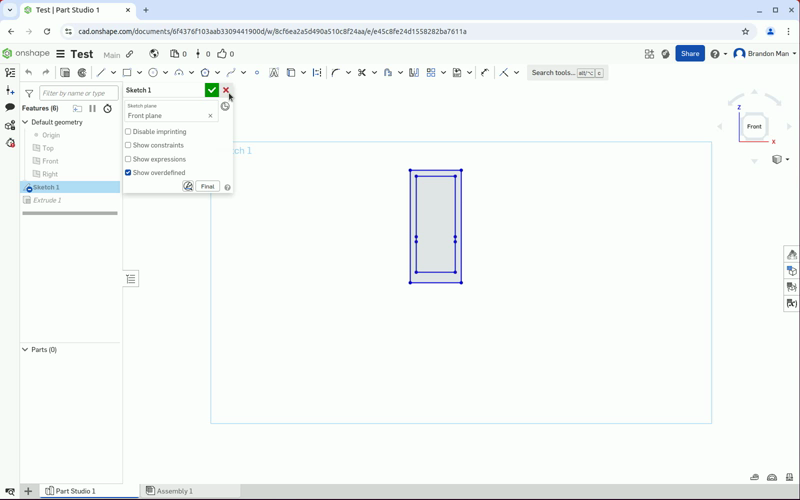
click(229, 92)
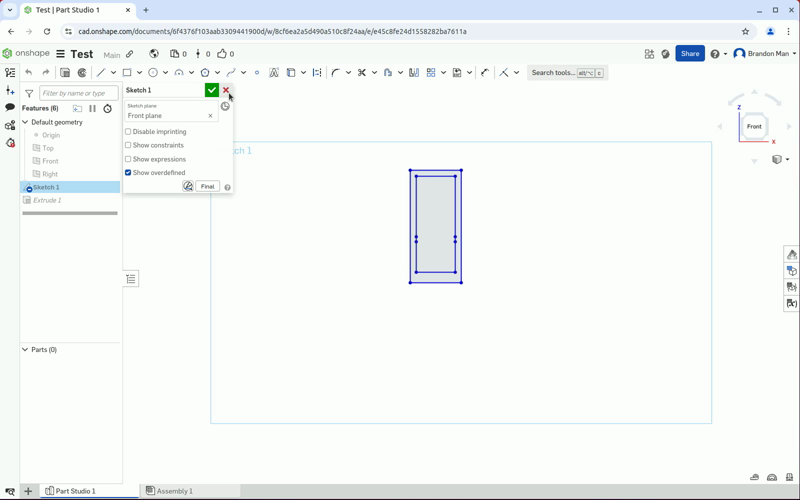
key(shift+s)
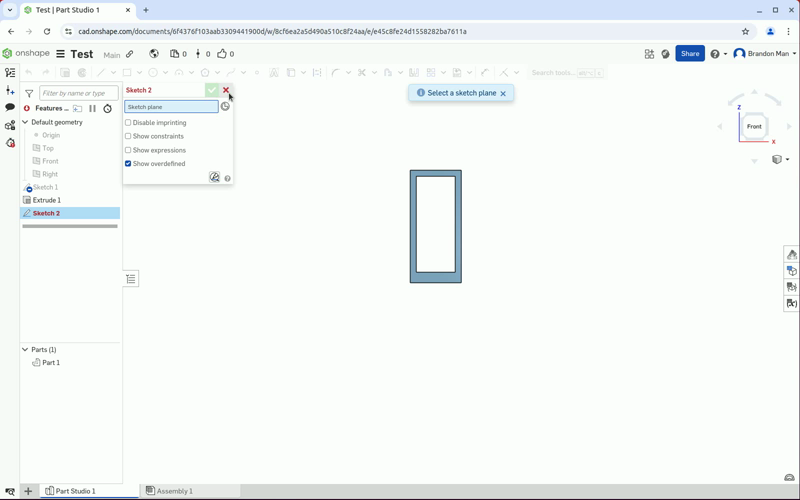
mouse_move(73, 163)
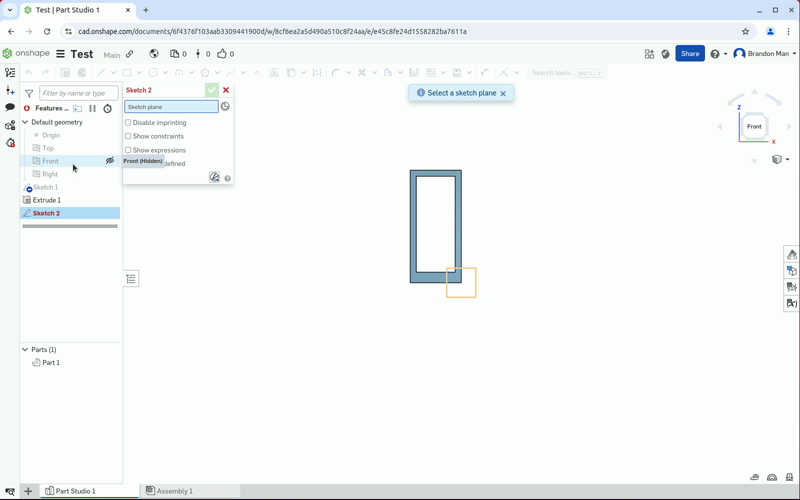
click(73, 163)
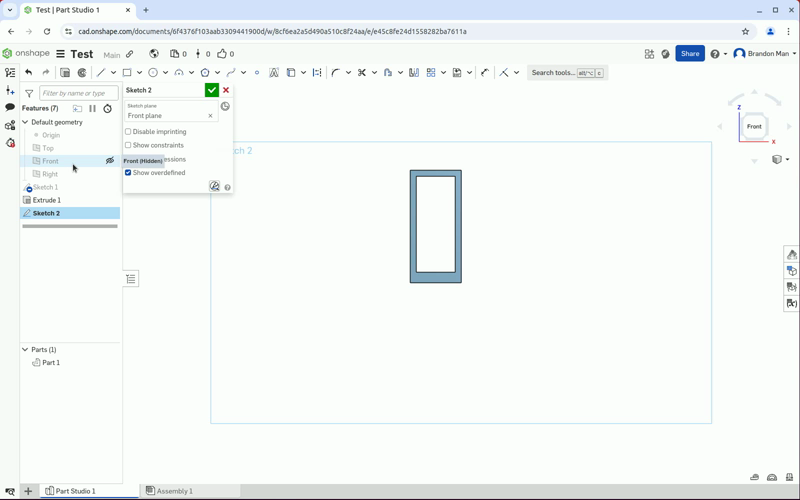
mouse_move(73, 352)
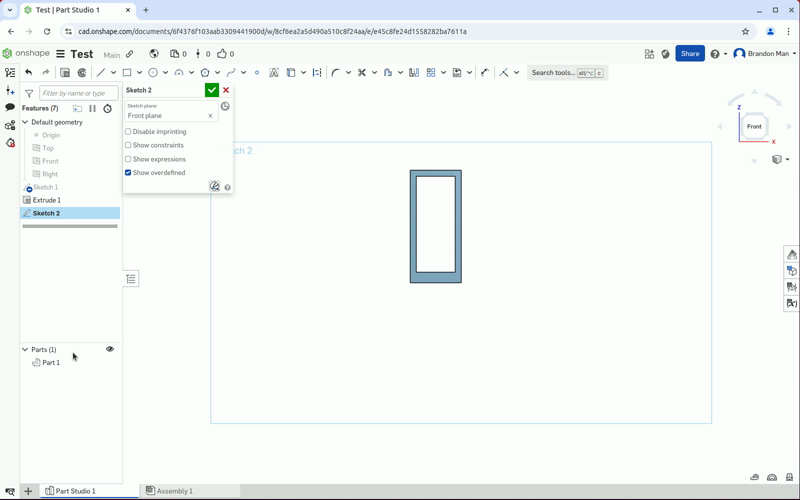
key(y)
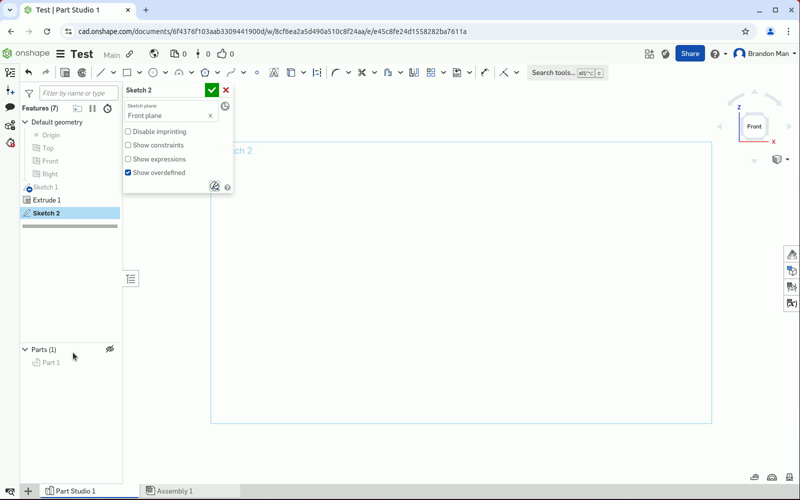
key(l)
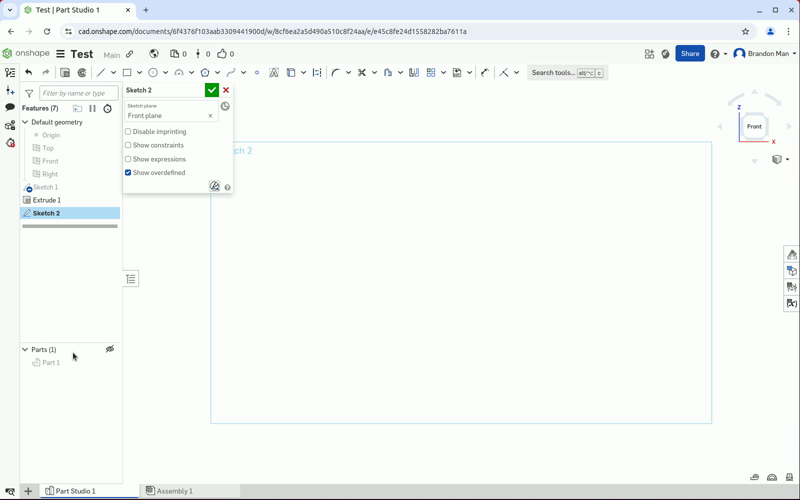
key_down(shift)
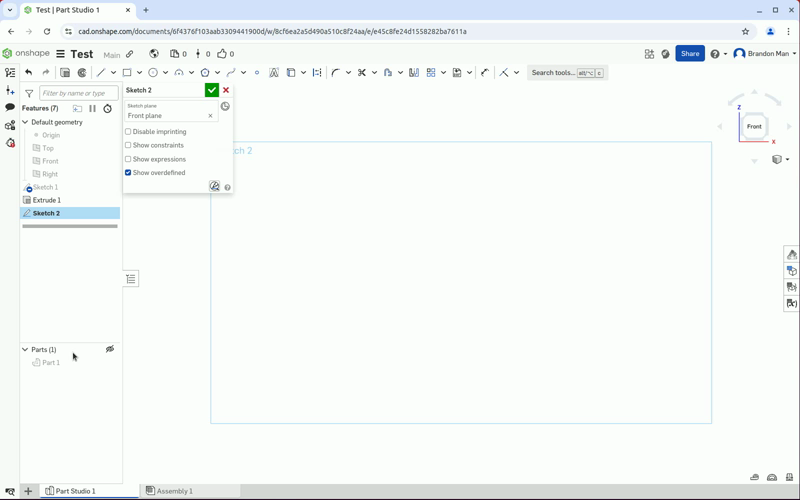
mouse_move(416, 240)
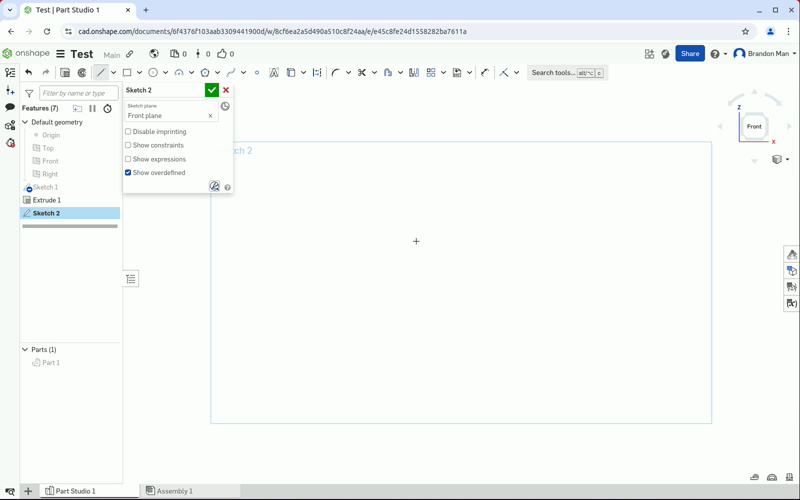
click(416, 240)
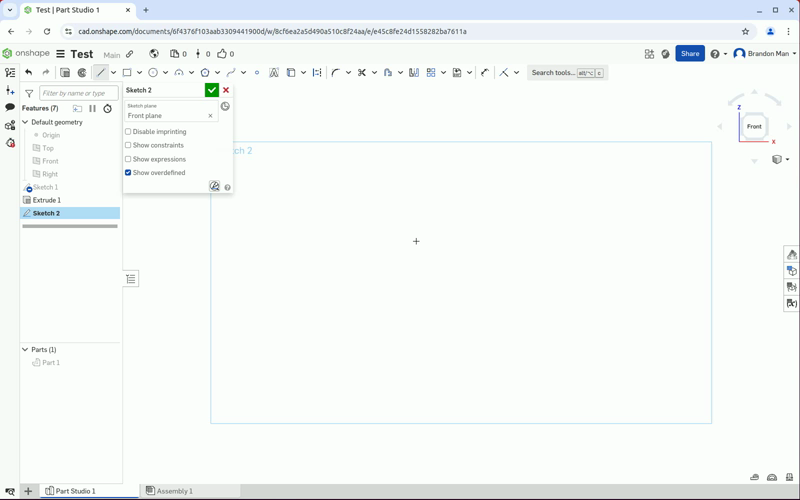
key_up(shift)
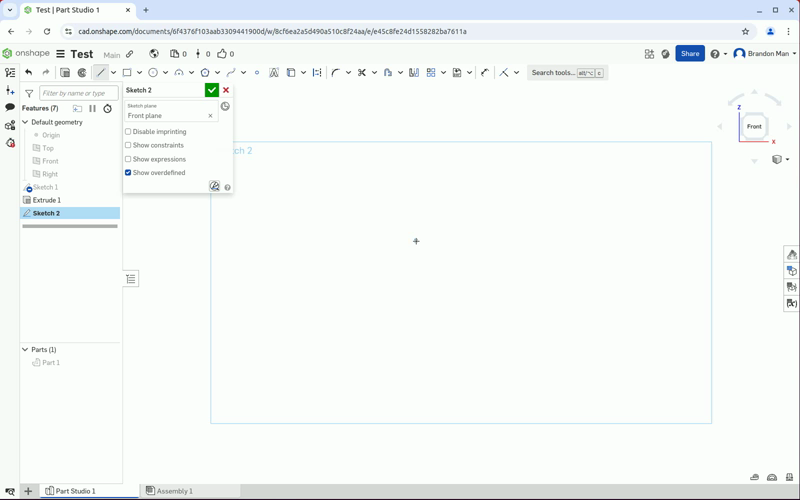
key_down(shift)
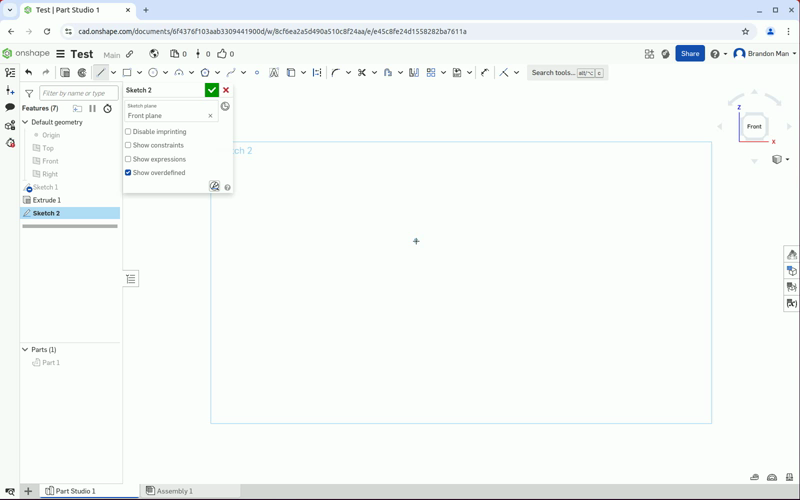
mouse_move(446, 240)
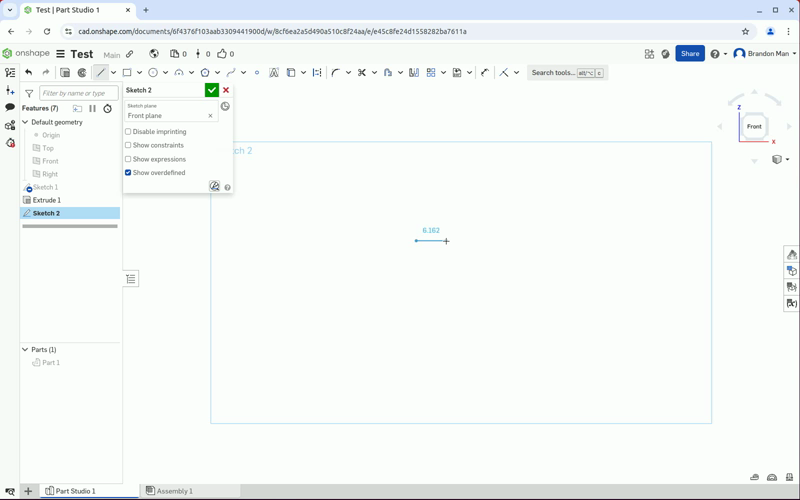
mouse_move(456, 240)
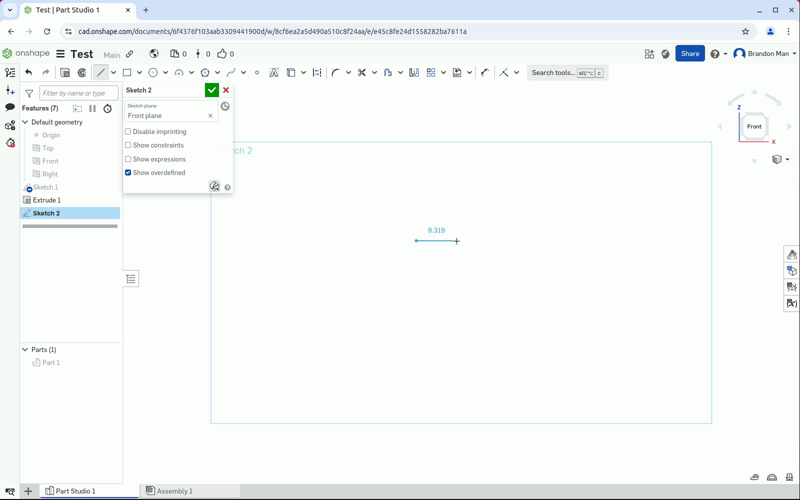
click(456, 240)
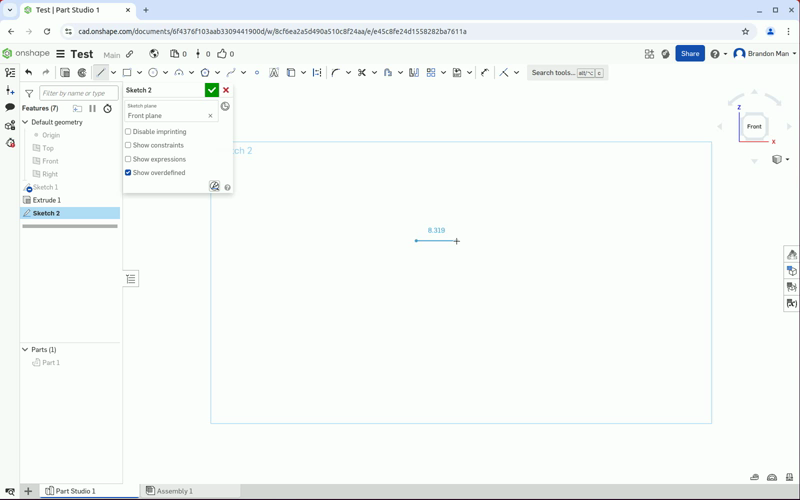
key_up(shift)
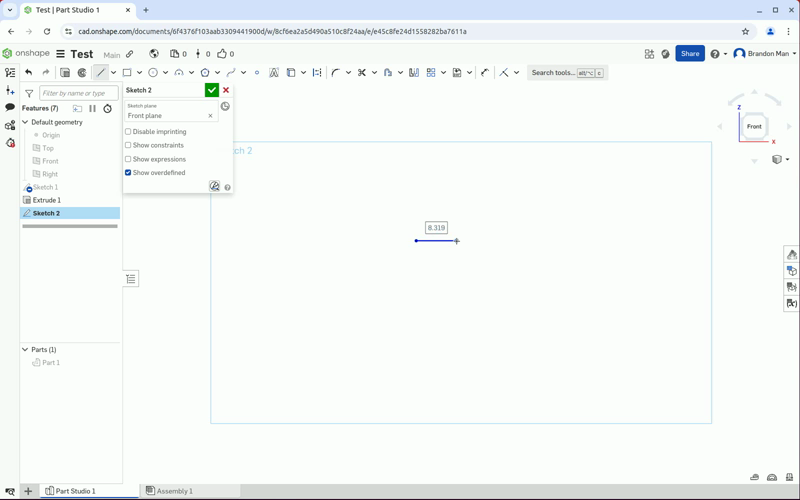
key_down(shift)
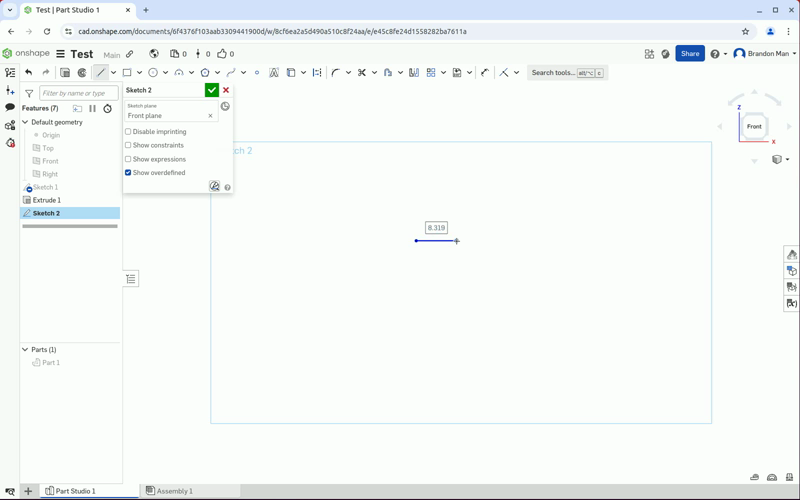
mouse_move(486, 240)
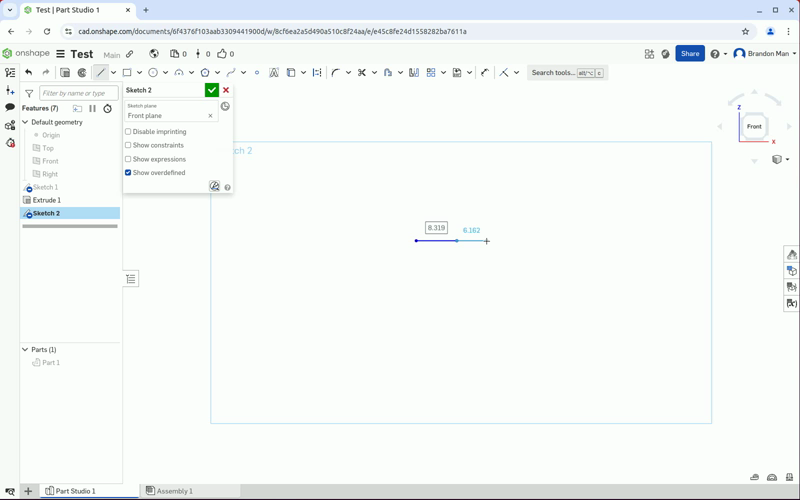
mouse_move(456, 236)
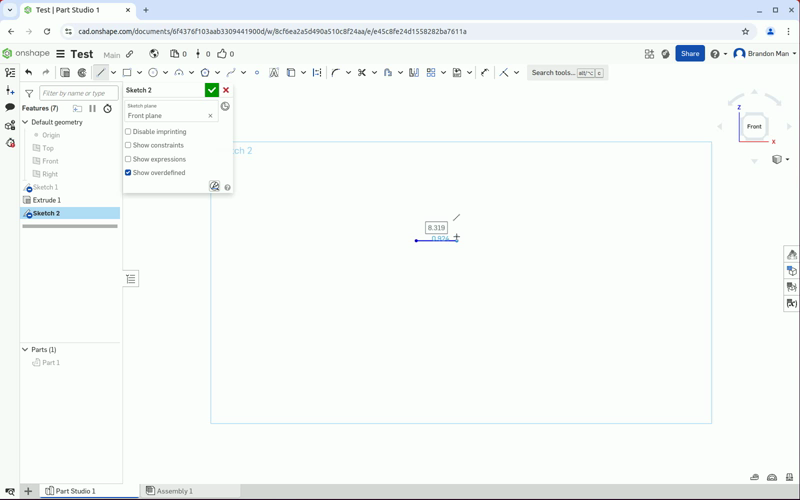
scroll(6)
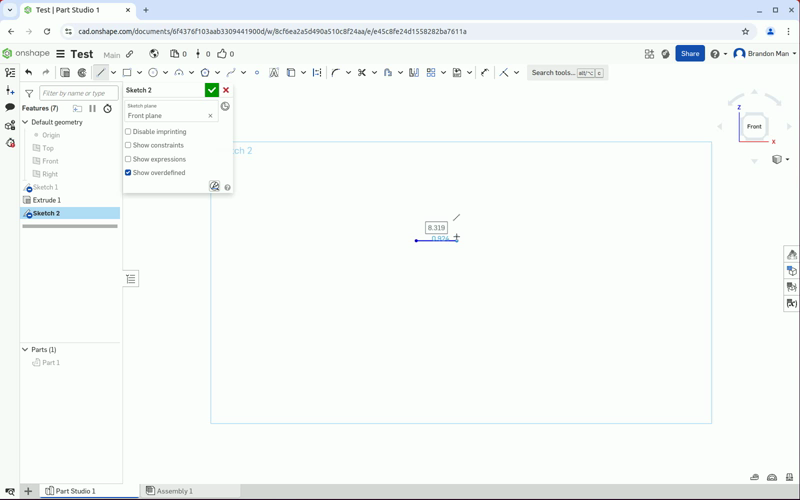
scroll(6)
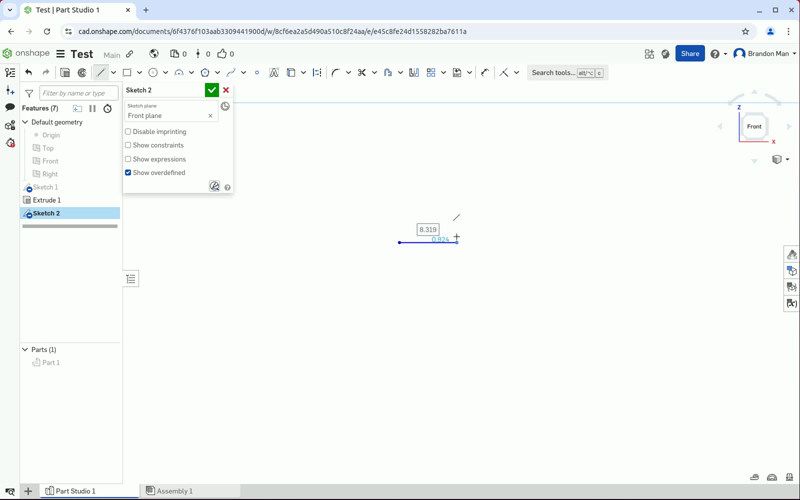
scroll(6)
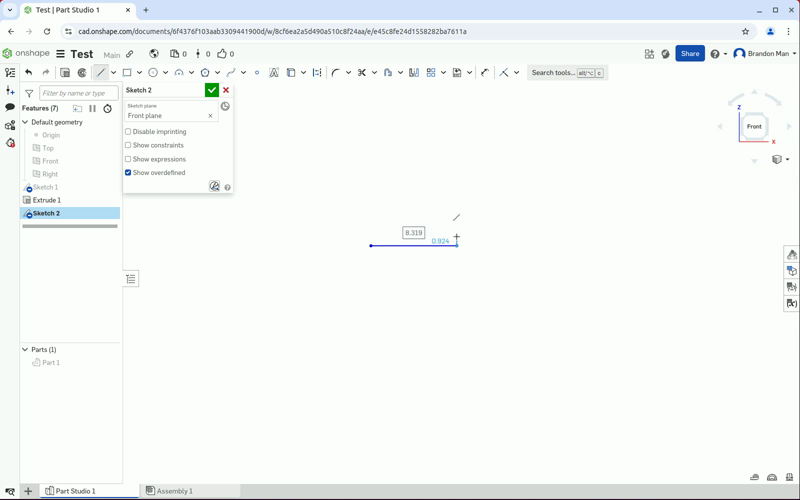
scroll(6)
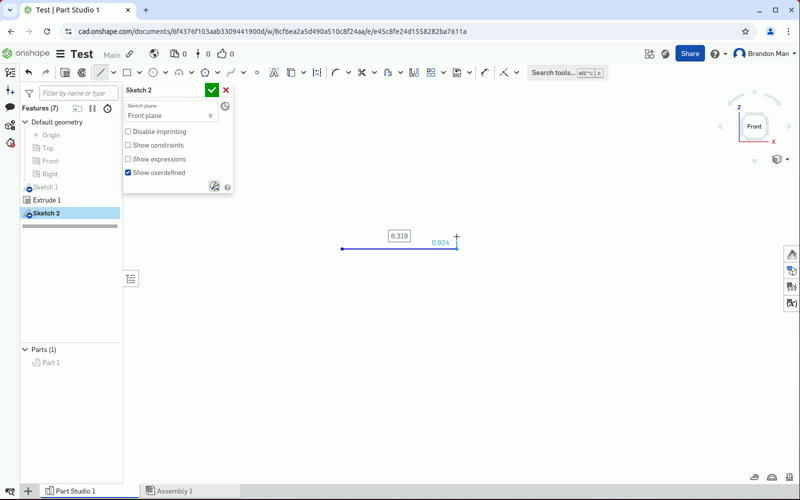
scroll(6)
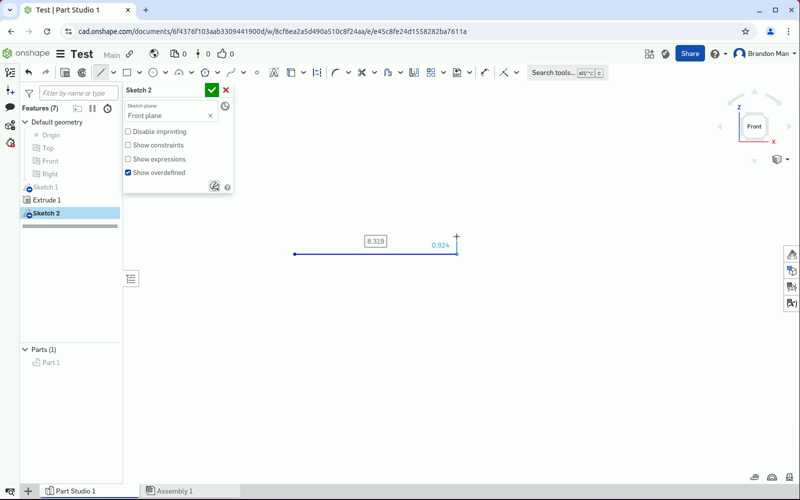
scroll(6)
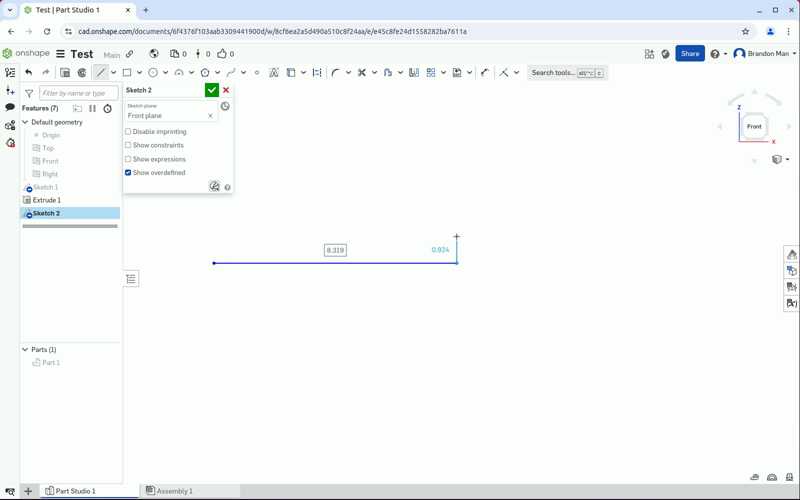
scroll(6)
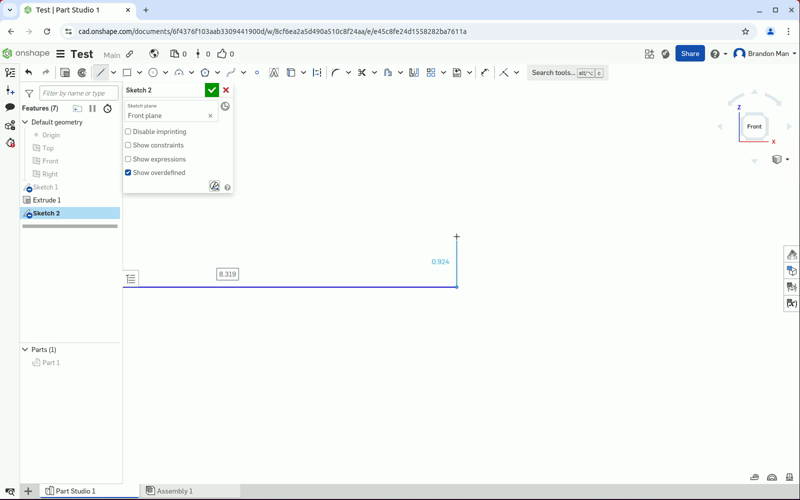
click(456, 236)
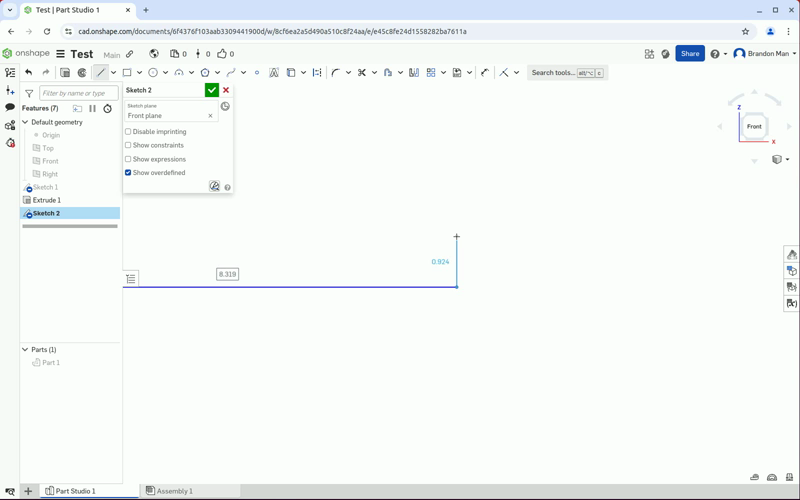
scroll(-6)
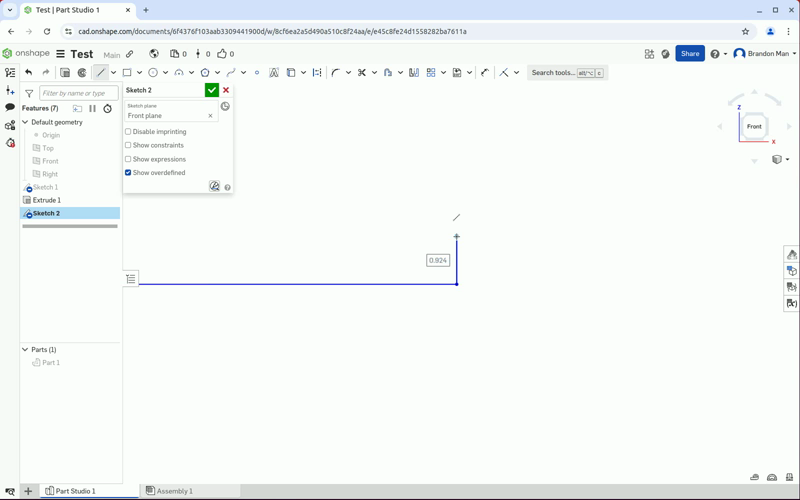
scroll(-6)
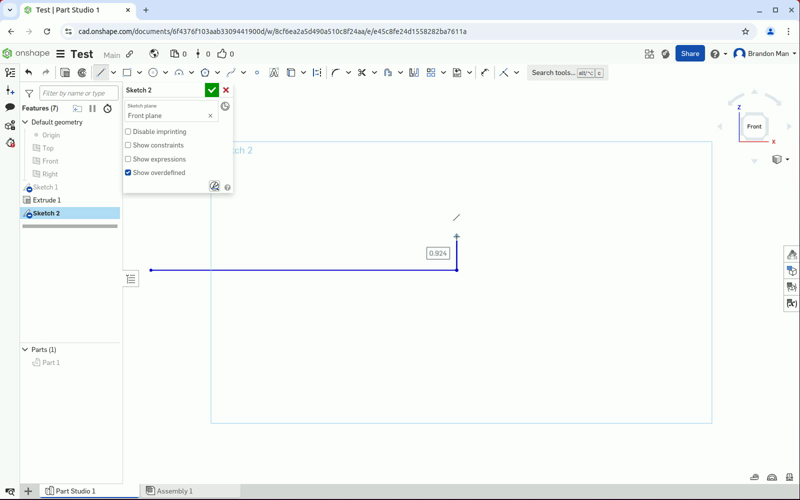
scroll(-6)
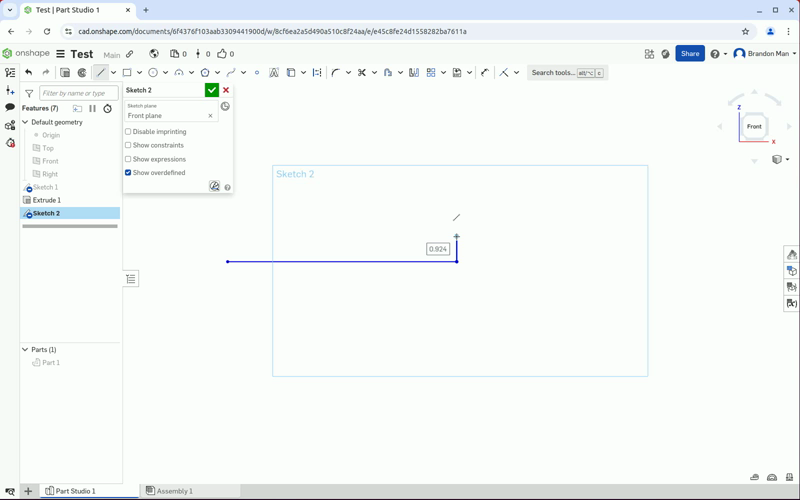
scroll(-6)
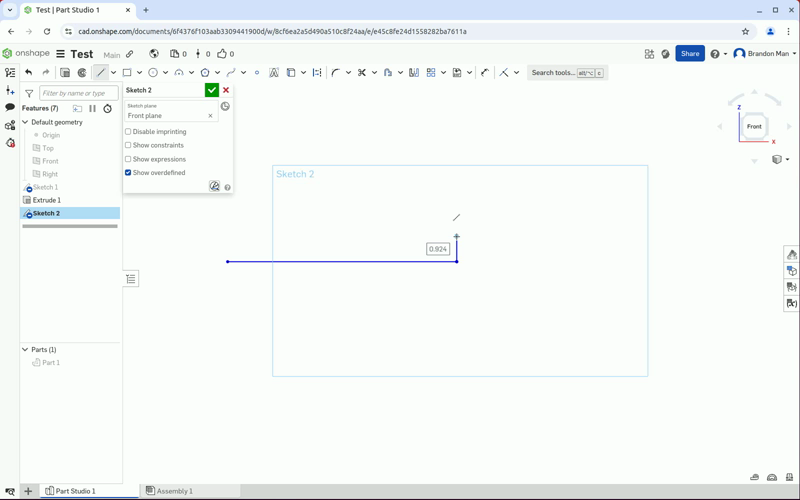
scroll(-6)
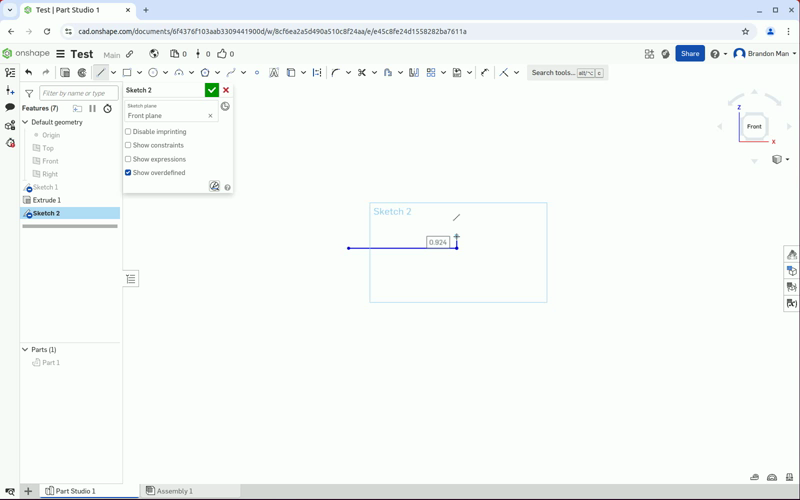
scroll(-6)
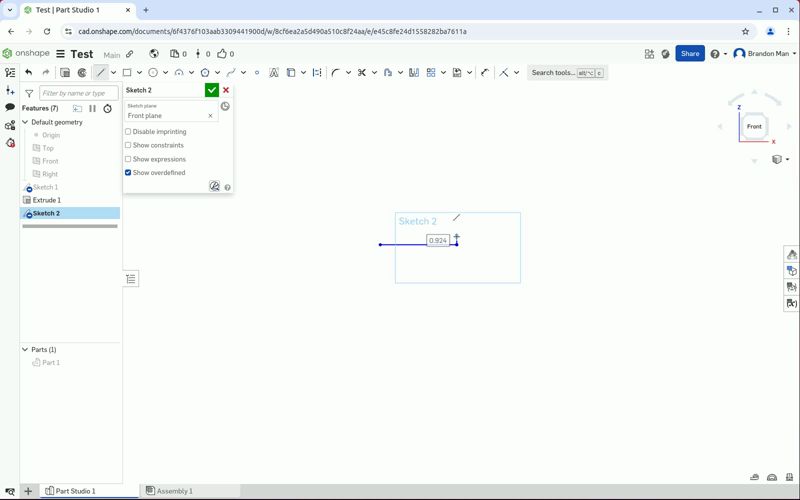
scroll(-6)
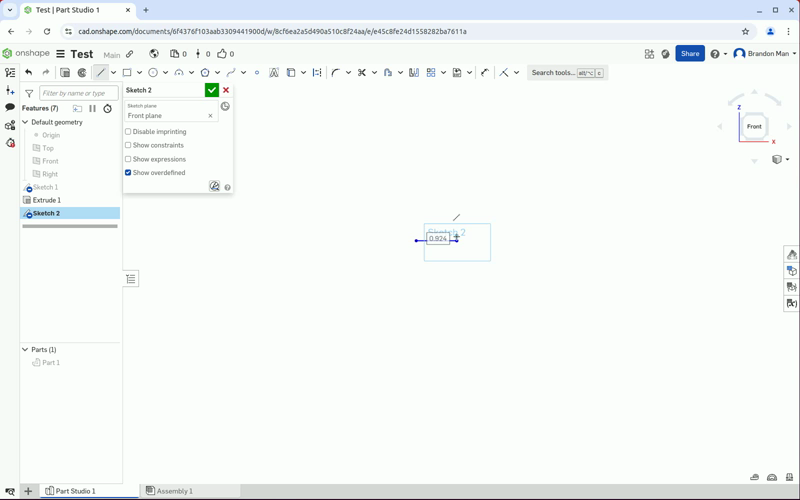
key_up(shift)
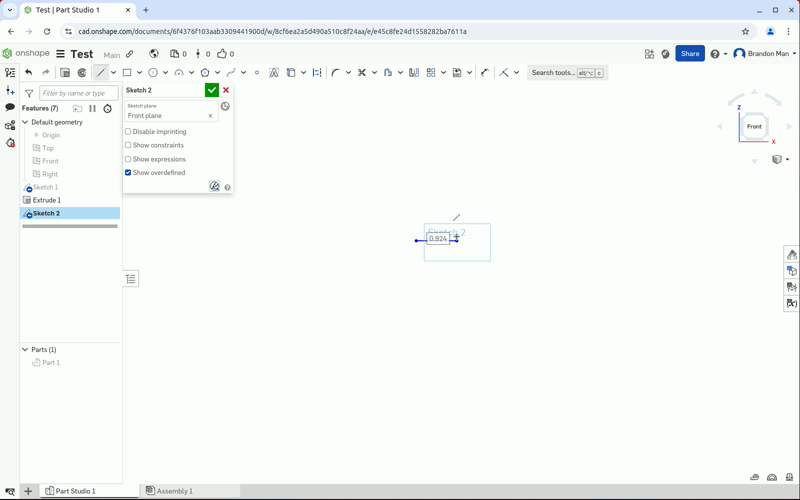
key_down(shift)
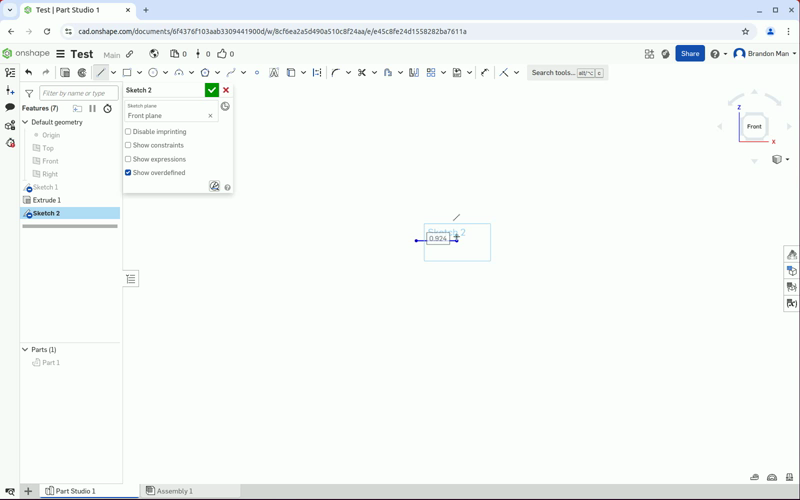
mouse_move(486, 236)
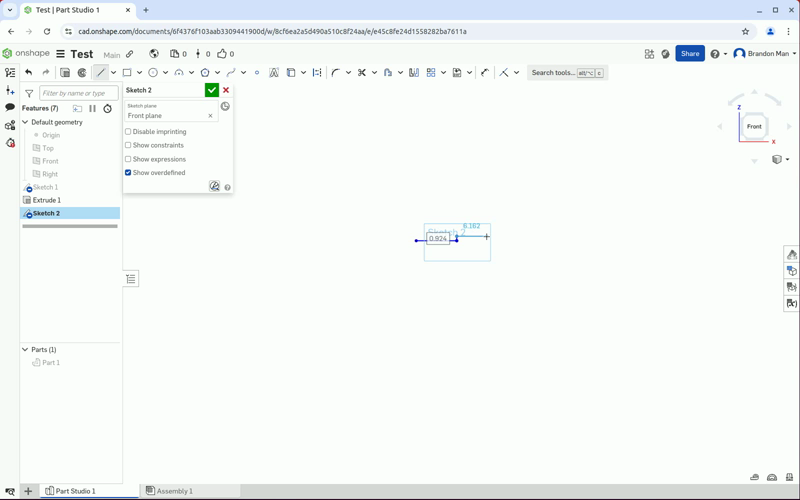
mouse_move(416, 236)
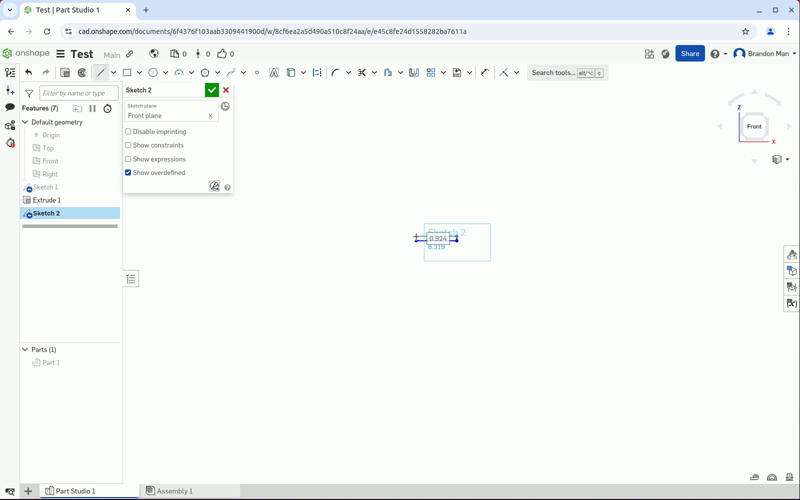
click(416, 236)
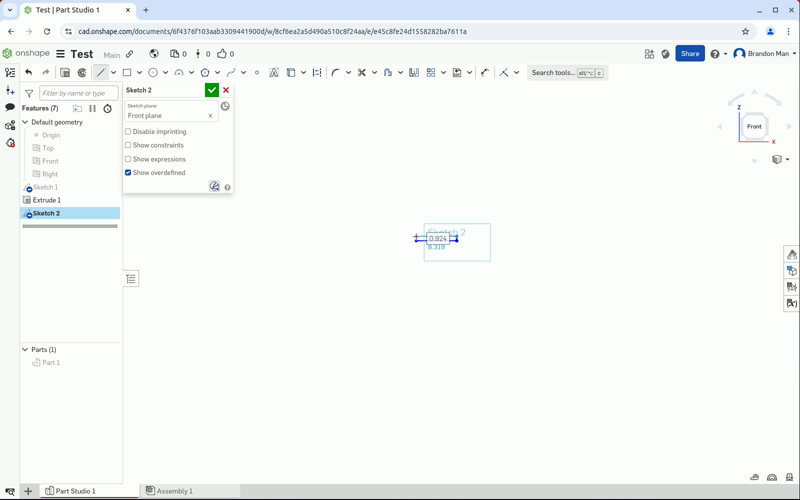
key_up(shift)
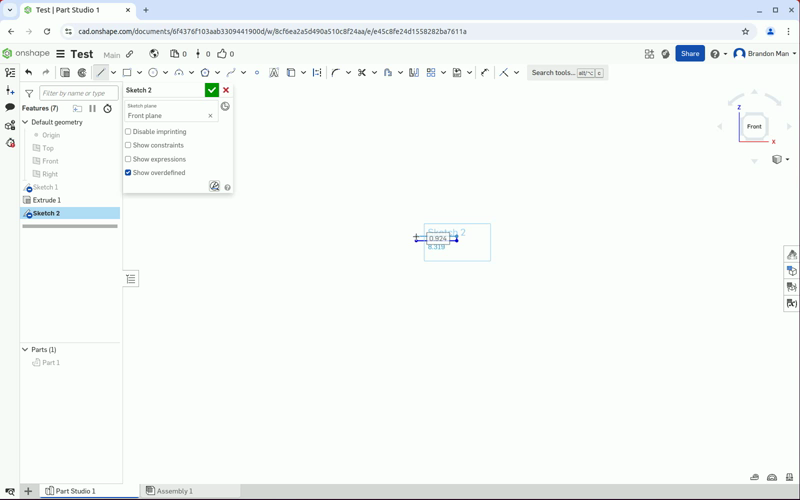
mouse_move(446, 236)
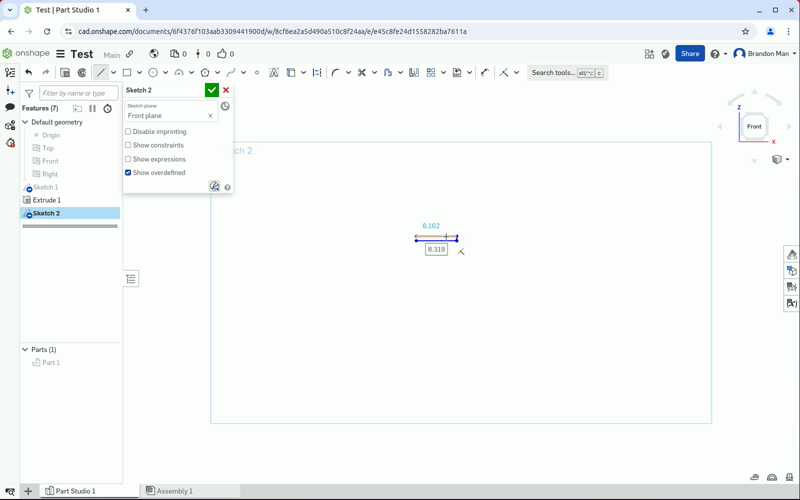
key_down(shift)
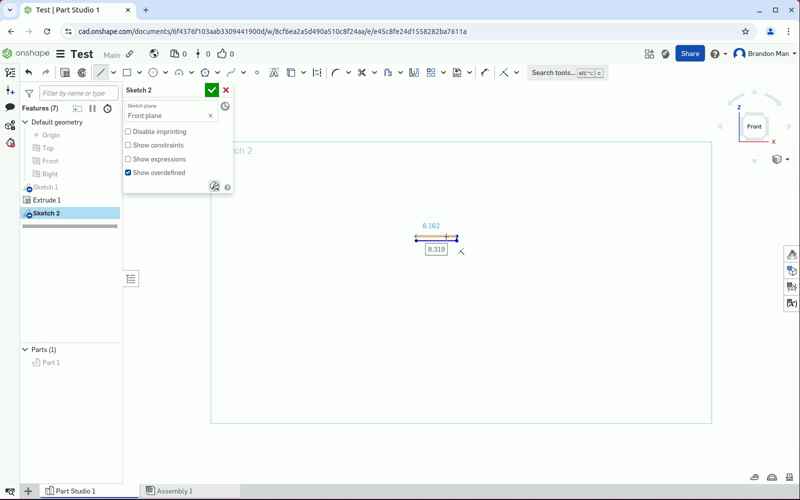
mouse_move(416, 240)
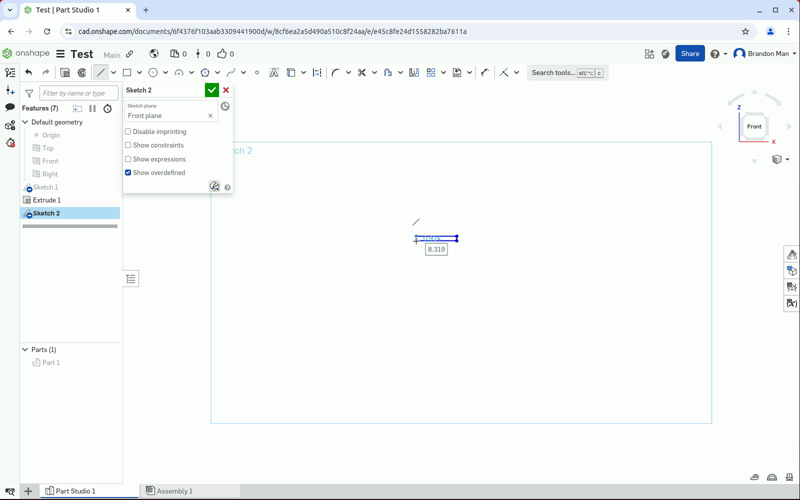
scroll(6)
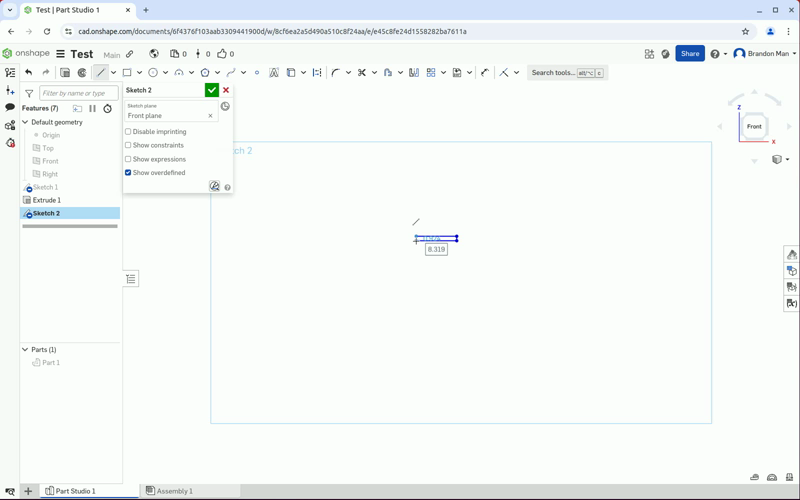
scroll(6)
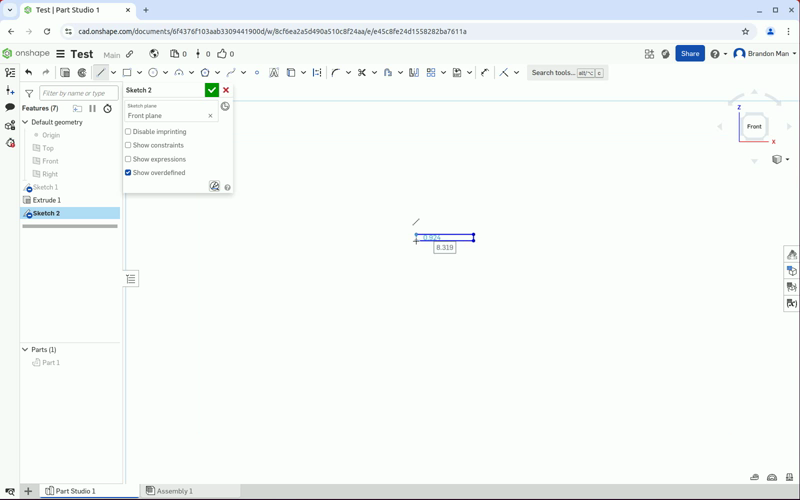
scroll(6)
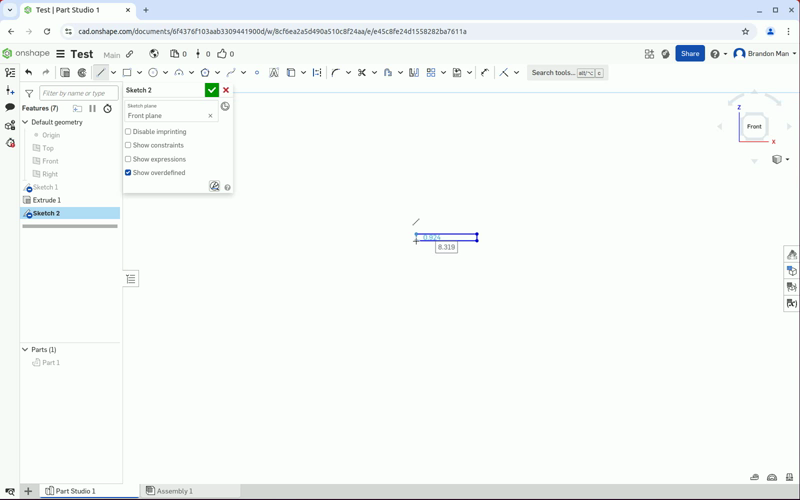
scroll(6)
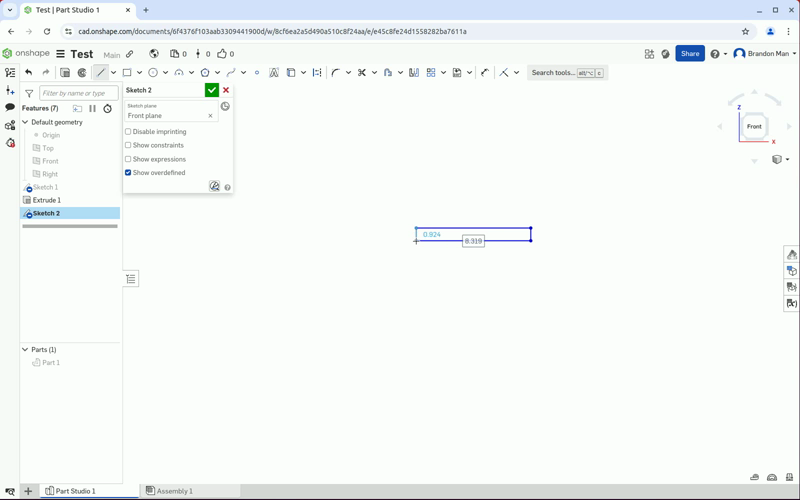
scroll(6)
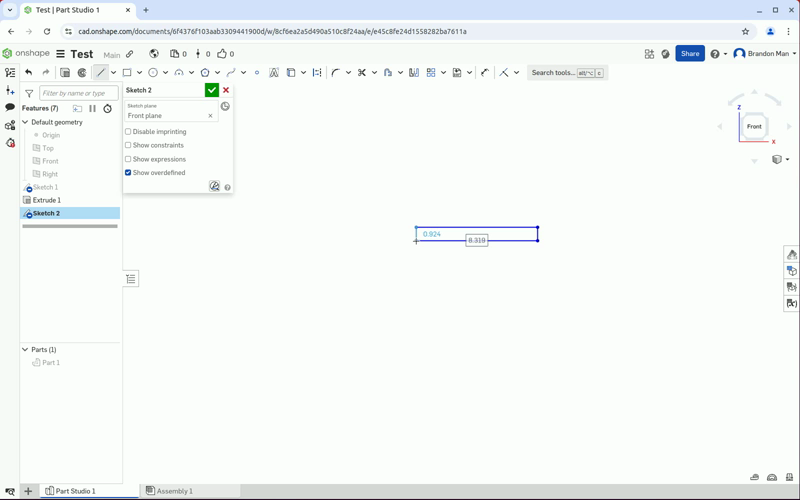
scroll(6)
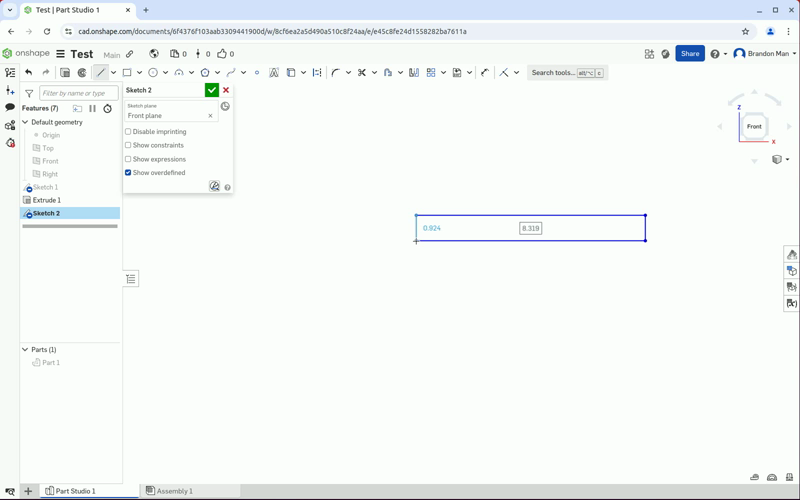
scroll(6)
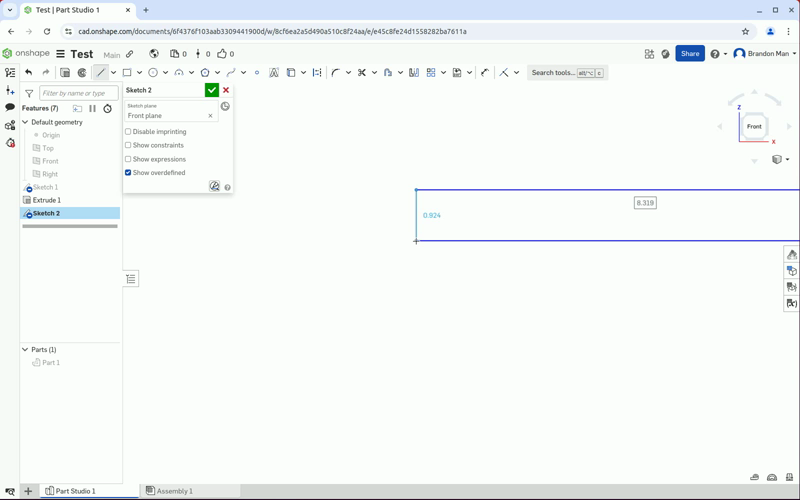
key_up(shift)
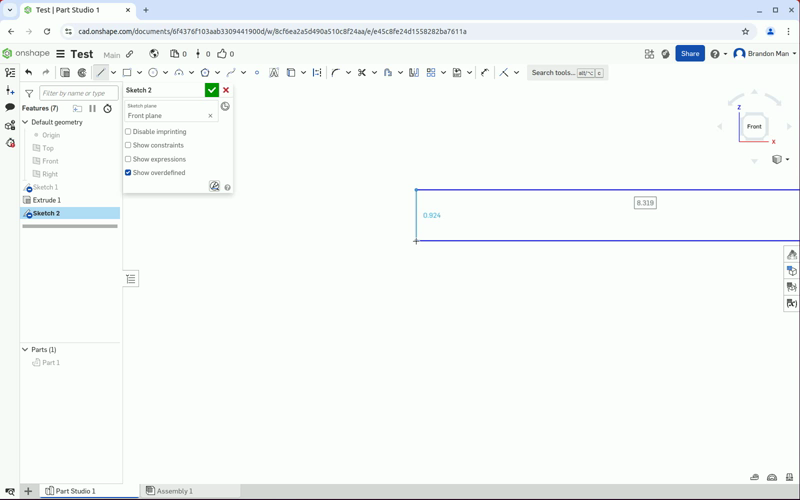
click(416, 240)
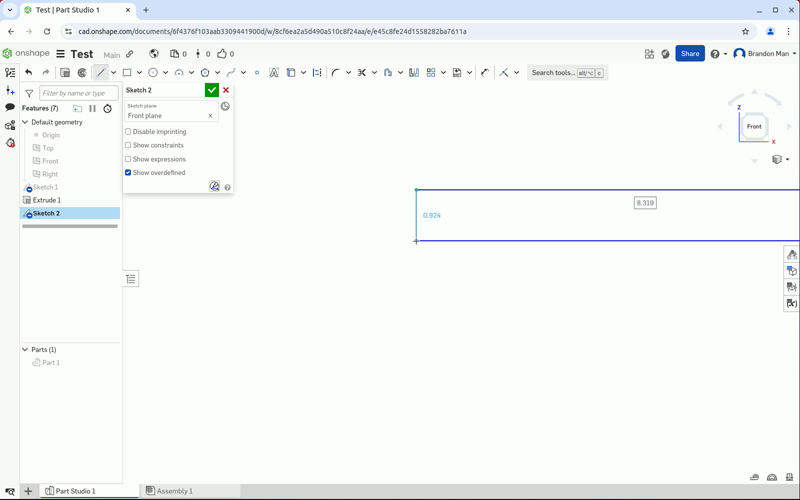
scroll(-6)
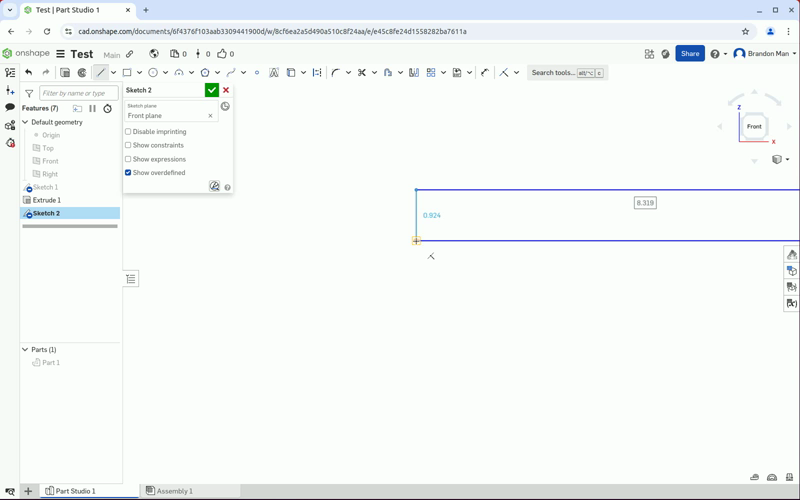
scroll(-6)
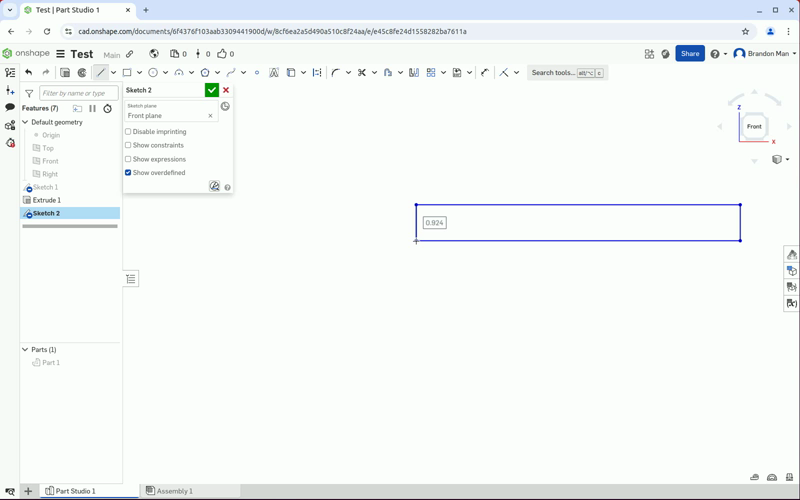
scroll(-6)
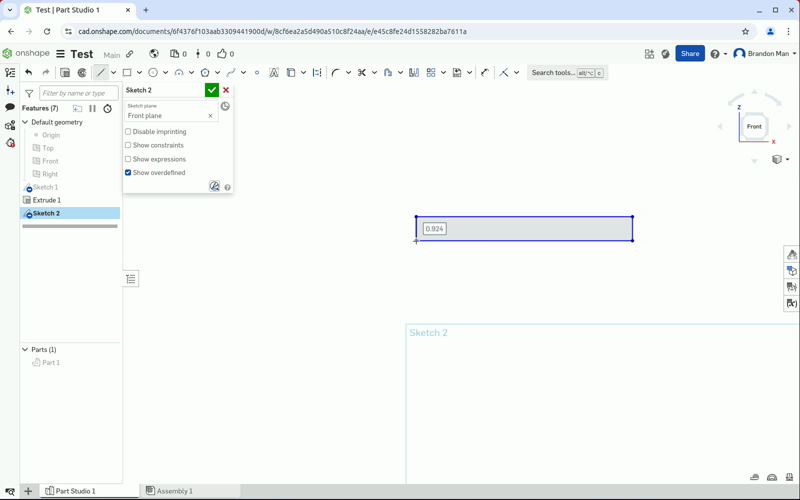
scroll(-6)
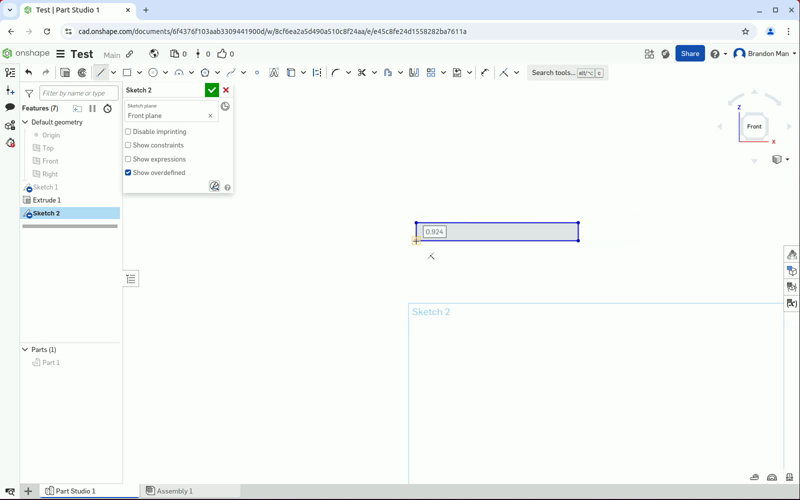
scroll(-6)
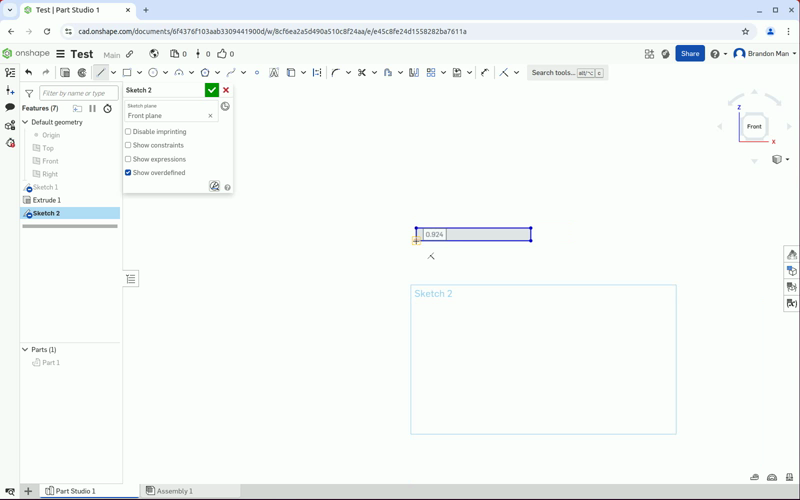
scroll(-6)
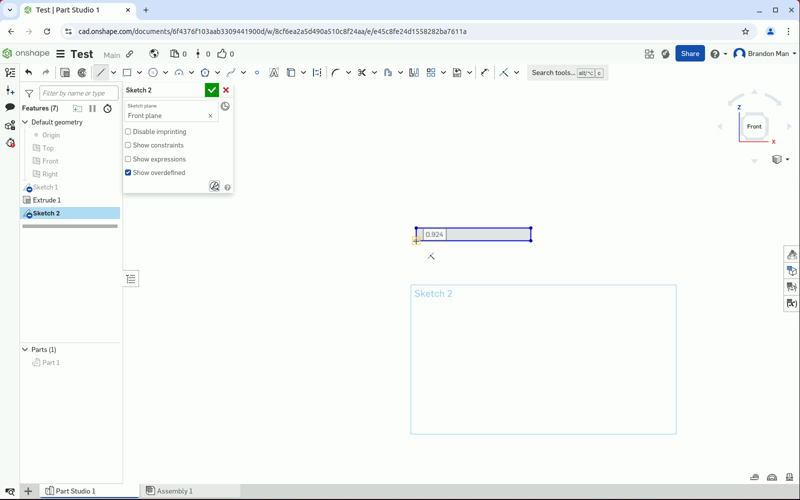
scroll(-6)
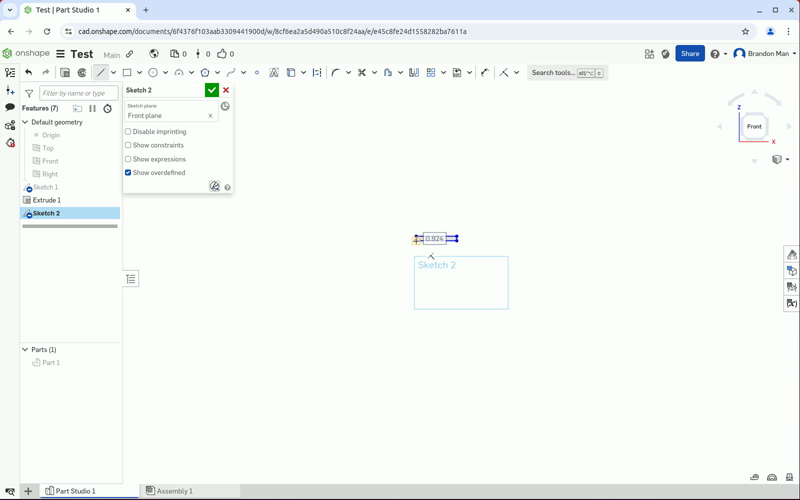
key(esc)
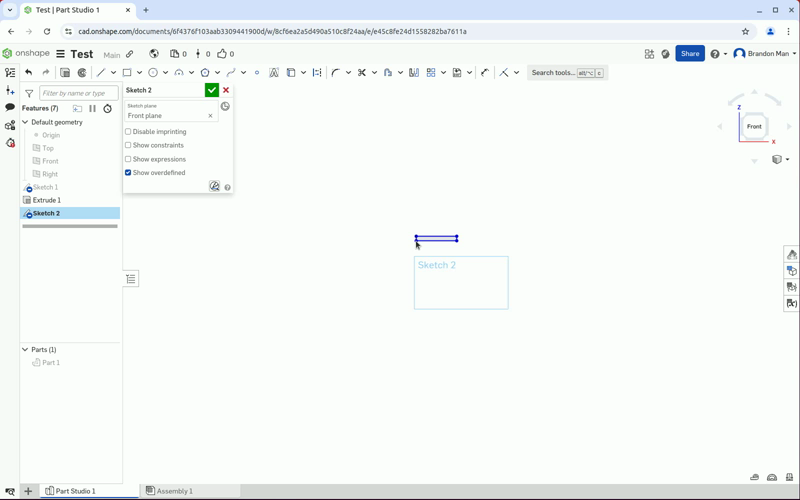
mouse_move(419, 238)
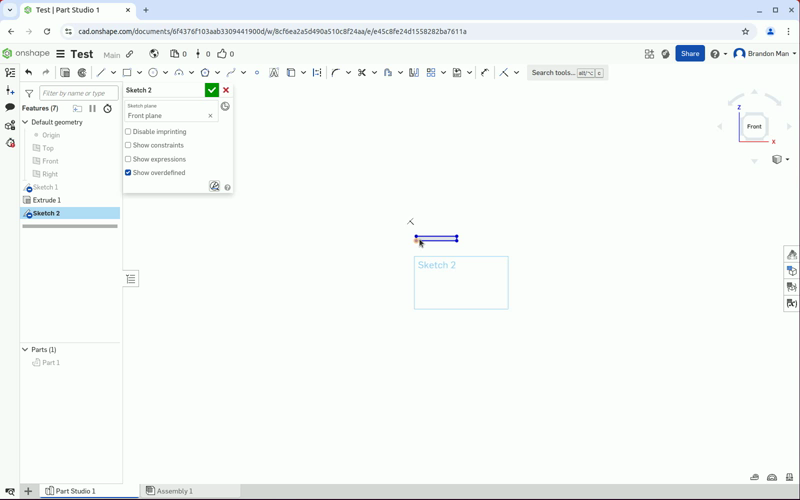
scroll(6)
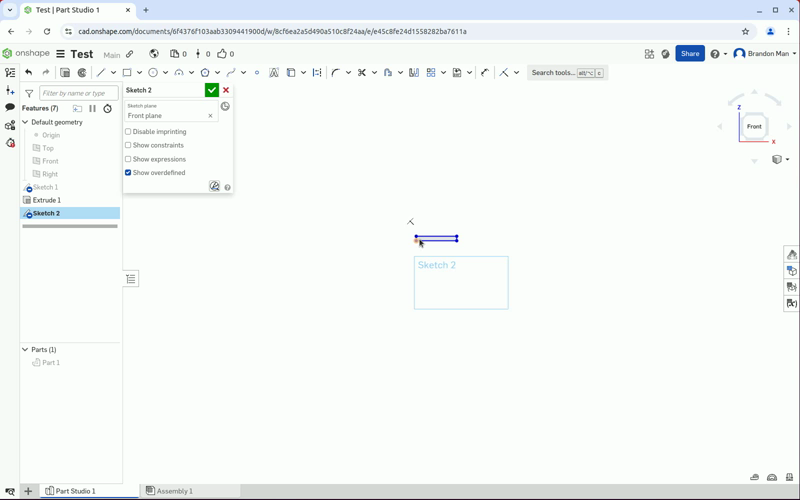
scroll(6)
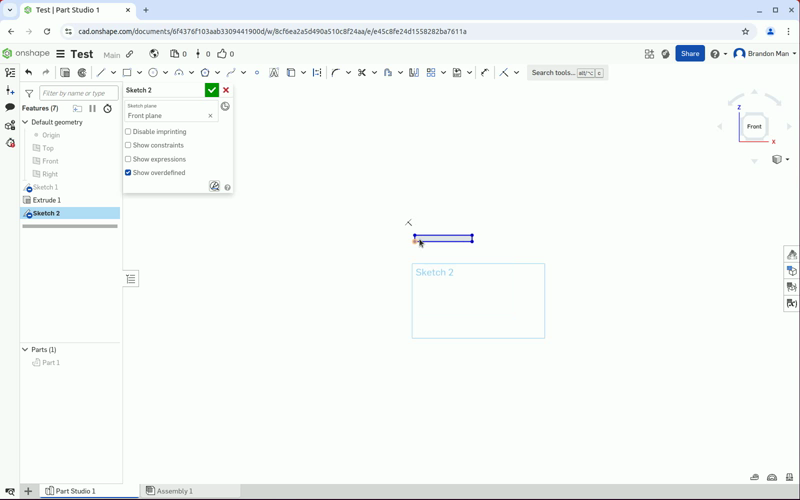
scroll(6)
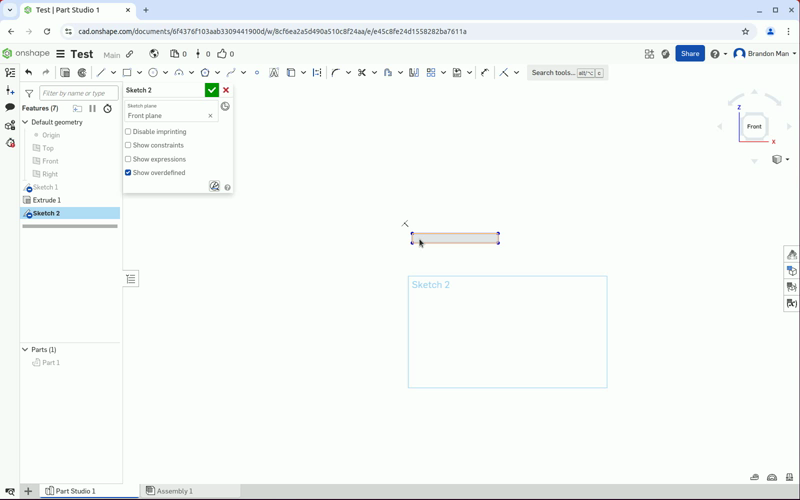
scroll(6)
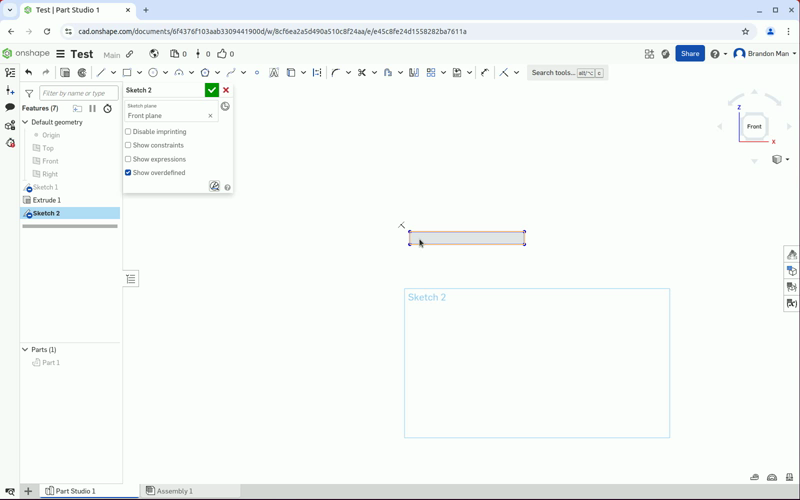
scroll(6)
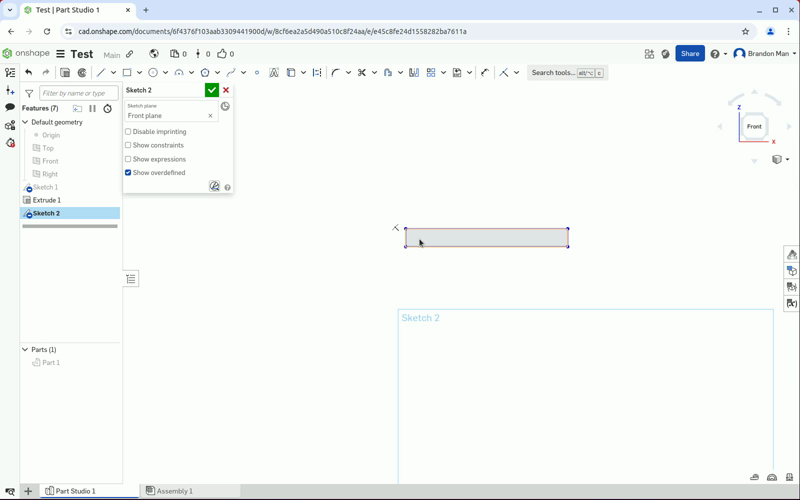
scroll(6)
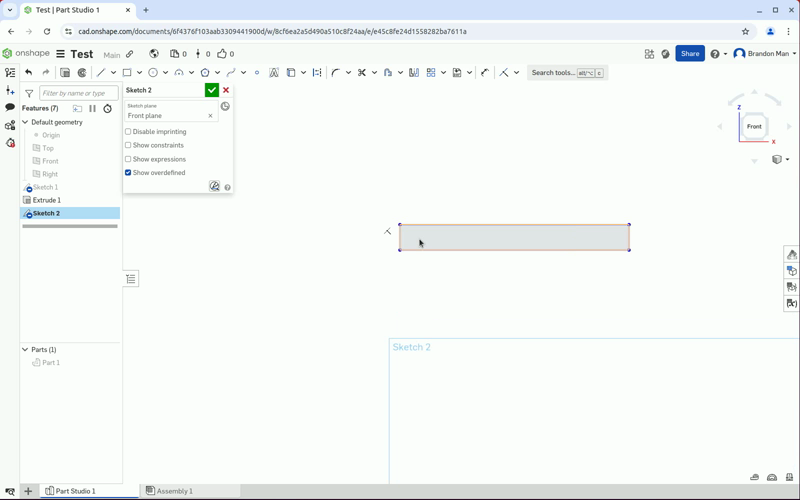
scroll(6)
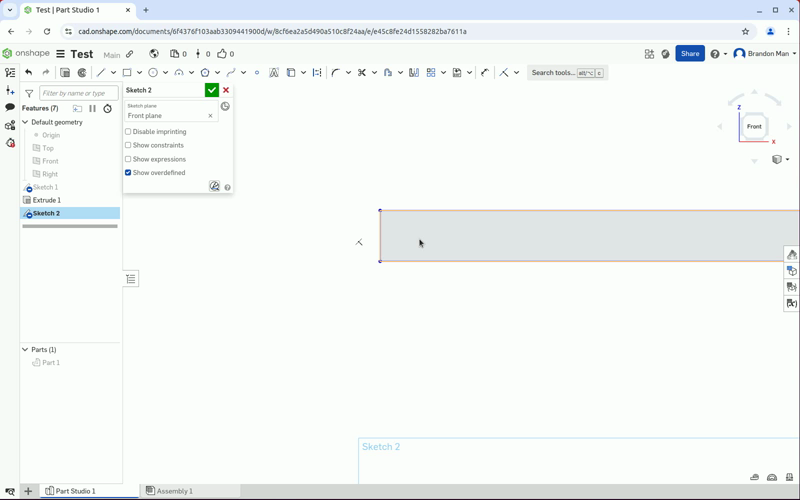
click(419, 238)
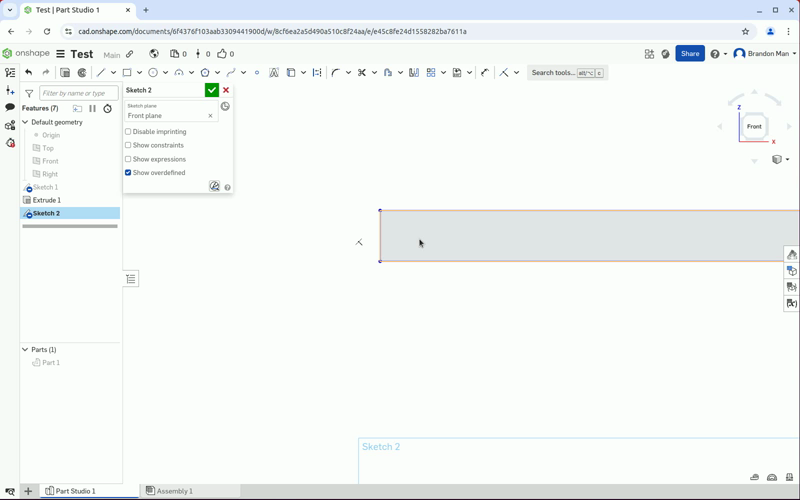
scroll(-6)
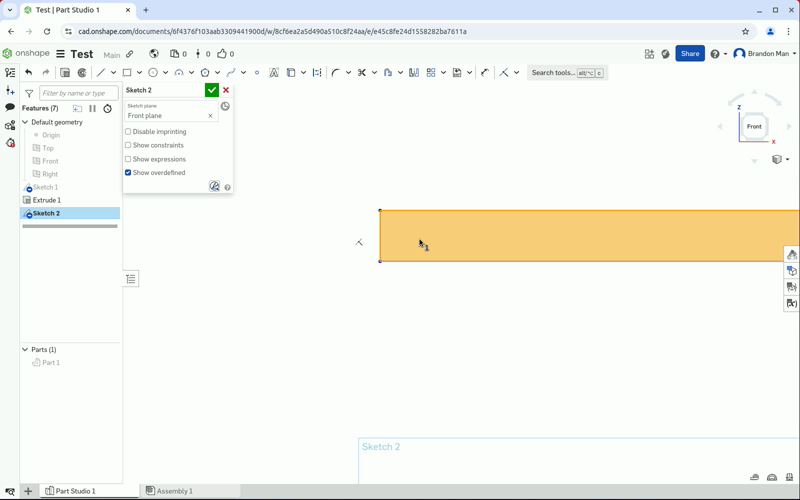
scroll(-6)
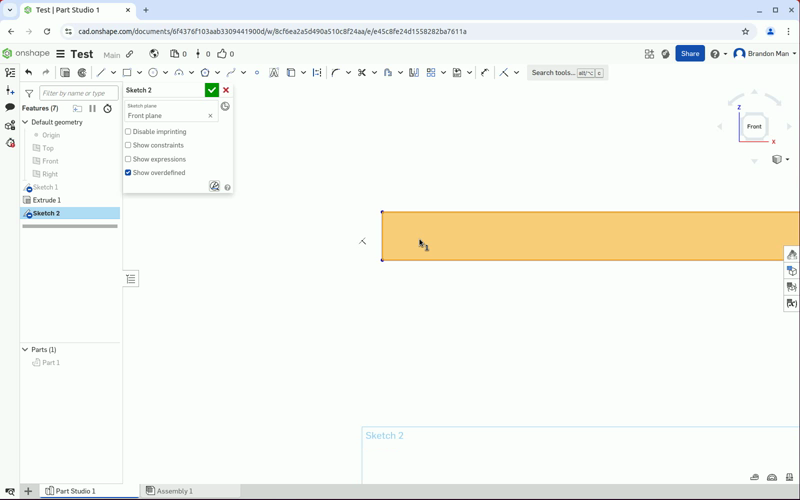
scroll(-6)
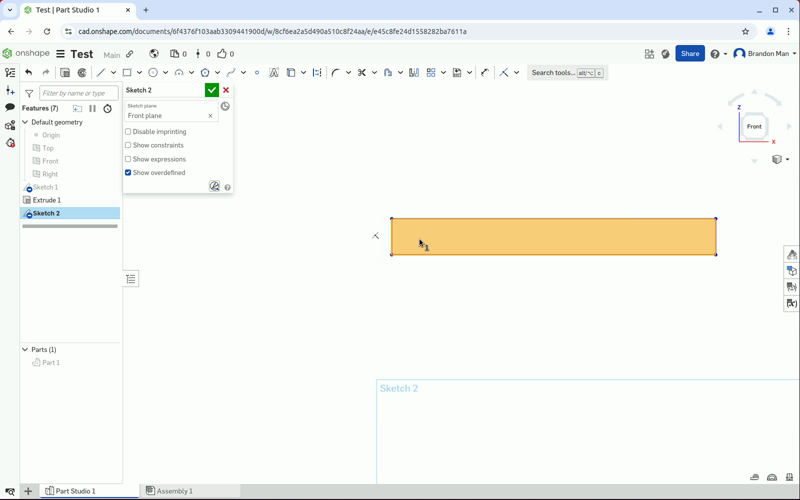
scroll(-6)
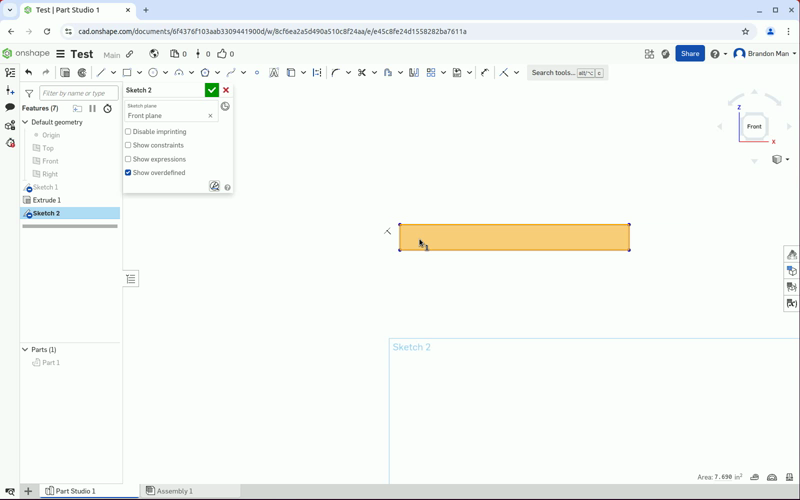
scroll(-6)
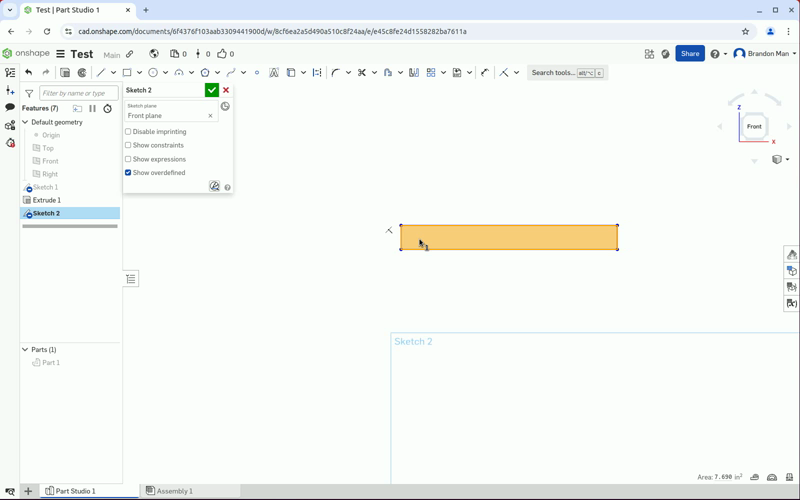
scroll(-6)
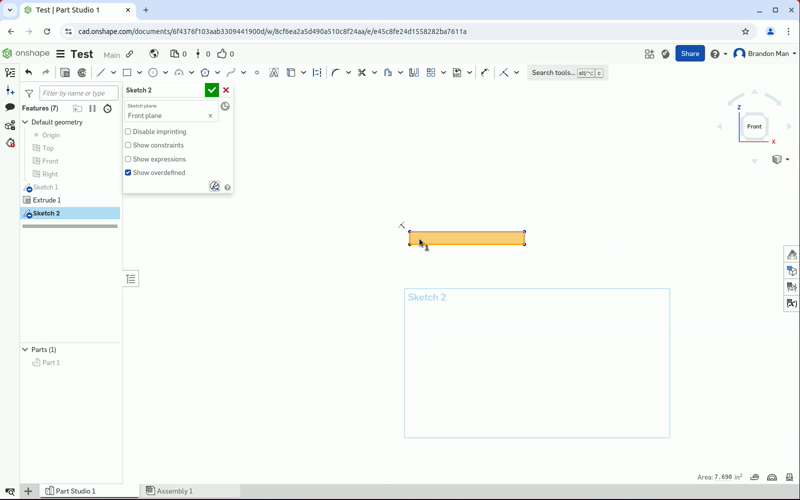
scroll(-6)
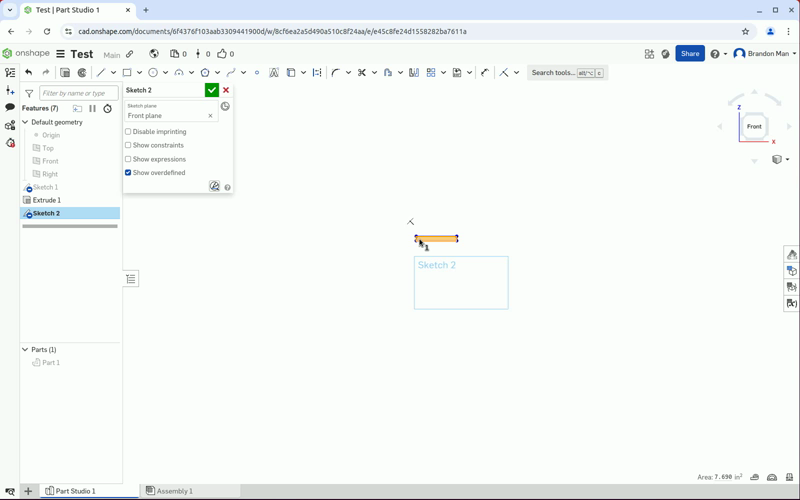
mouse_move(73, 352)
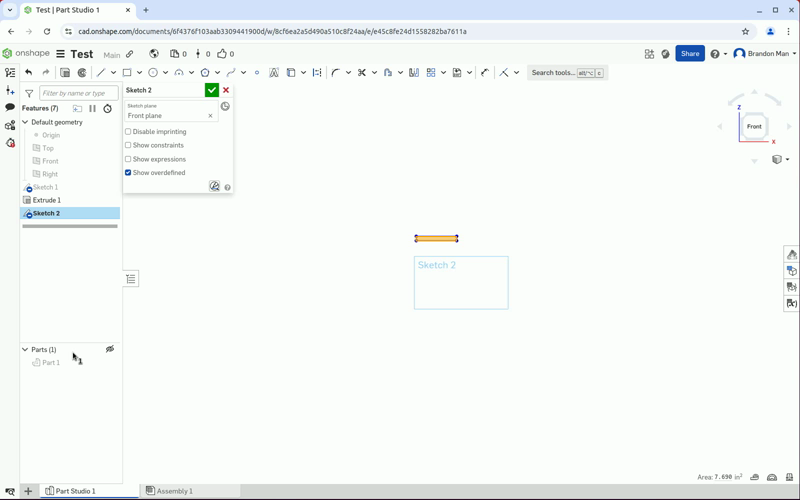
key(shift+y)
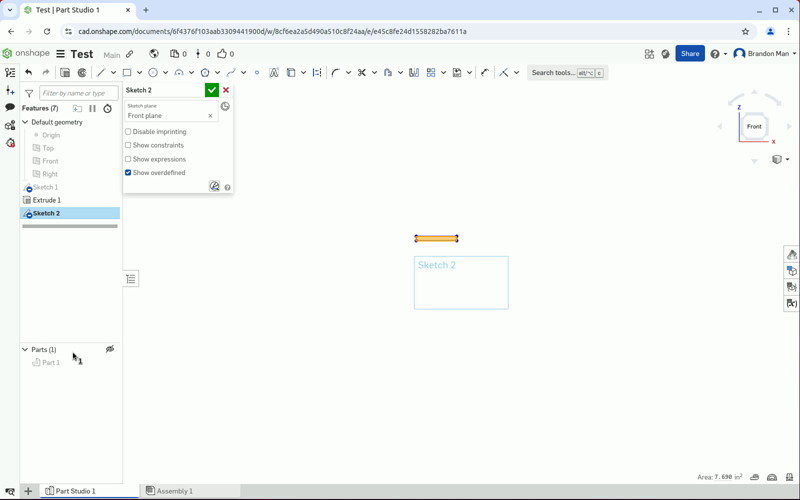
key(shift+e)
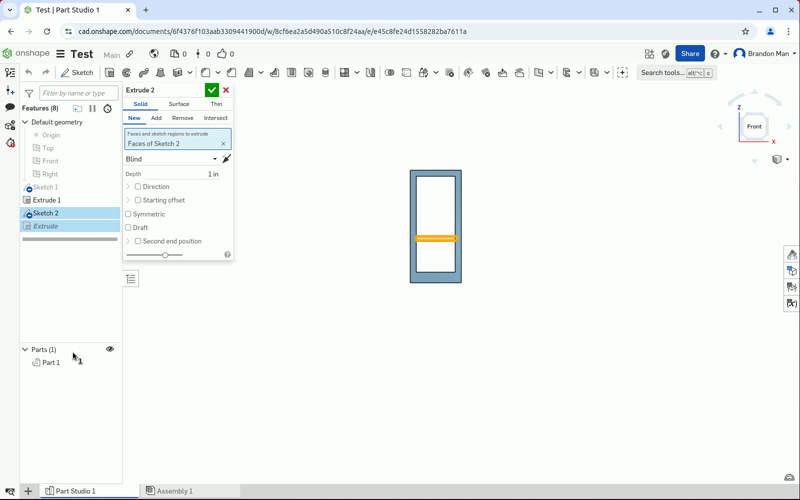
mouse_move(143, 106)
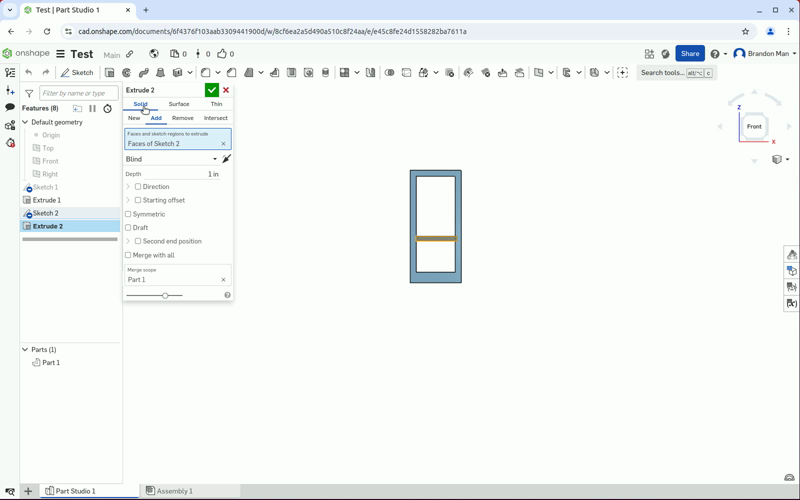
click(143, 106)
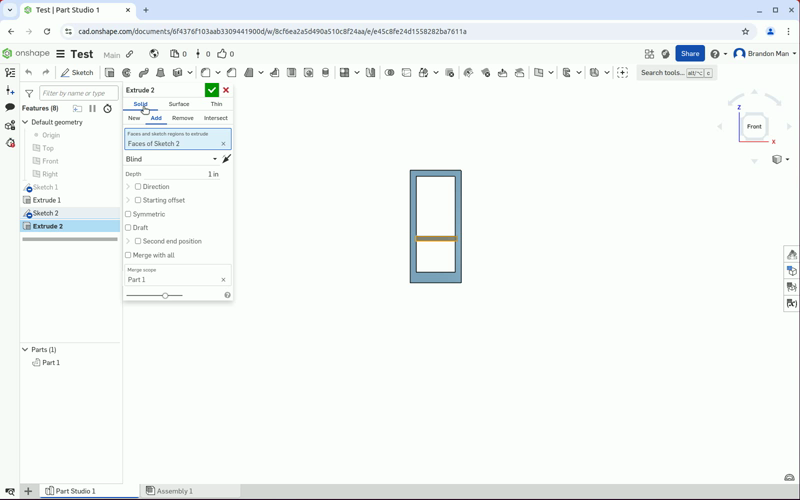
mouse_move(137, 120)
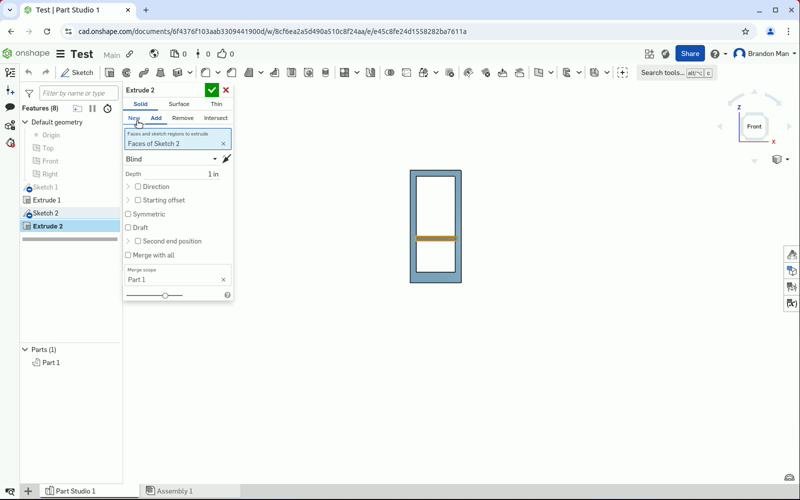
click(137, 120)
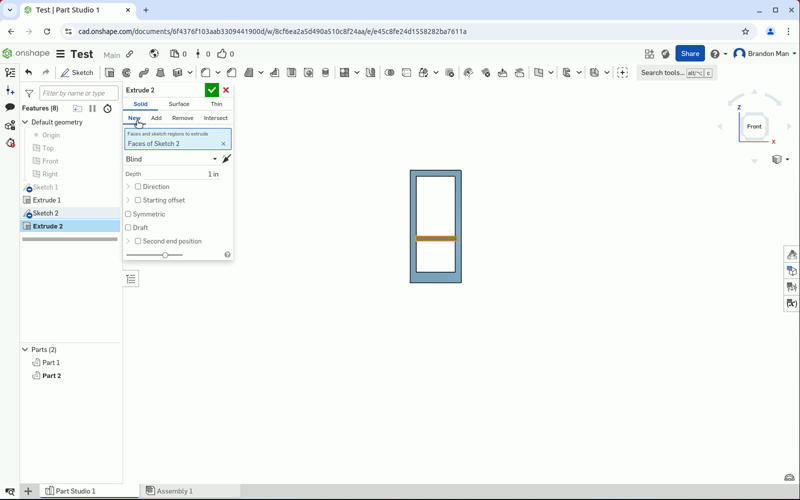
key(tab, 4)
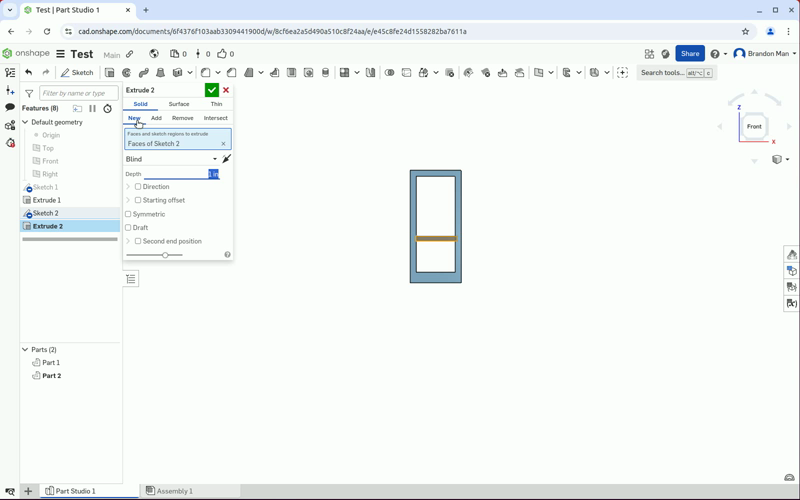
text(0.482)
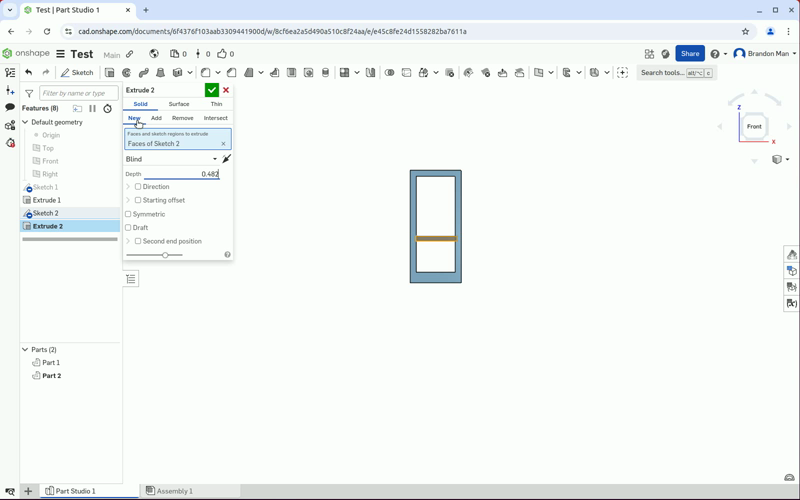
key(tab, 3)
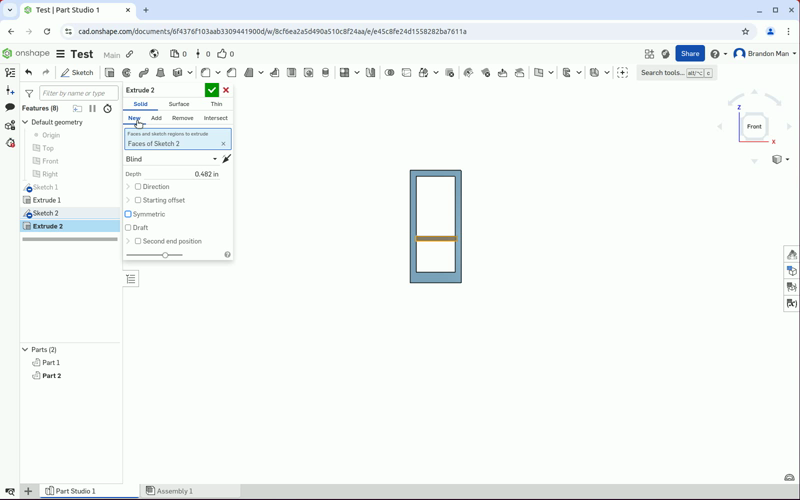
key(space)
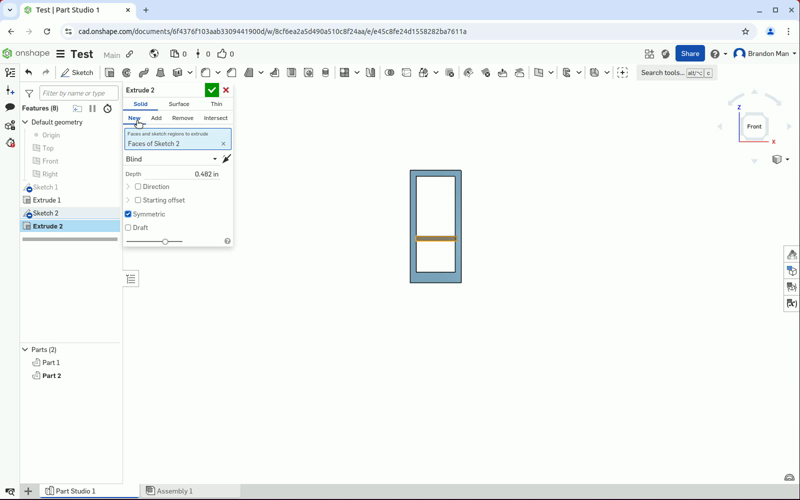
key(enter)
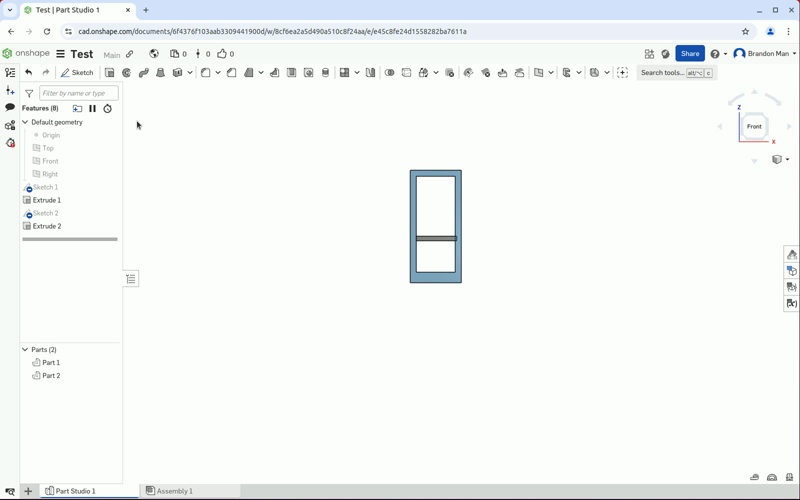
key(shift+h)
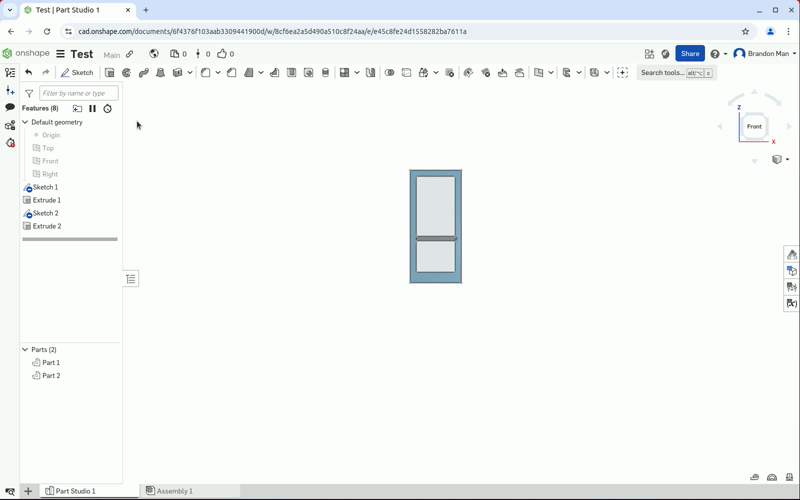
key(shift+h)
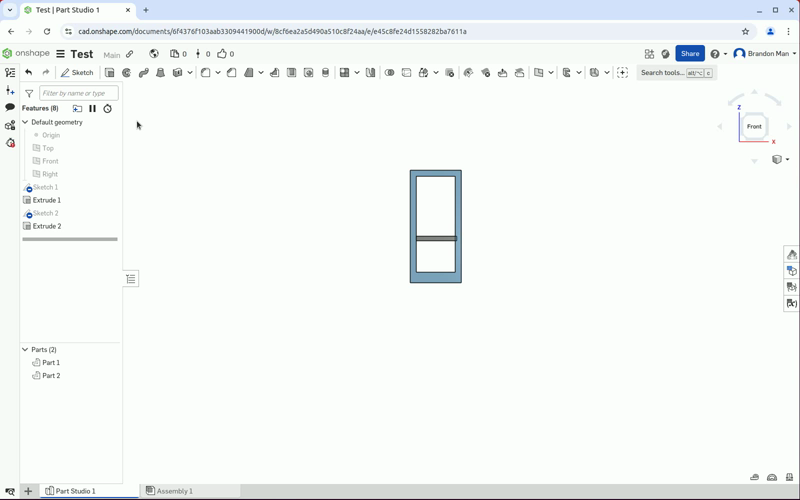
mouse_move(73, 189)
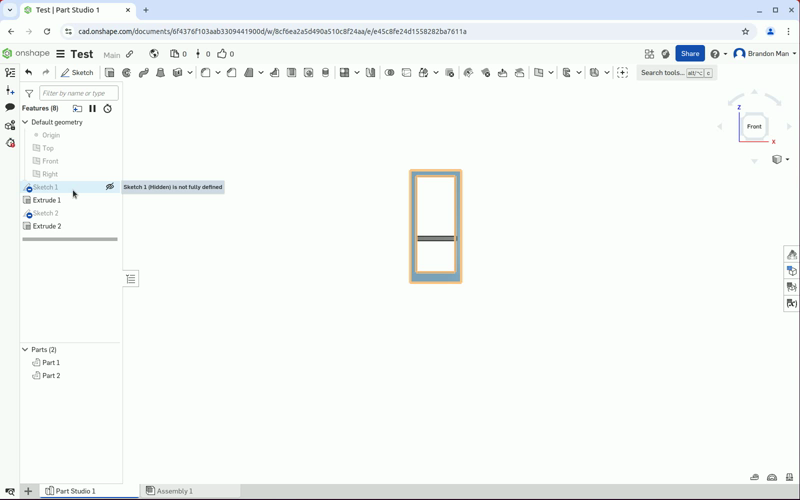
click(73, 189)
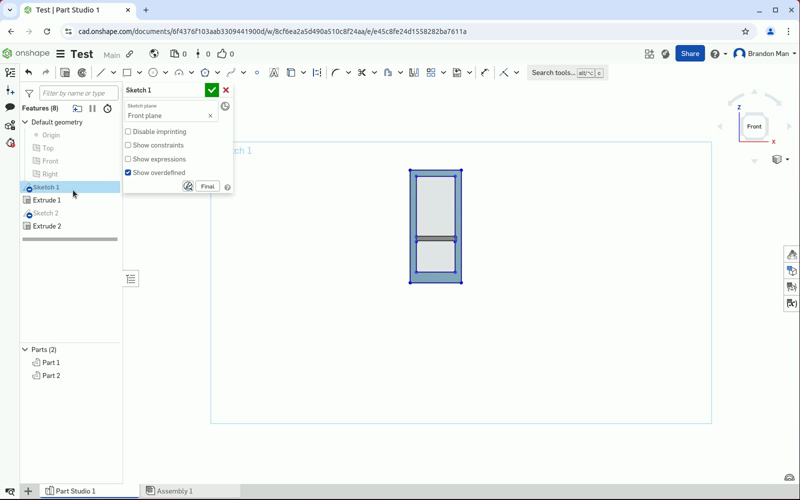
mouse_move(229, 92)
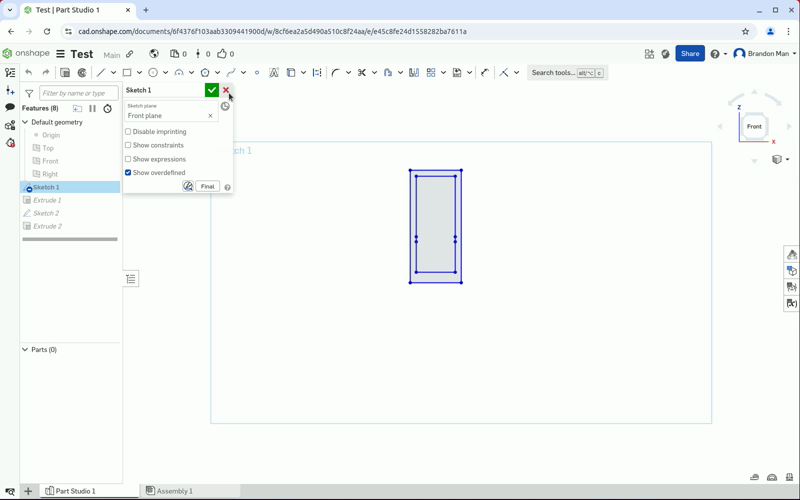
click(229, 92)
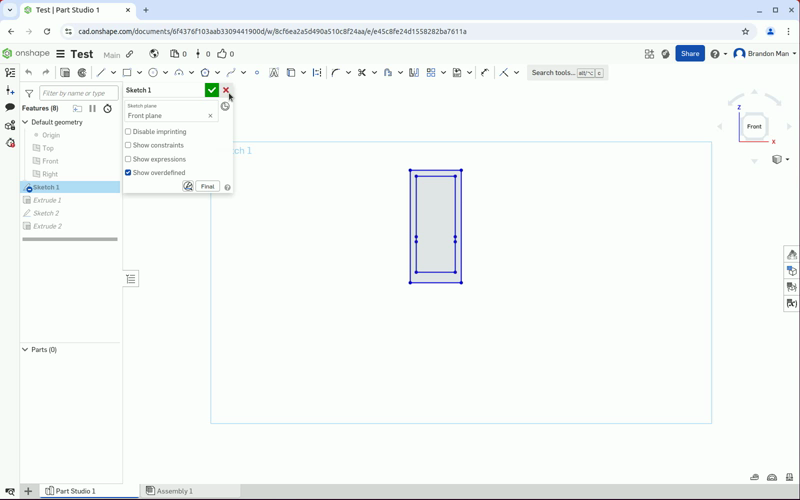
key(shift+s)
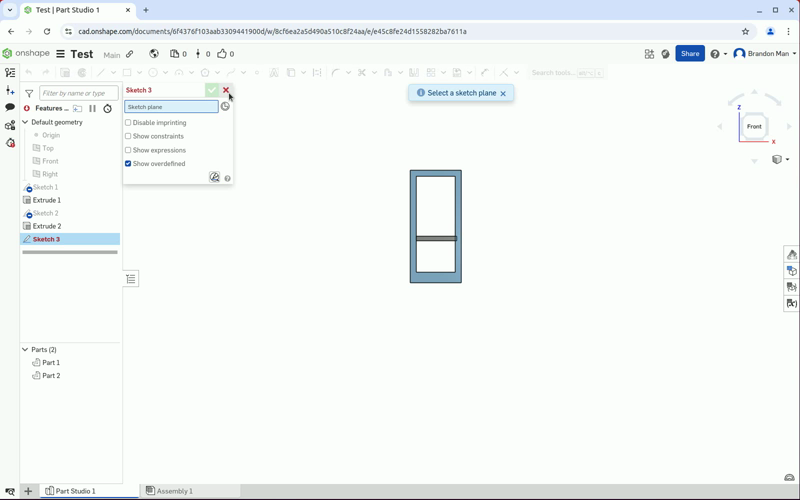
mouse_move(73, 163)
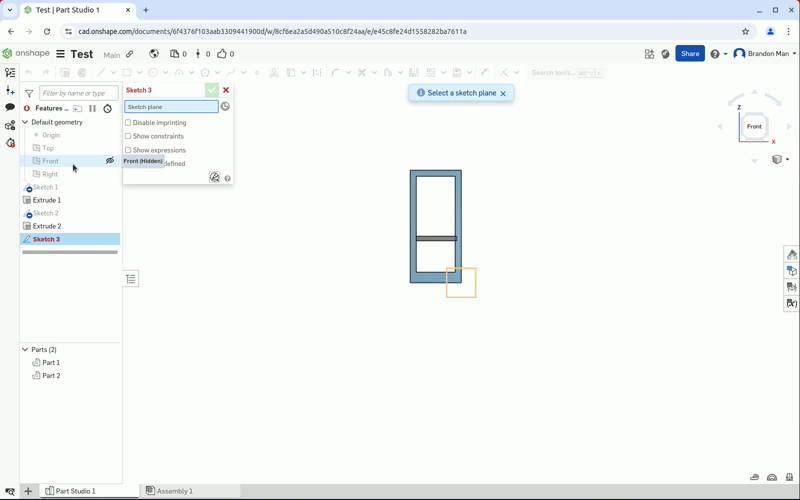
click(73, 163)
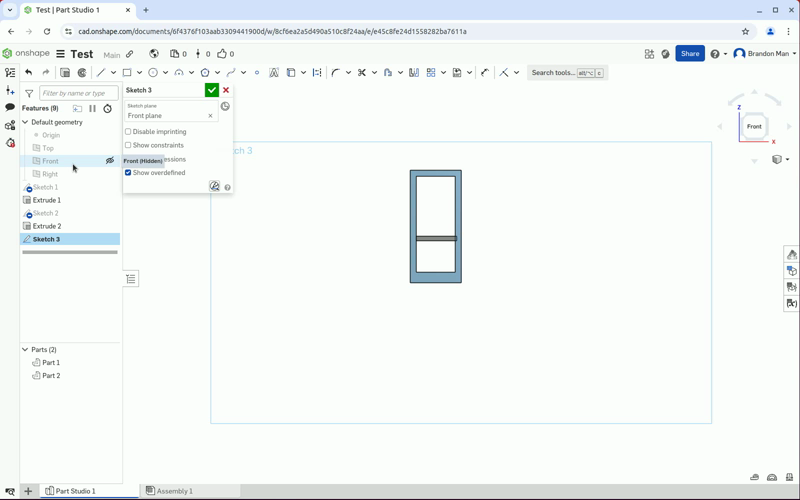
mouse_move(73, 352)
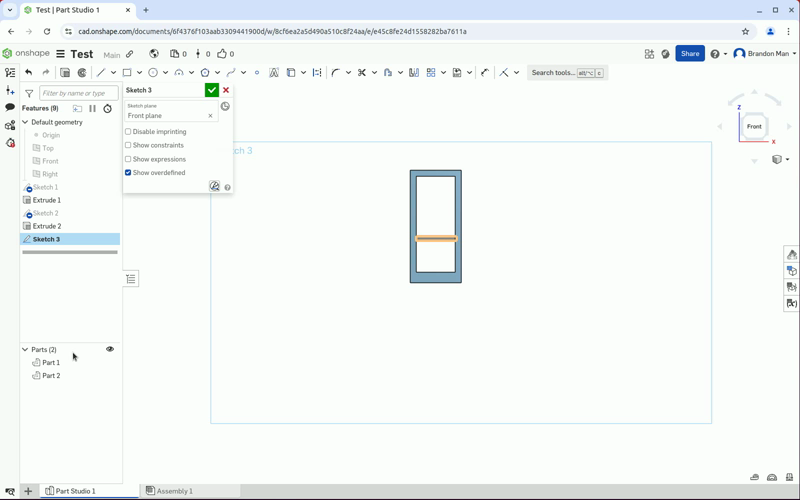
key(y)
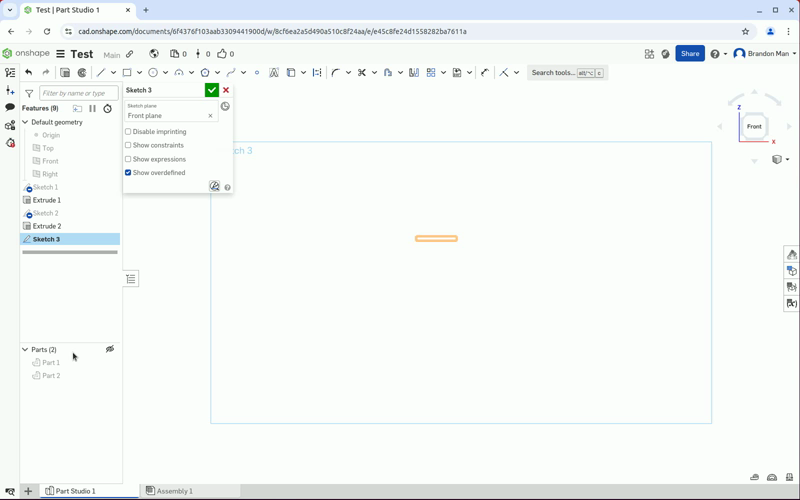
key(l)
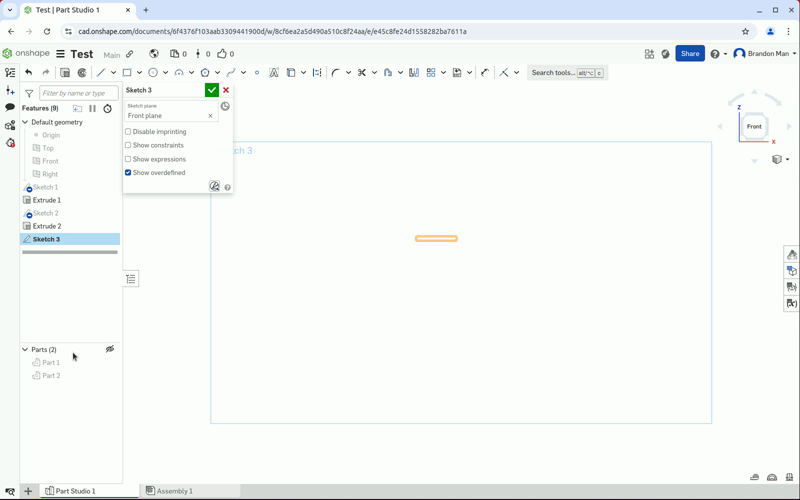
key_down(shift)
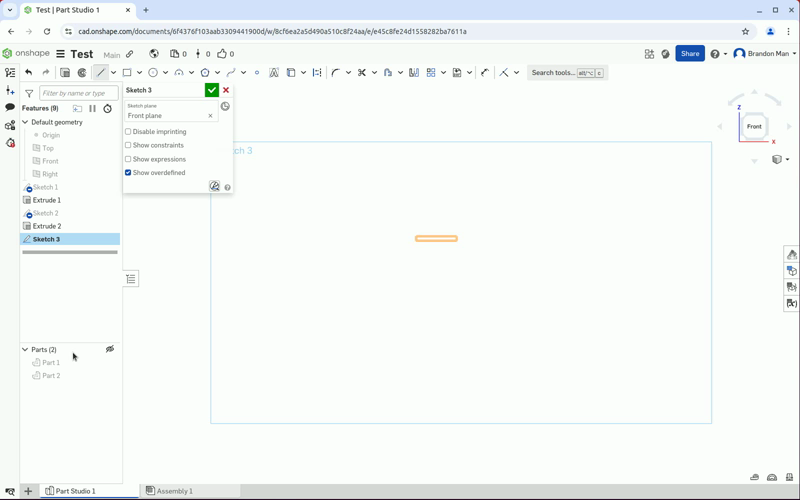
mouse_move(416, 237)
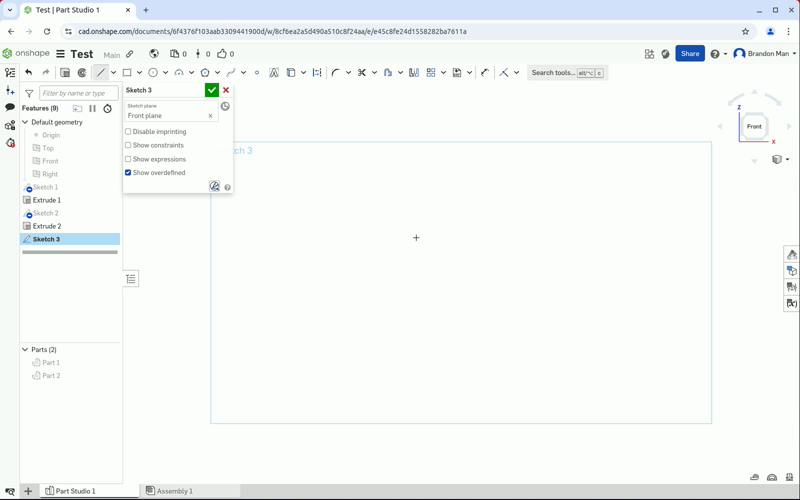
click(416, 237)
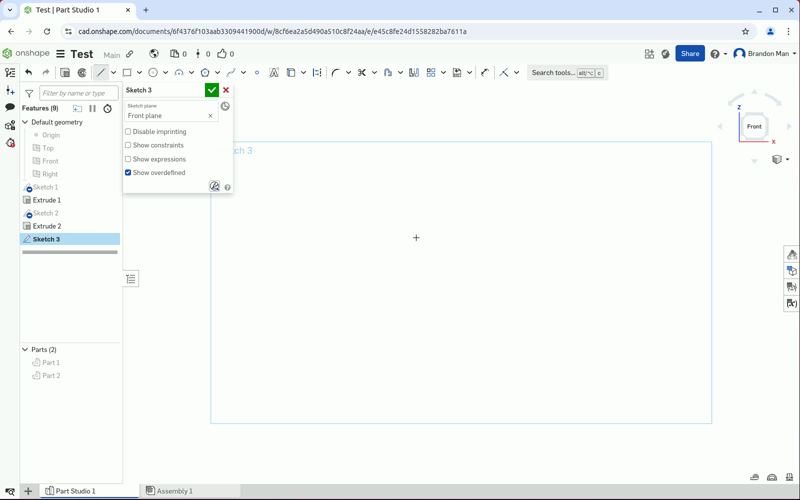
key_up(shift)
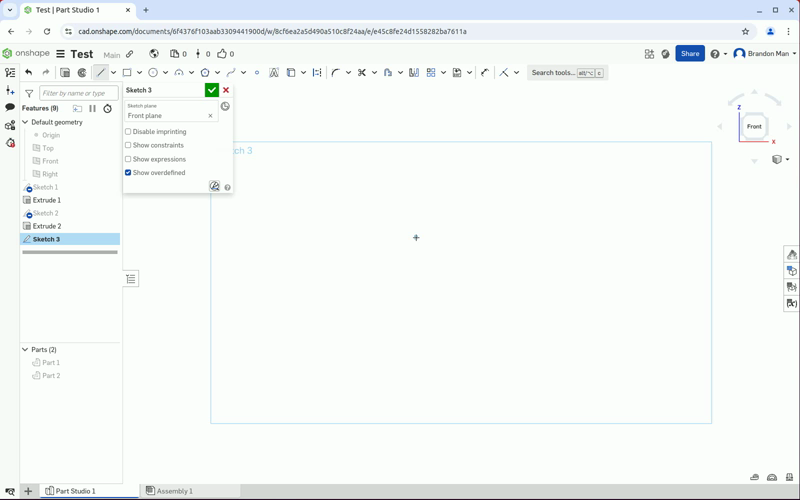
key_down(shift)
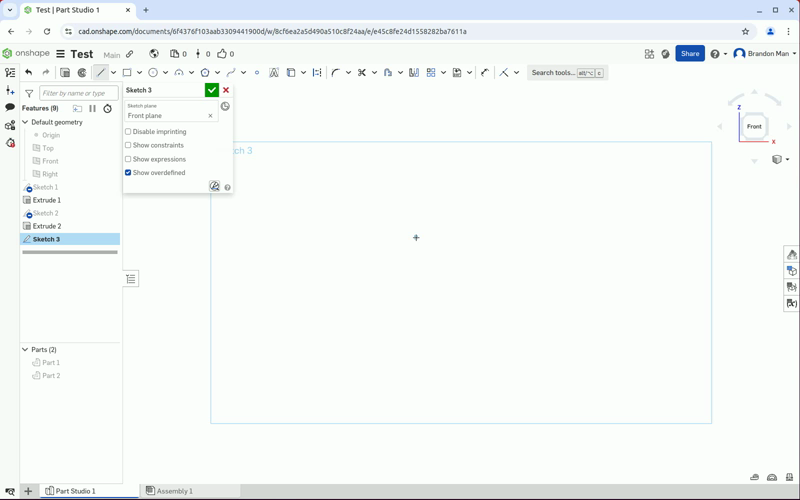
mouse_move(446, 237)
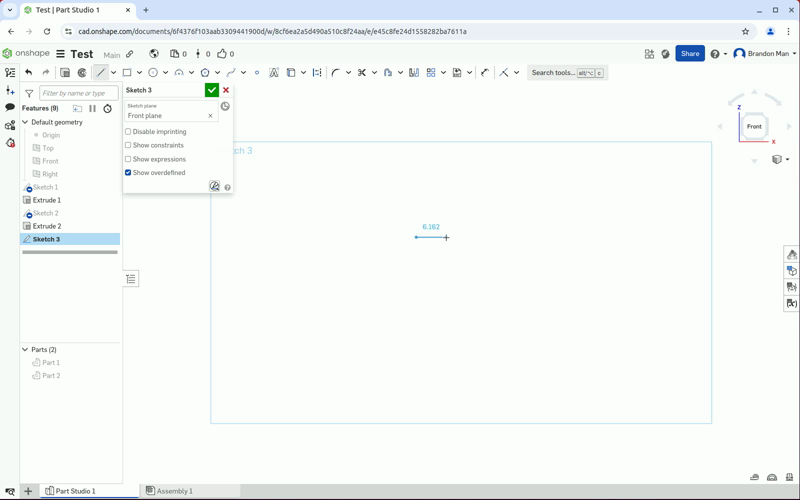
mouse_move(456, 237)
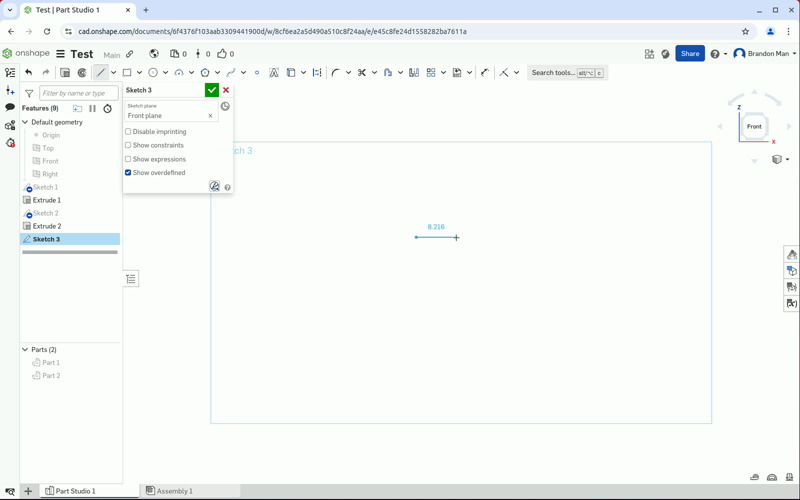
click(456, 237)
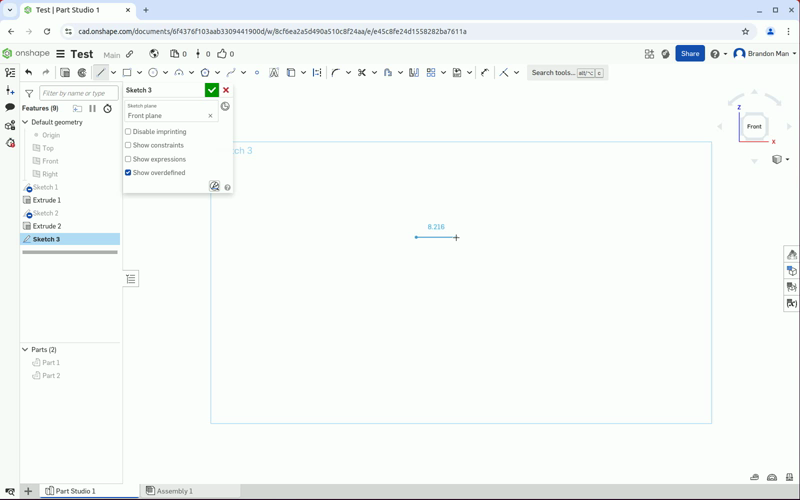
key_up(shift)
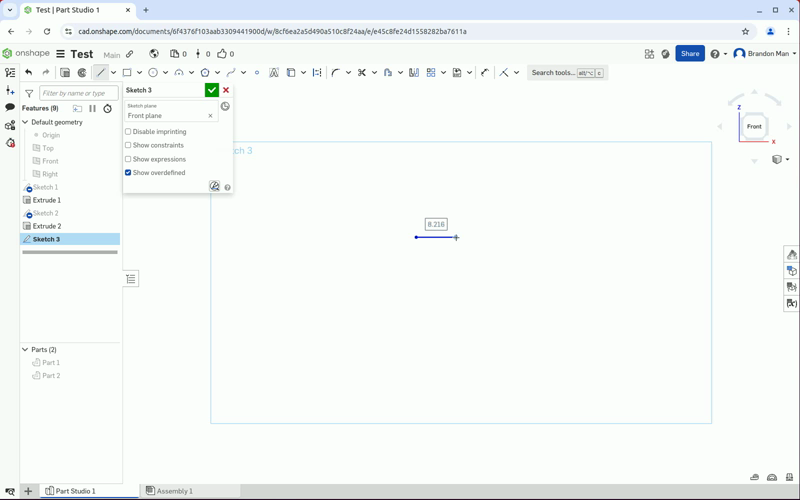
key_down(shift)
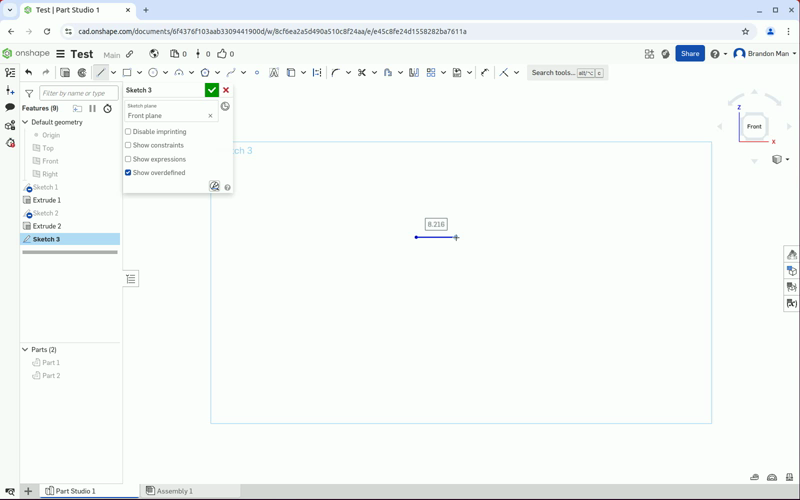
mouse_move(456, 175)
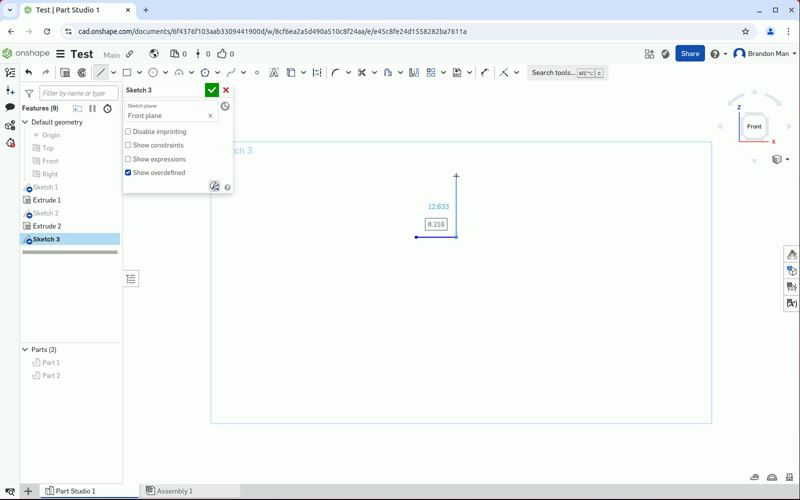
click(456, 175)
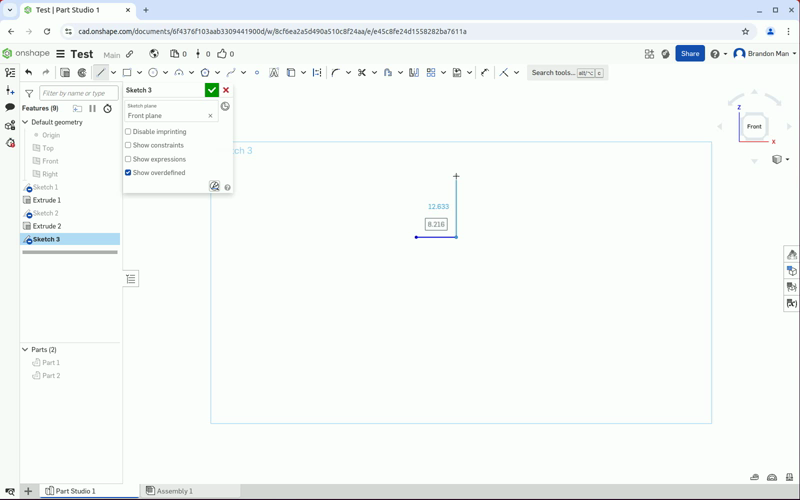
key_up(shift)
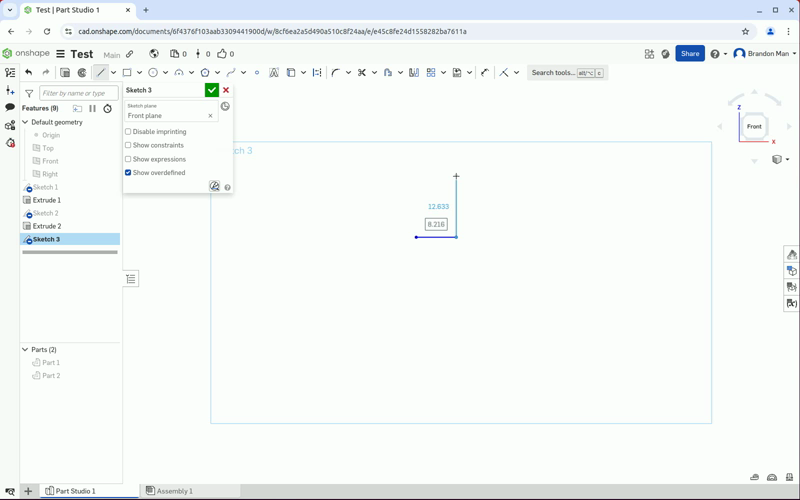
key_down(shift)
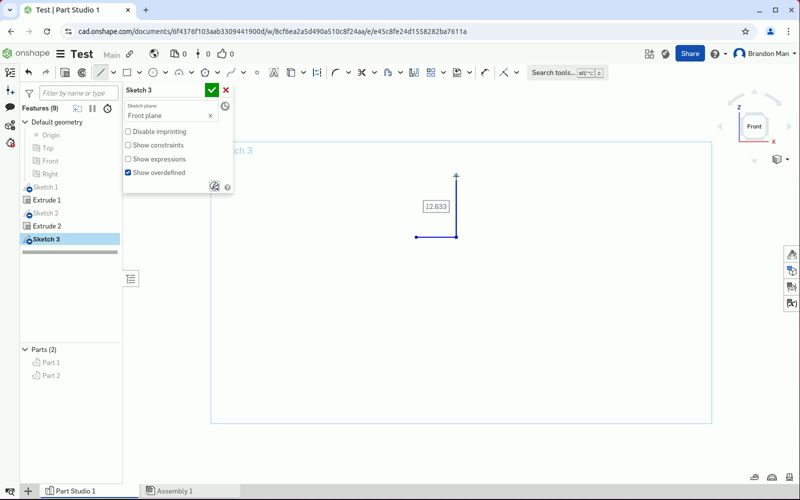
mouse_move(486, 175)
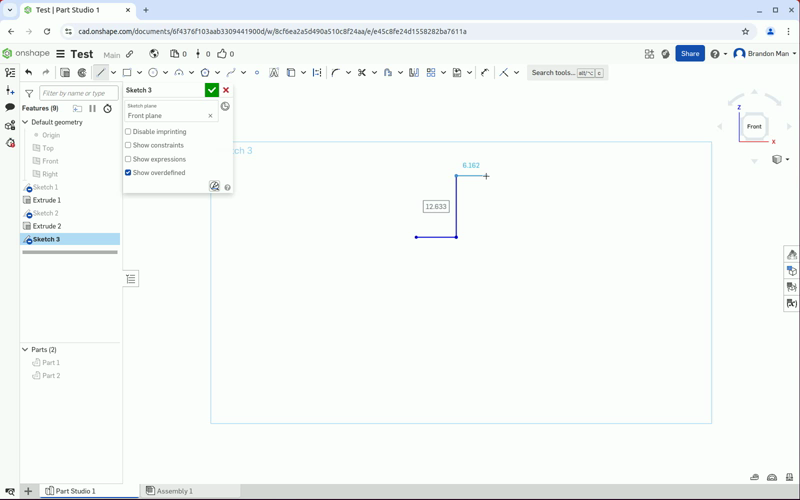
mouse_move(416, 175)
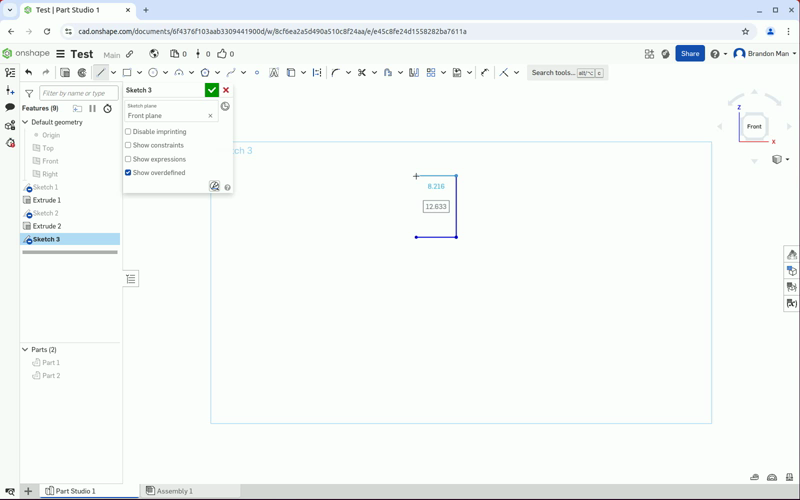
click(416, 175)
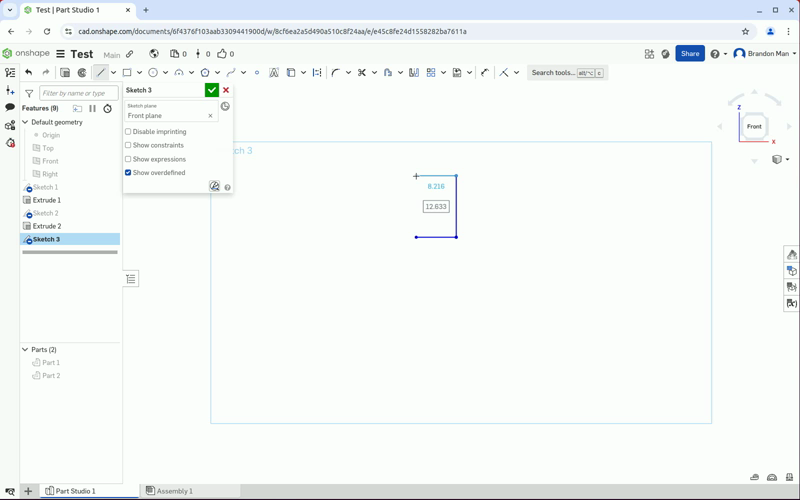
key_up(shift)
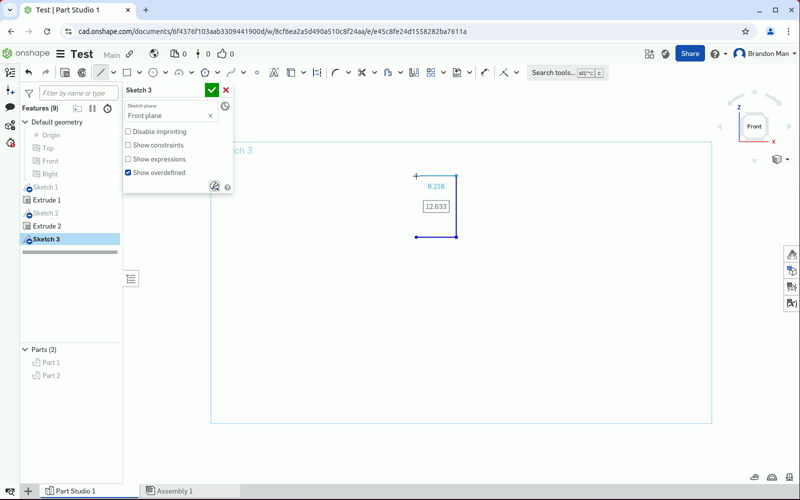
key_down(shift)
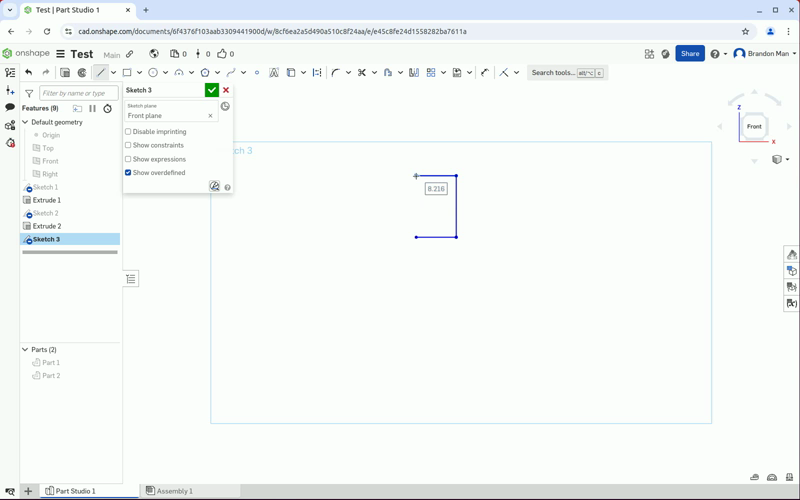
mouse_move(416, 237)
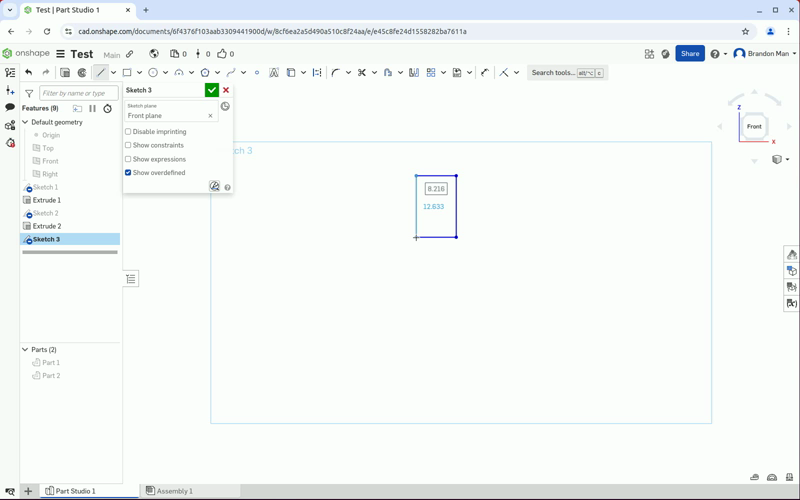
key_up(shift)
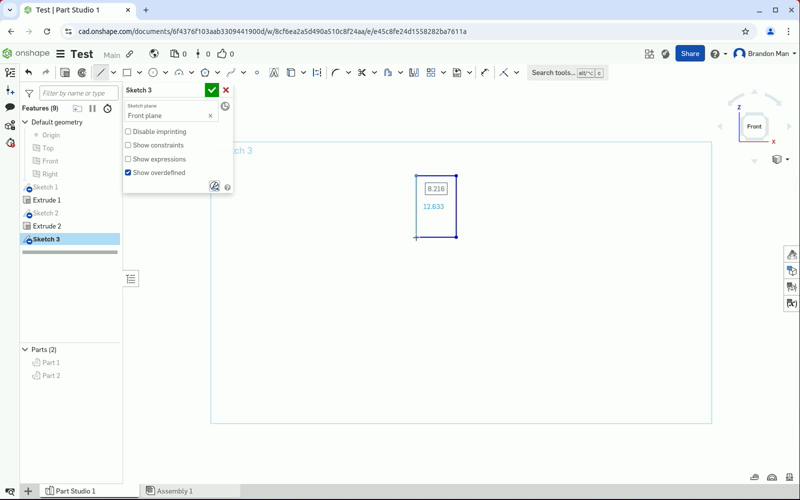
click(416, 237)
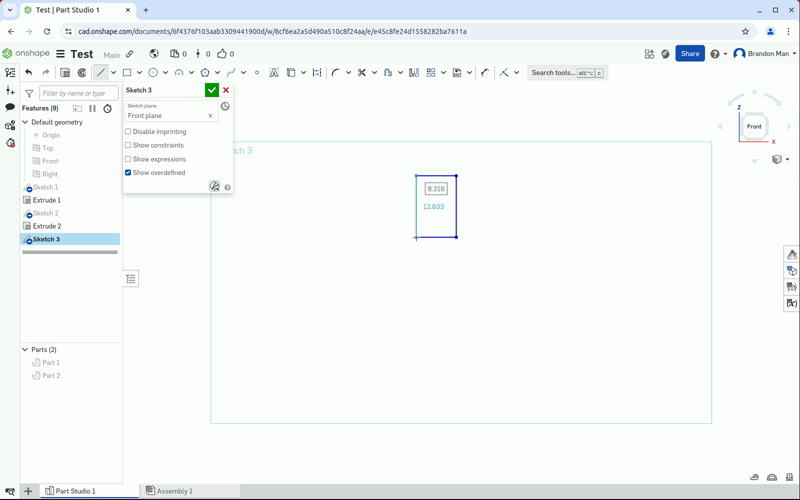
key(esc)
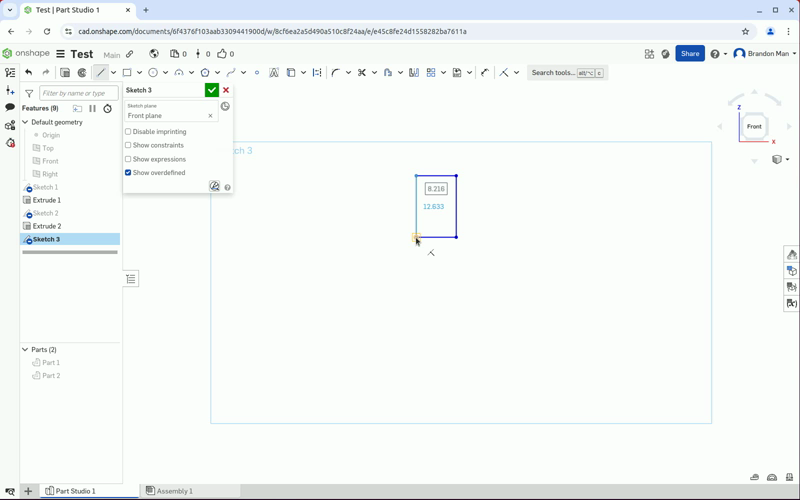
mouse_move(424, 230)
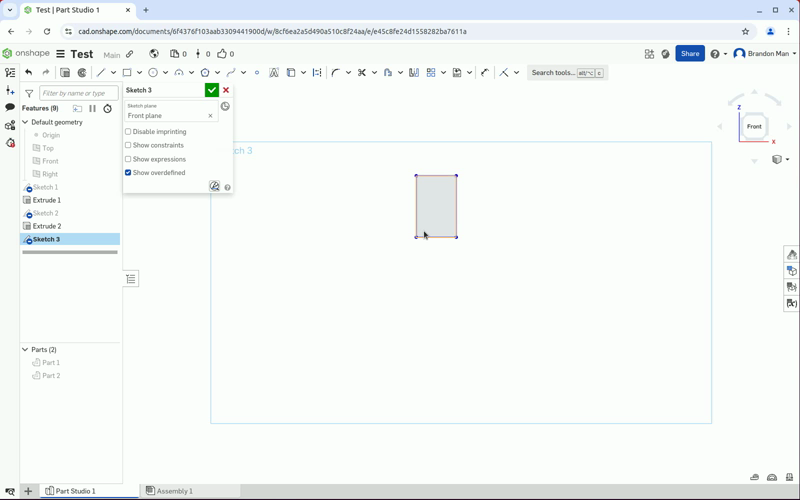
click(424, 230)
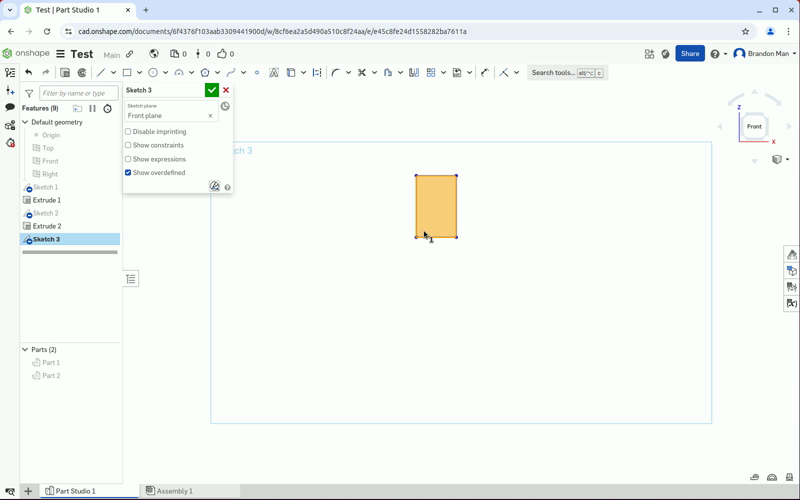
mouse_move(73, 352)
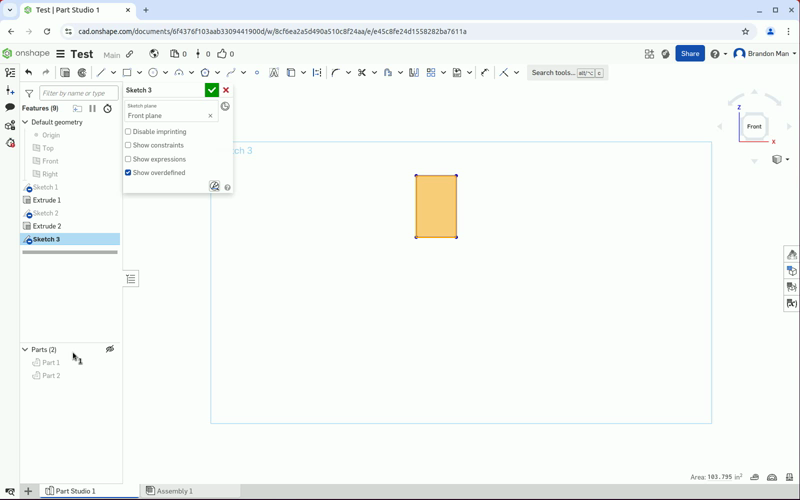
key(shift+y)
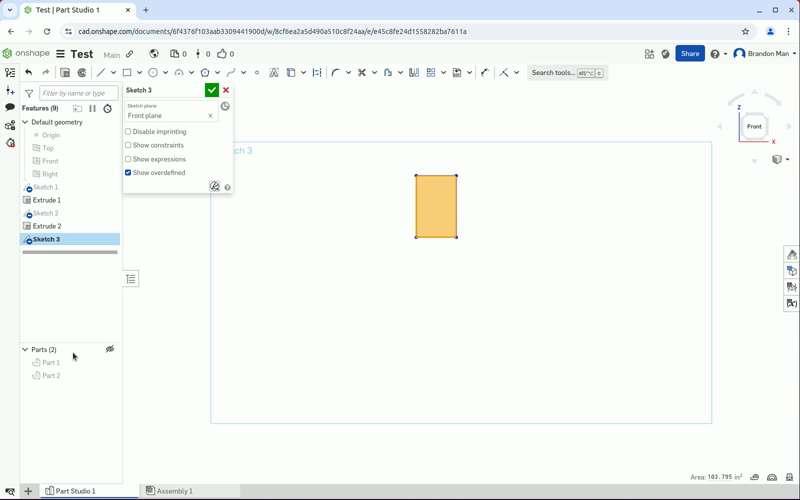
key(shift+e)
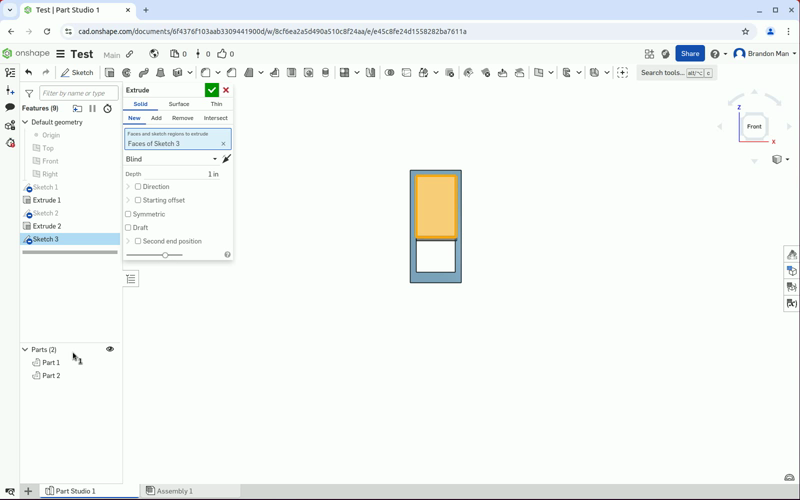
mouse_move(143, 106)
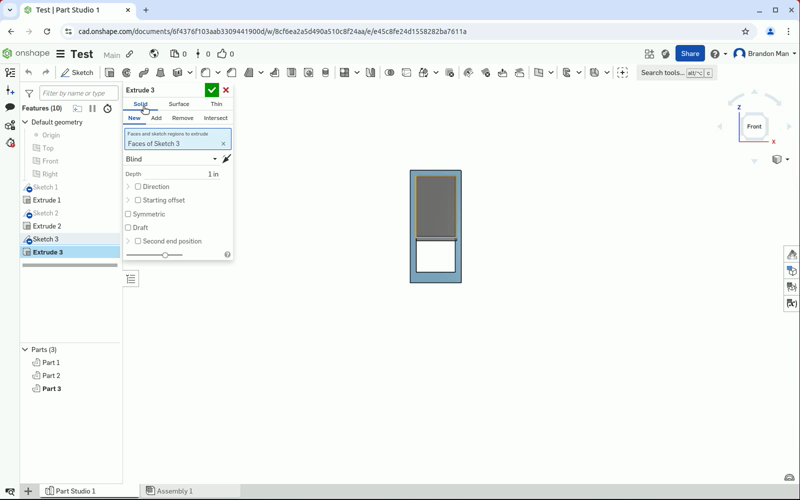
click(143, 106)
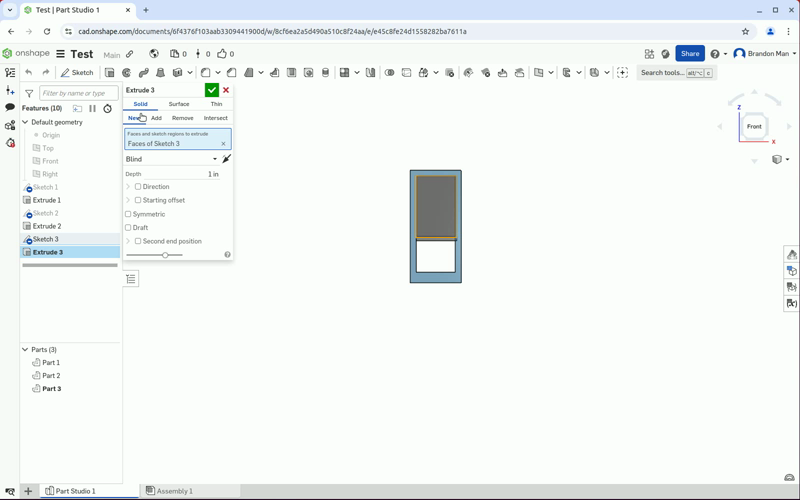
mouse_move(137, 120)
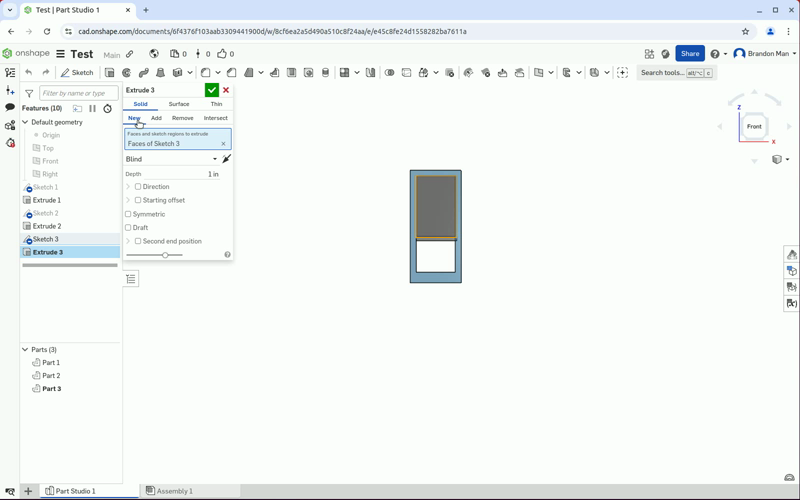
click(137, 120)
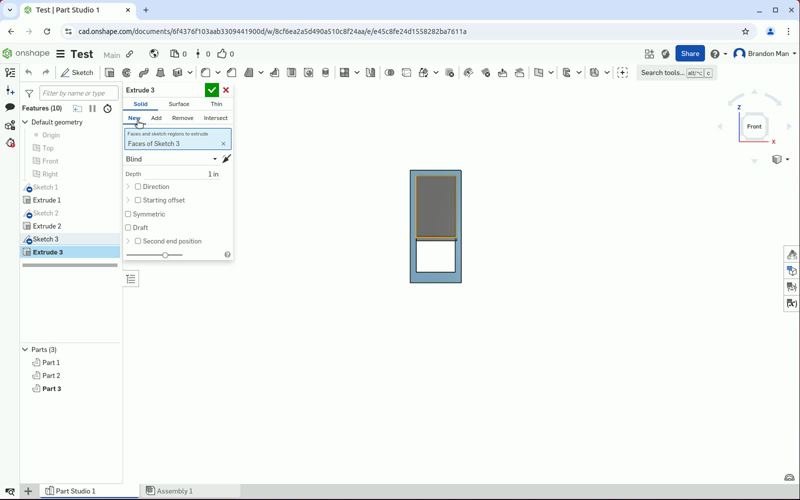
key(tab, 4)
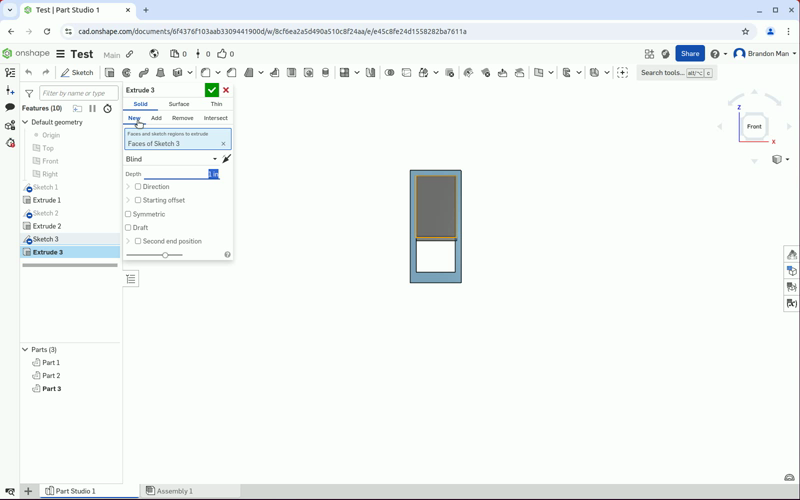
text(0.482)
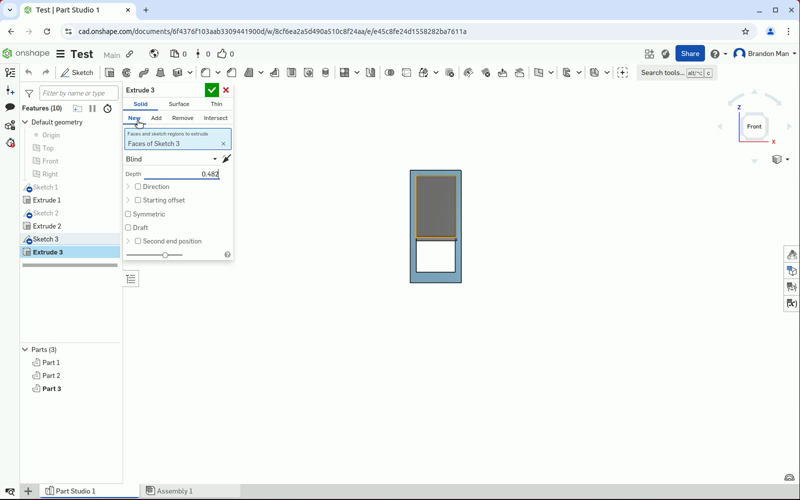
key(tab, 3)
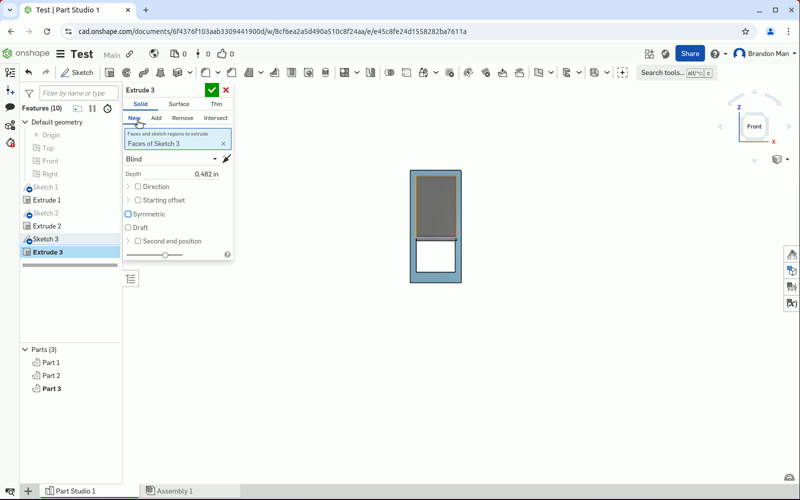
key(space)
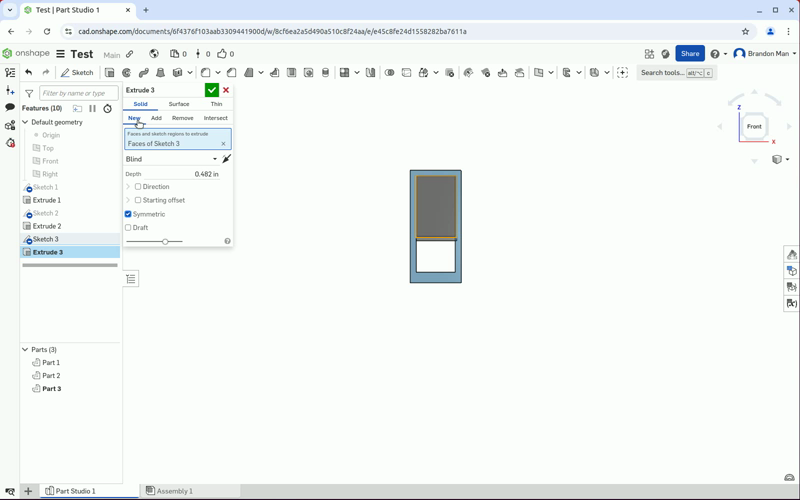
key(enter)
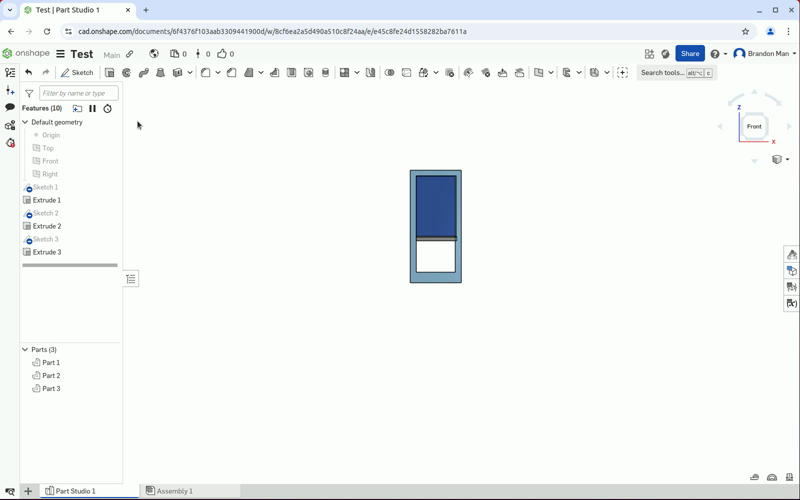
key(shift+h)
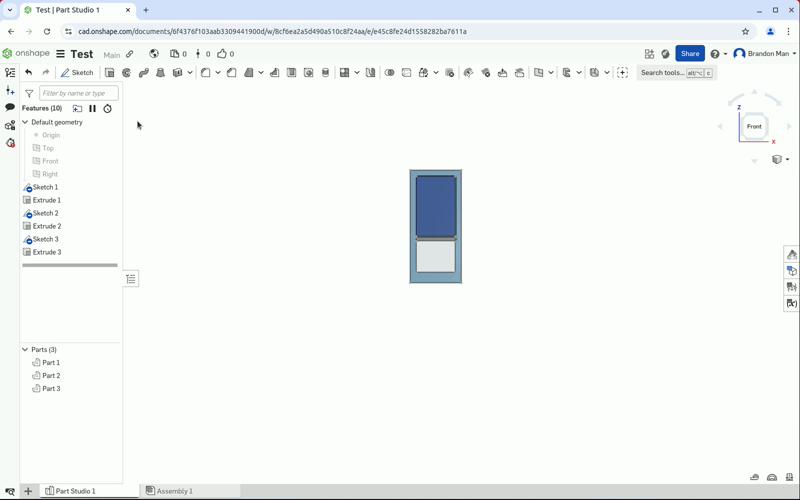
key(shift+h)
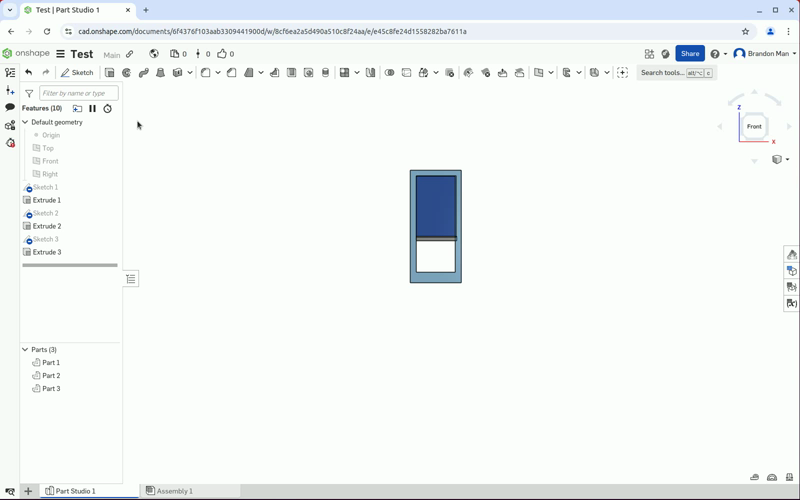
mouse_move(73, 189)
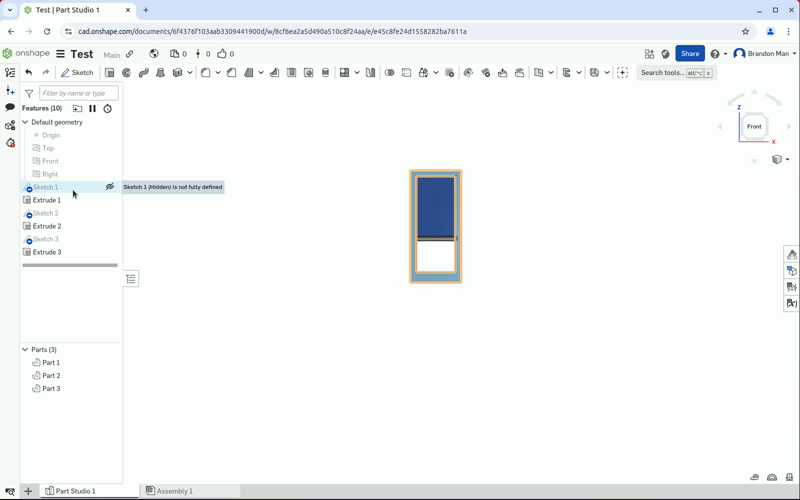
click(73, 189)
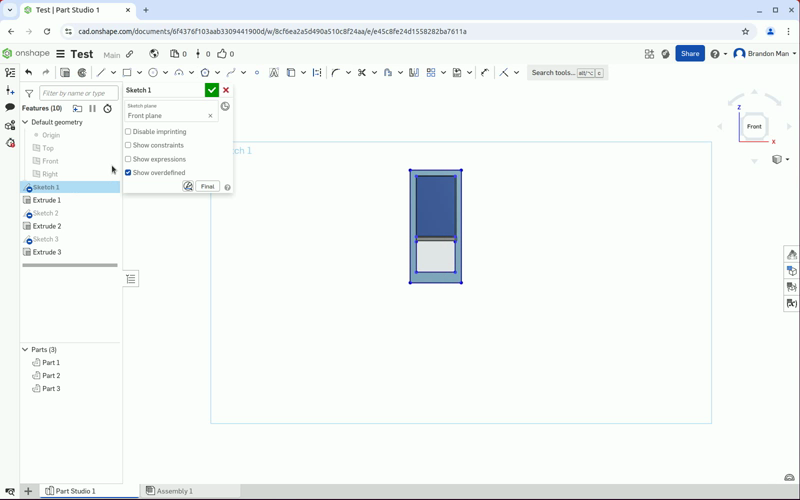
mouse_move(229, 92)
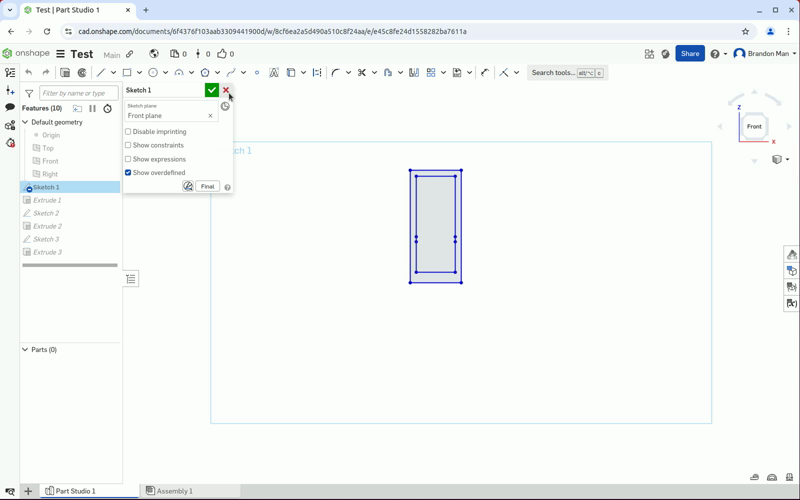
click(229, 92)
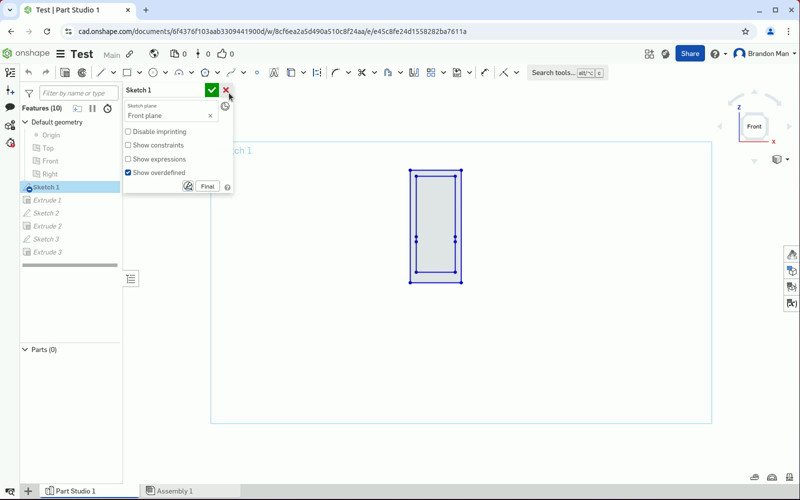
key(shift+s)
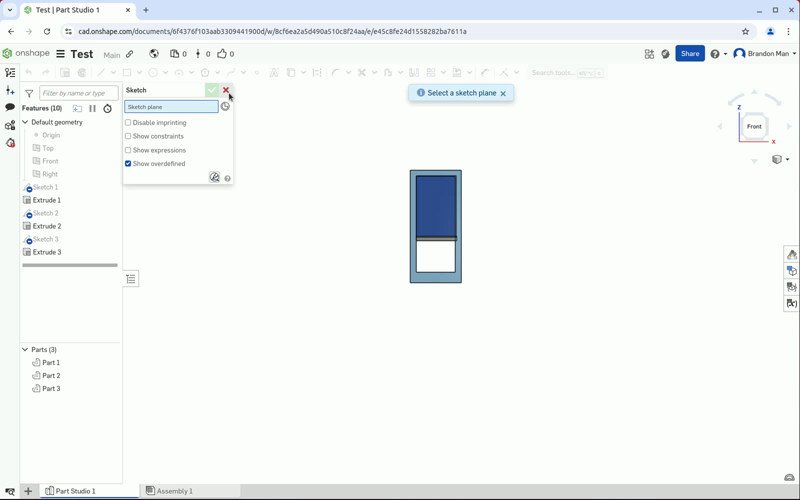
mouse_move(73, 163)
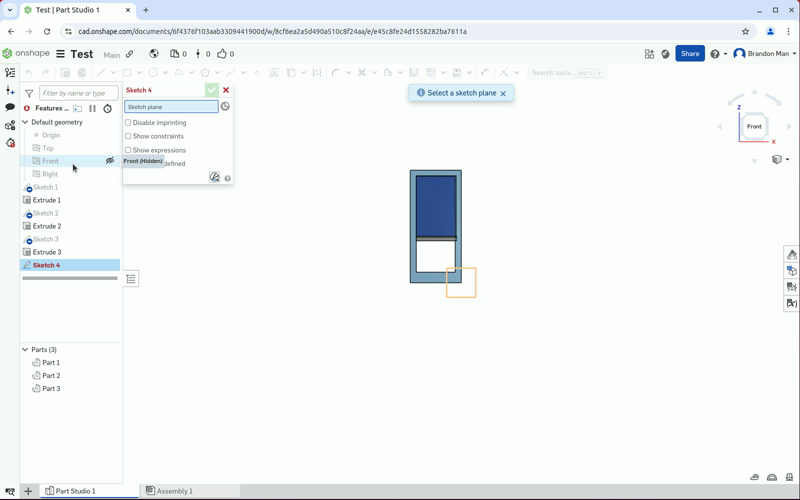
click(73, 163)
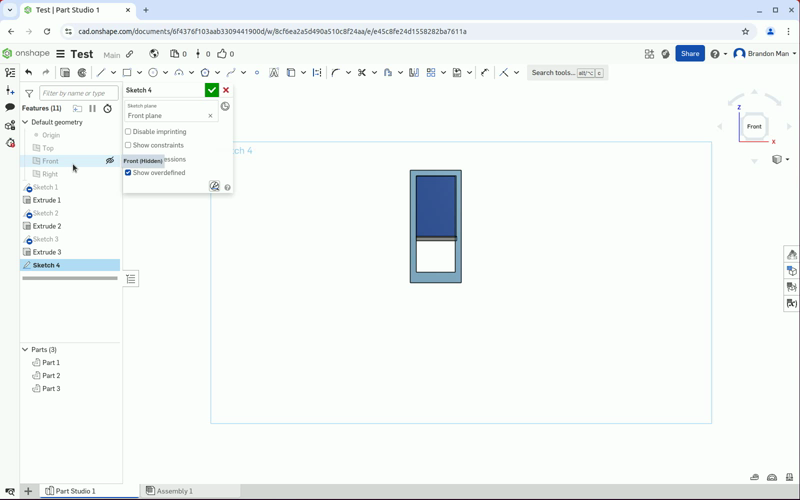
mouse_move(73, 352)
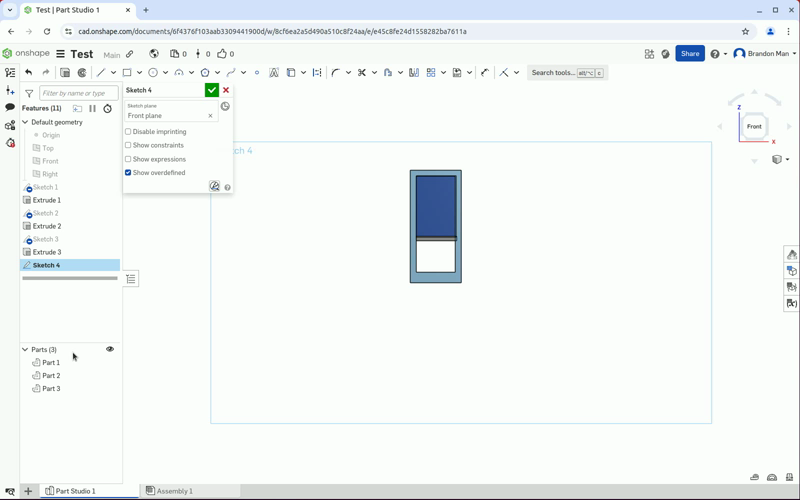
key(y)
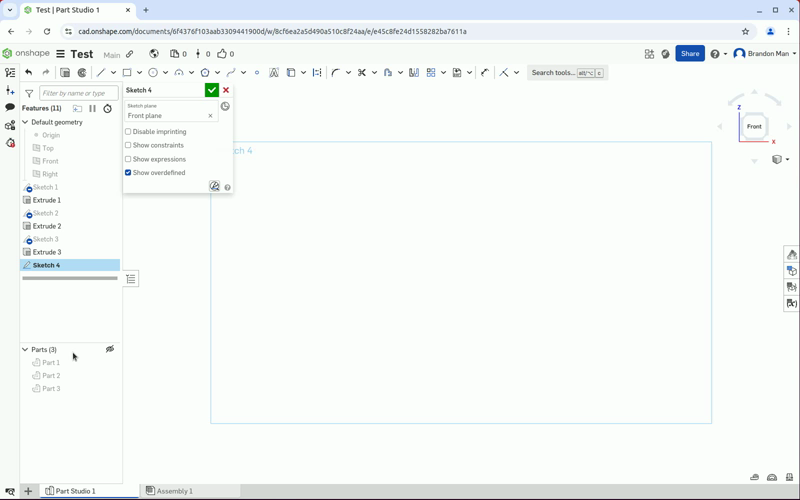
key(l)
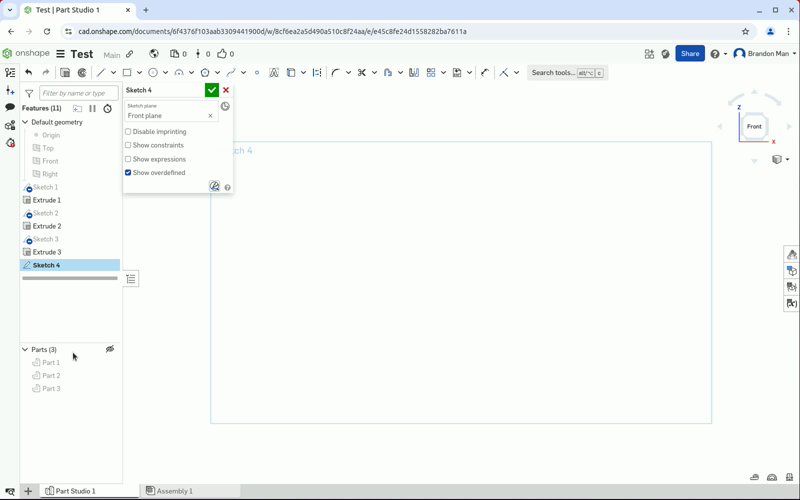
key_down(shift)
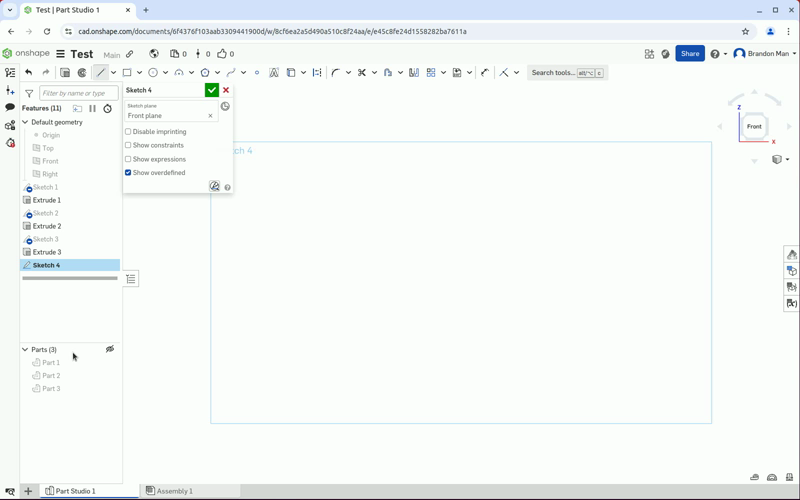
mouse_move(416, 272)
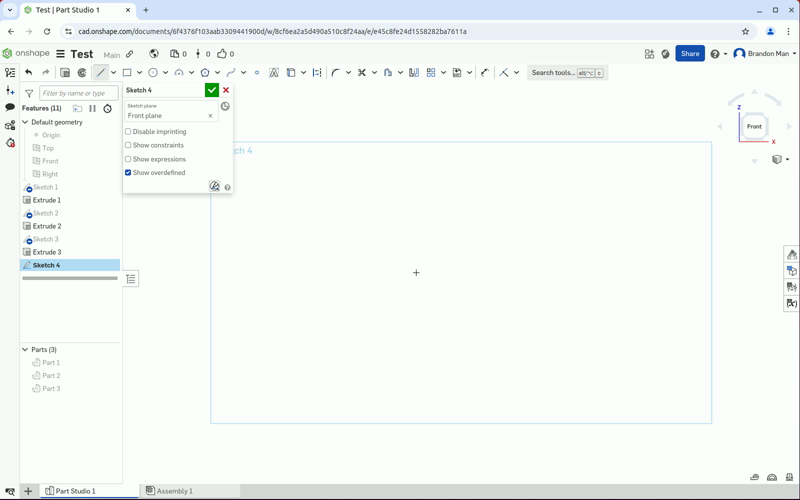
click(416, 272)
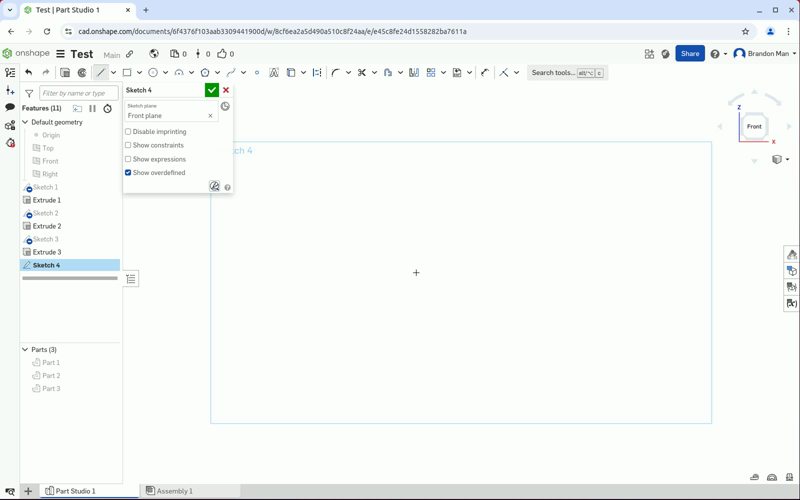
key_up(shift)
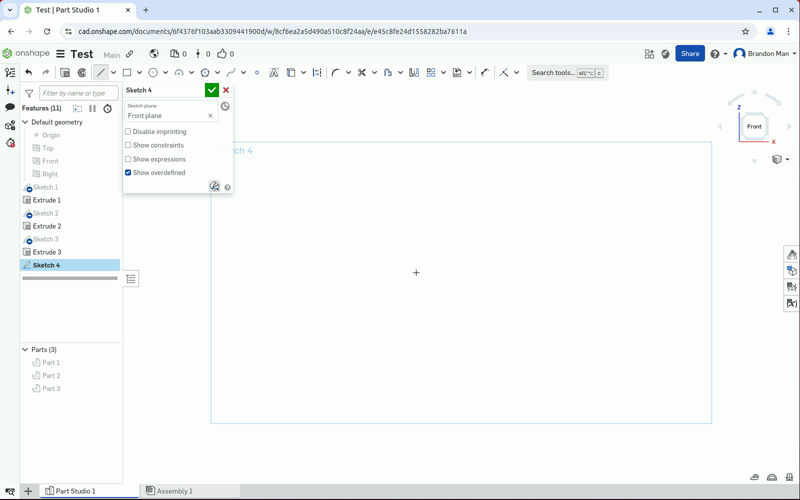
key_down(shift)
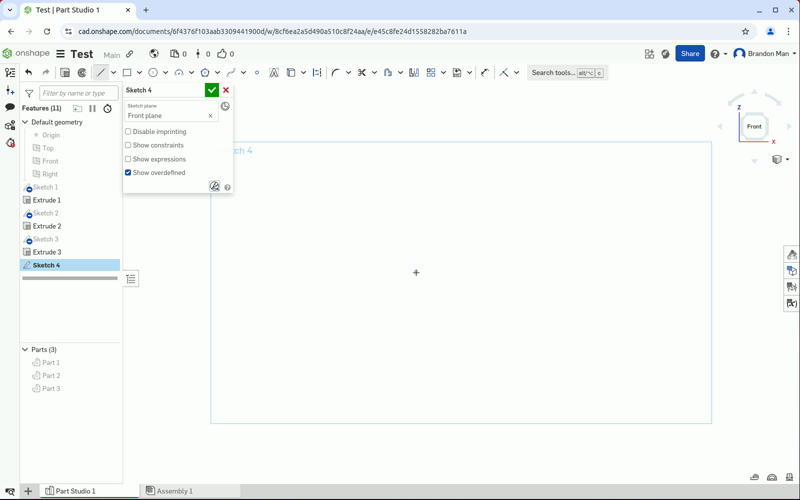
mouse_move(446, 272)
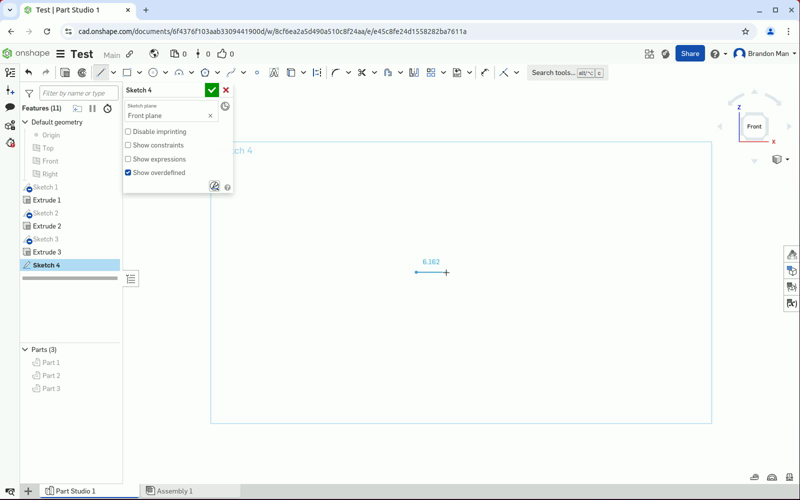
mouse_move(456, 272)
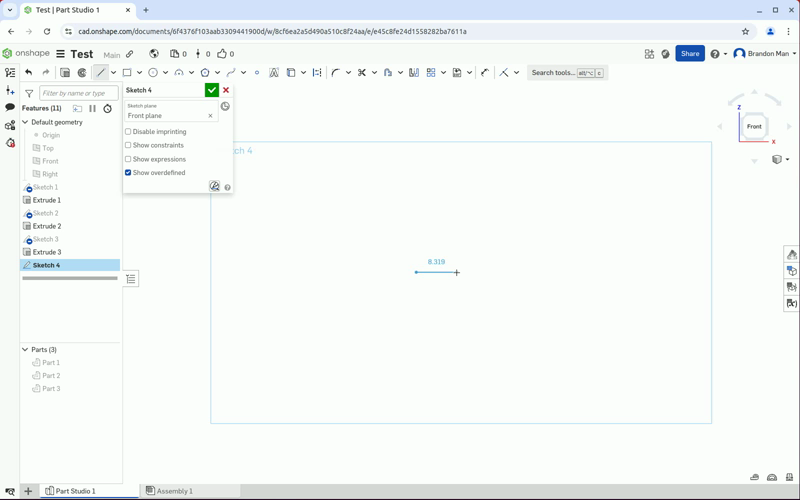
click(456, 272)
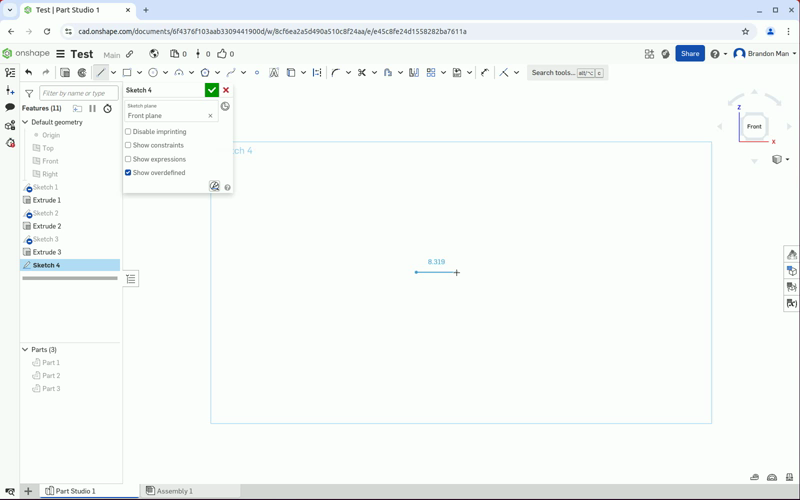
key_up(shift)
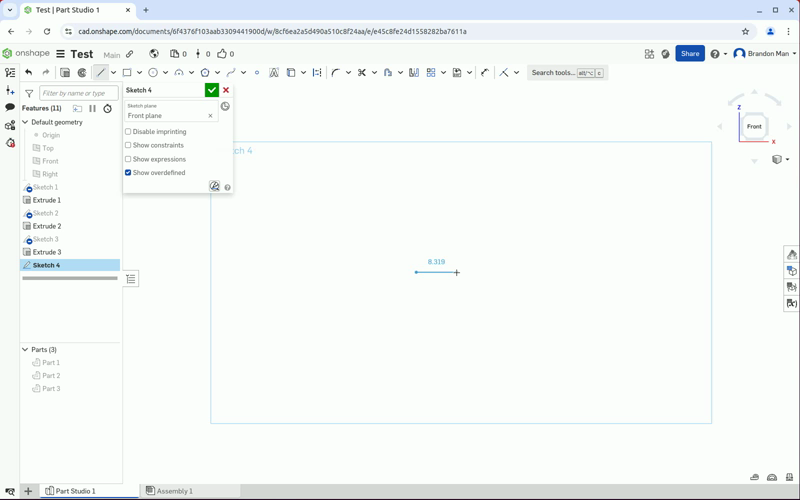
key_down(shift)
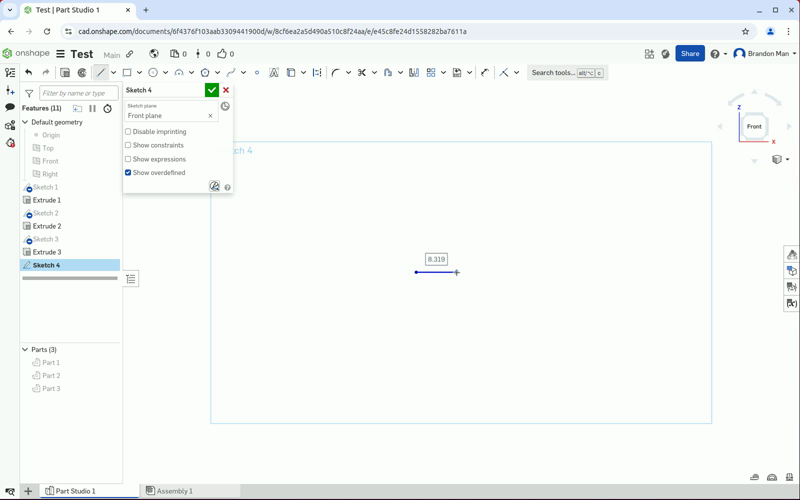
mouse_move(486, 272)
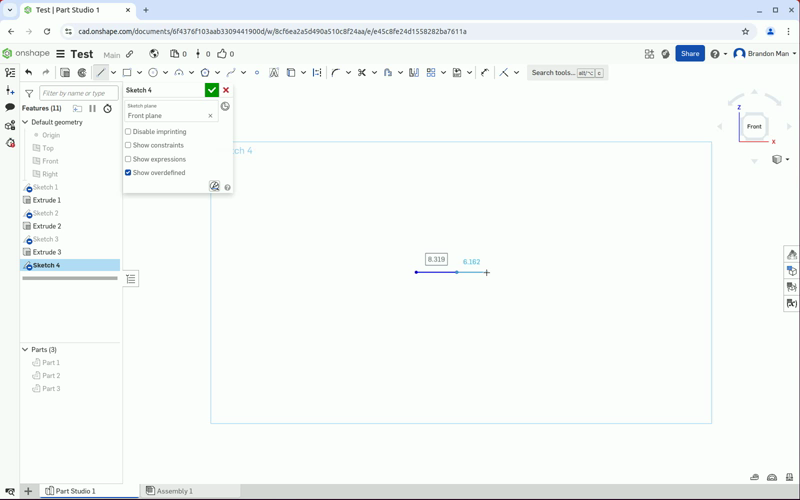
mouse_move(456, 240)
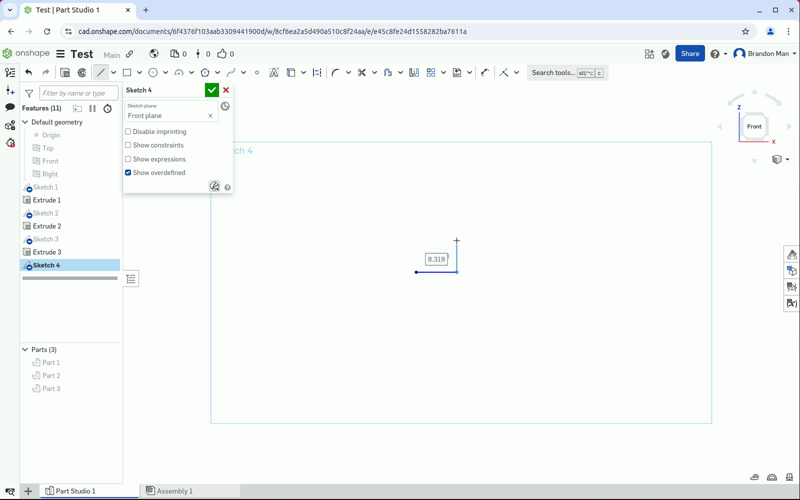
click(456, 240)
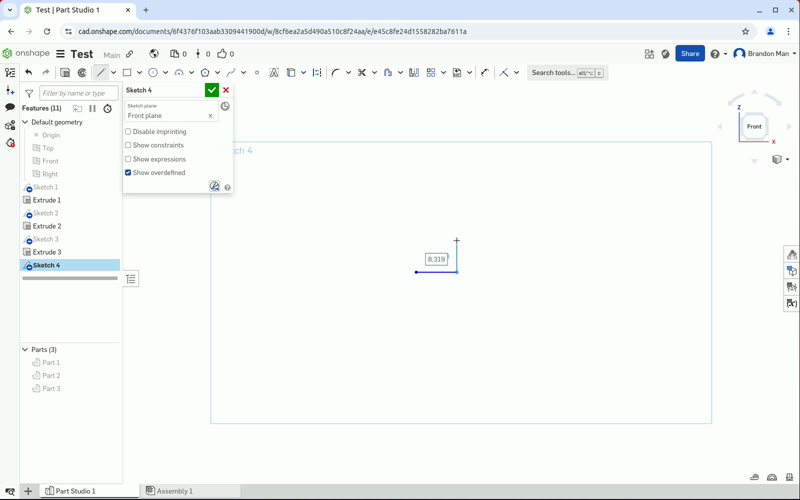
key_up(shift)
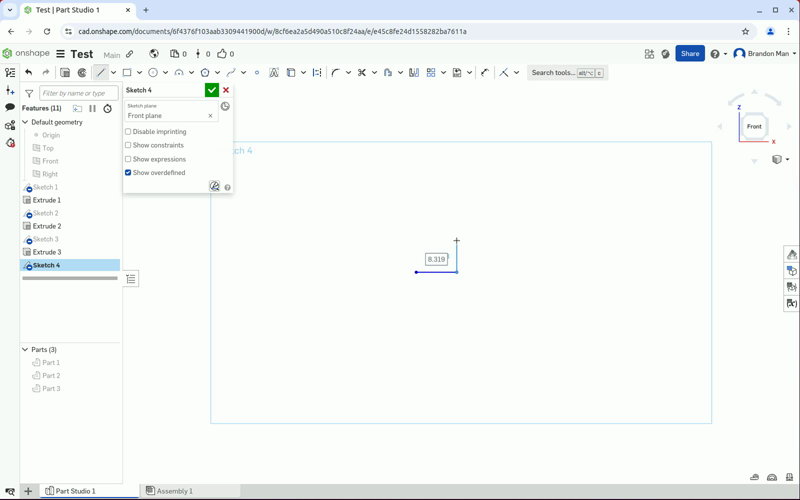
key_down(shift)
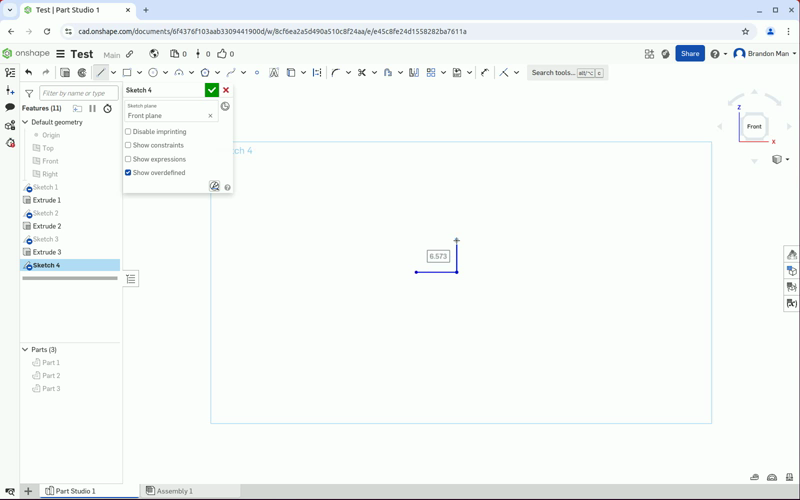
mouse_move(486, 240)
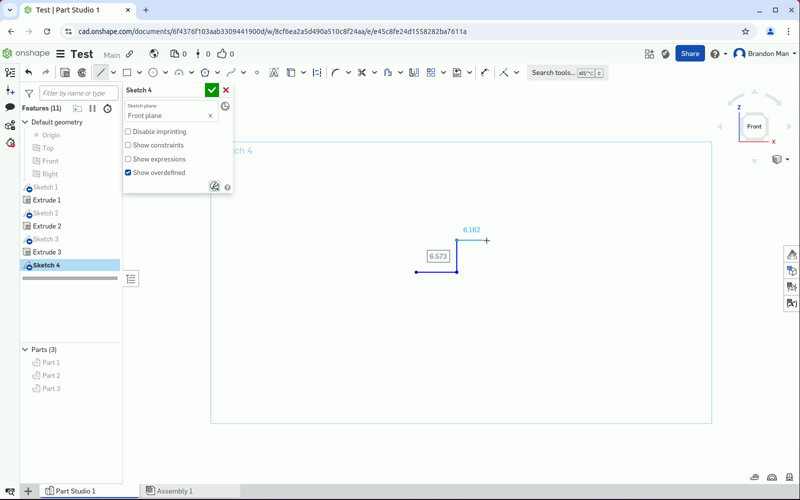
mouse_move(416, 240)
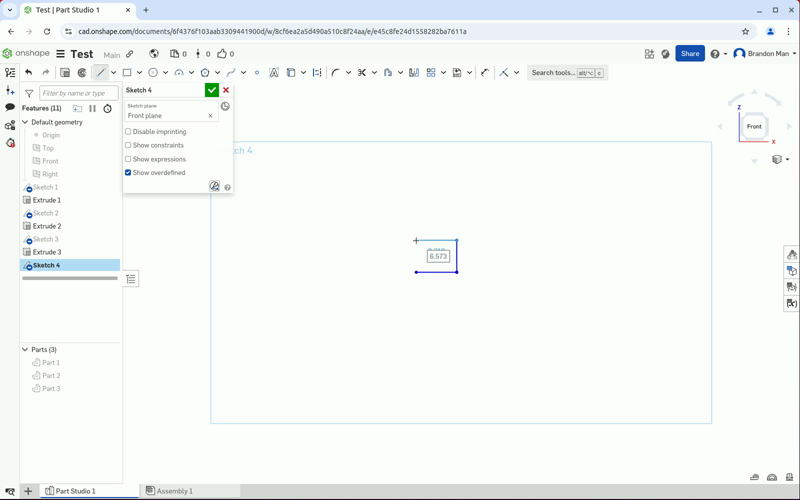
click(416, 240)
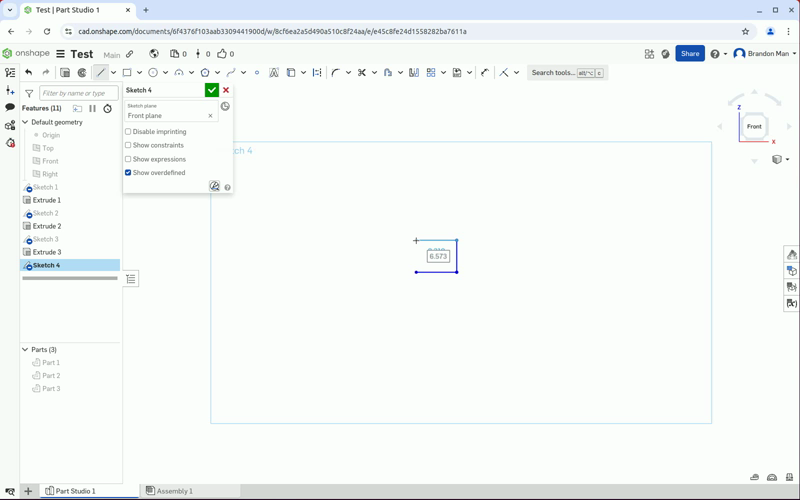
key_up(shift)
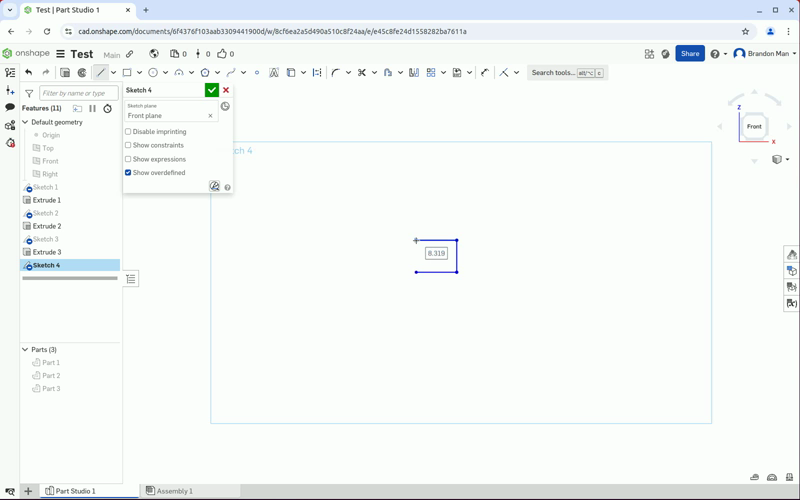
mouse_move(446, 240)
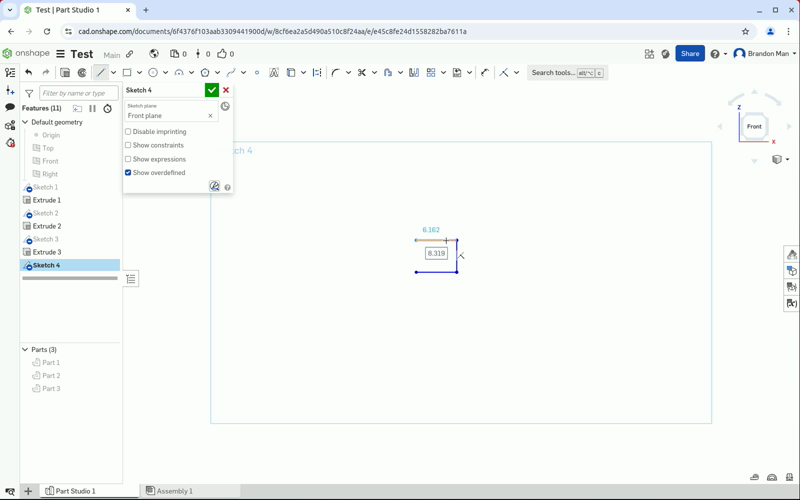
key_down(shift)
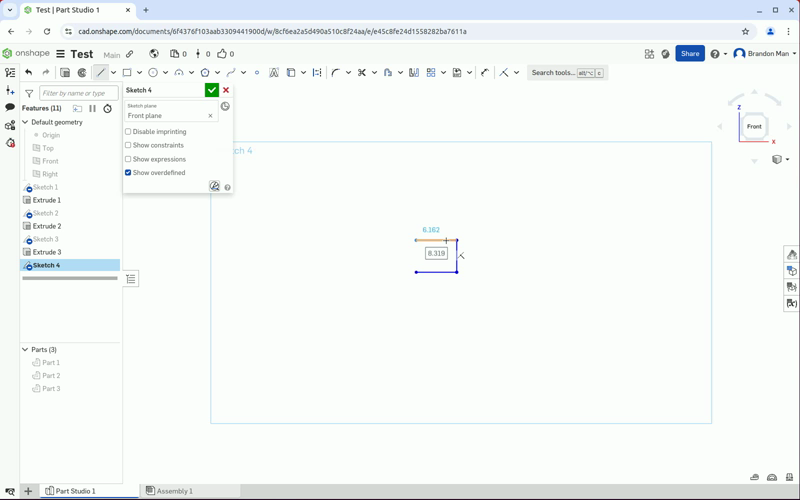
mouse_move(416, 272)
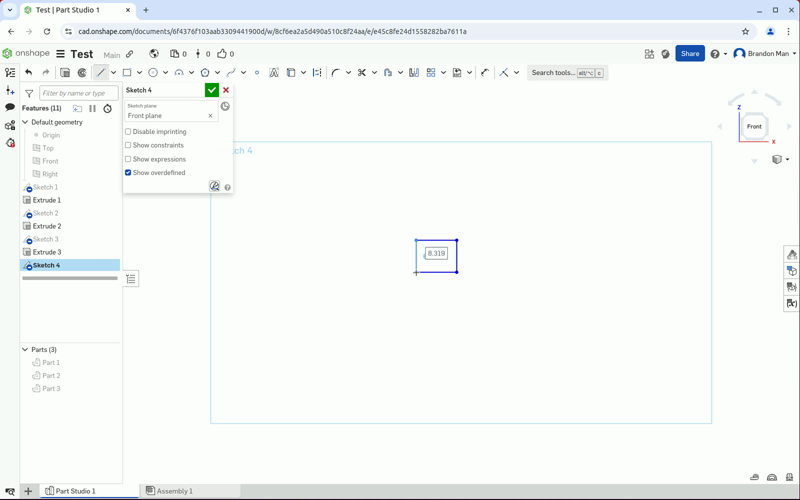
key_up(shift)
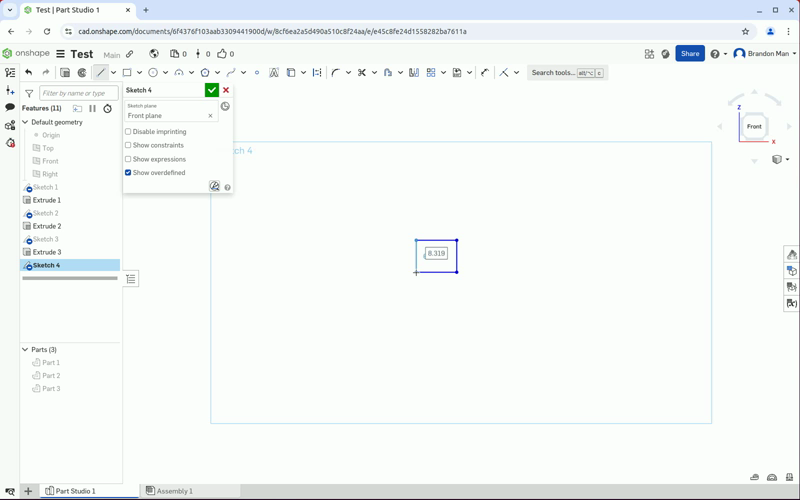
click(416, 272)
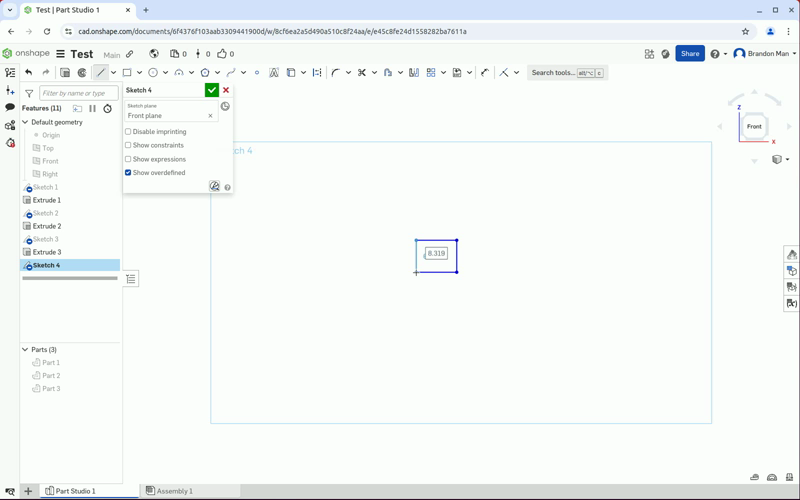
key(esc)
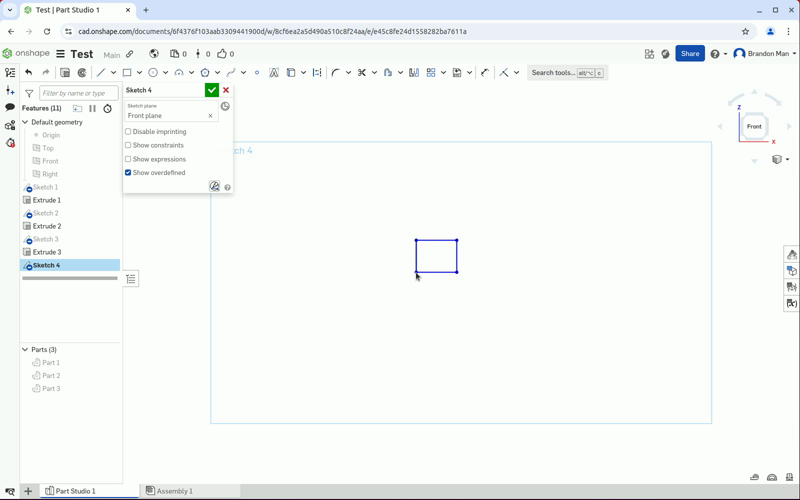
mouse_move(417, 256)
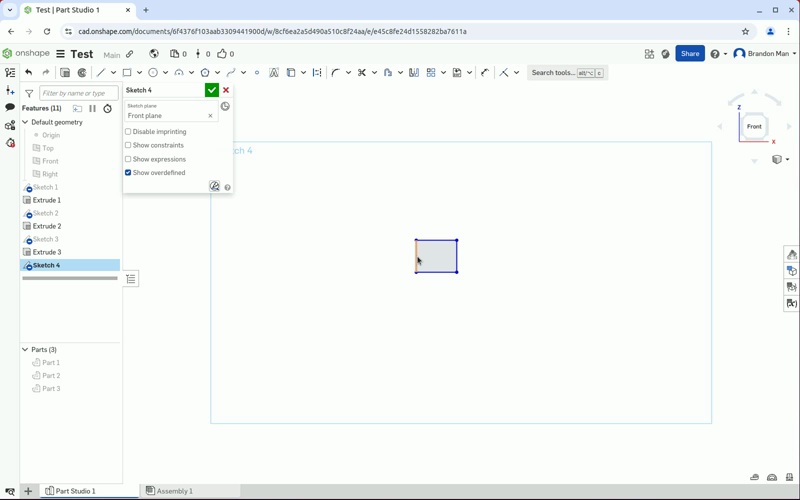
scroll(6)
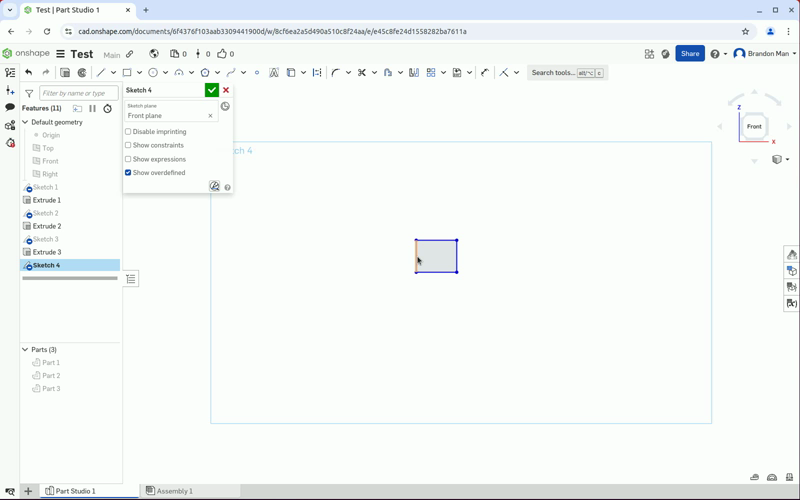
scroll(6)
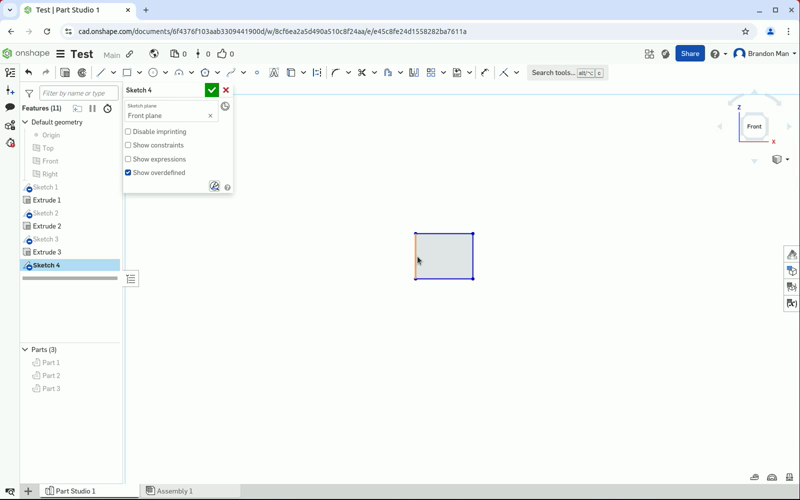
scroll(6)
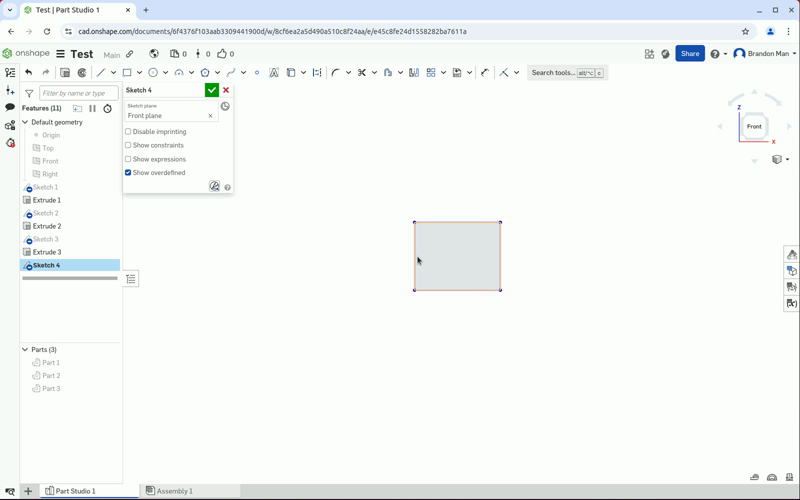
scroll(6)
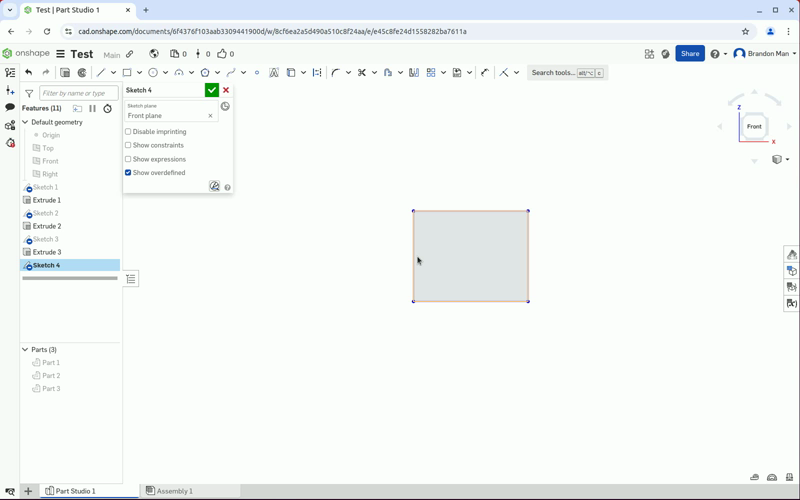
scroll(6)
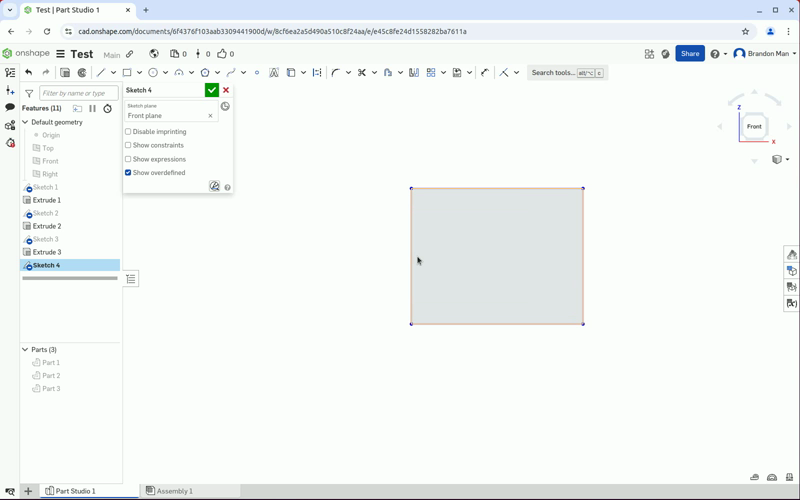
scroll(6)
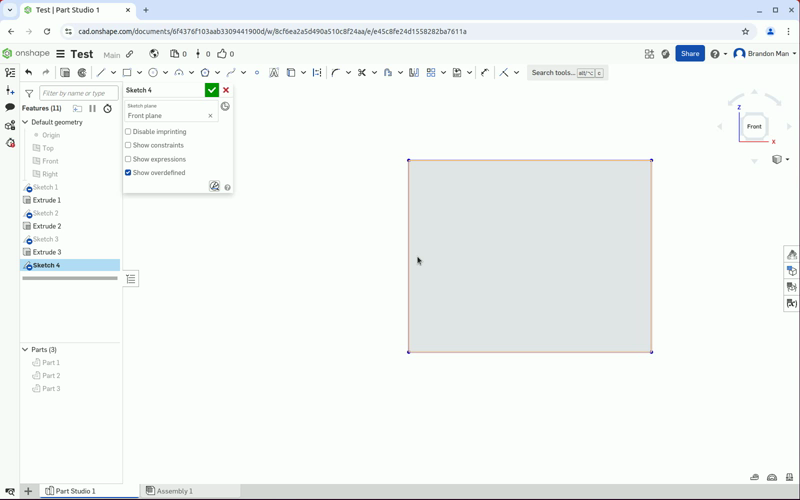
scroll(6)
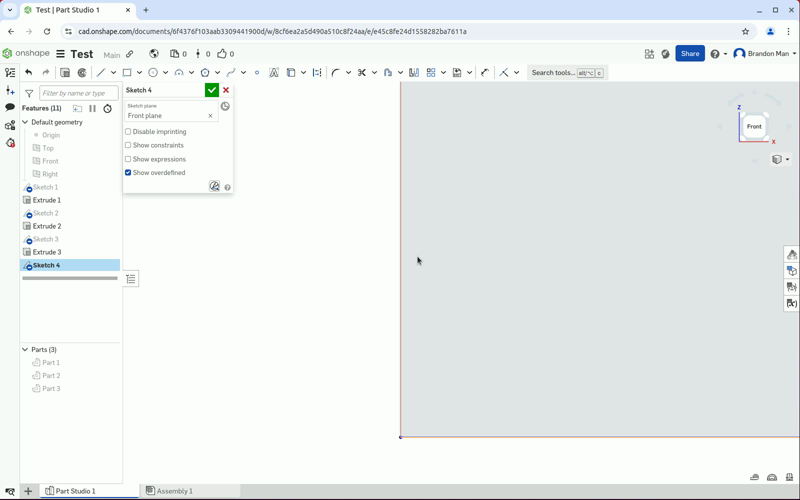
click(417, 256)
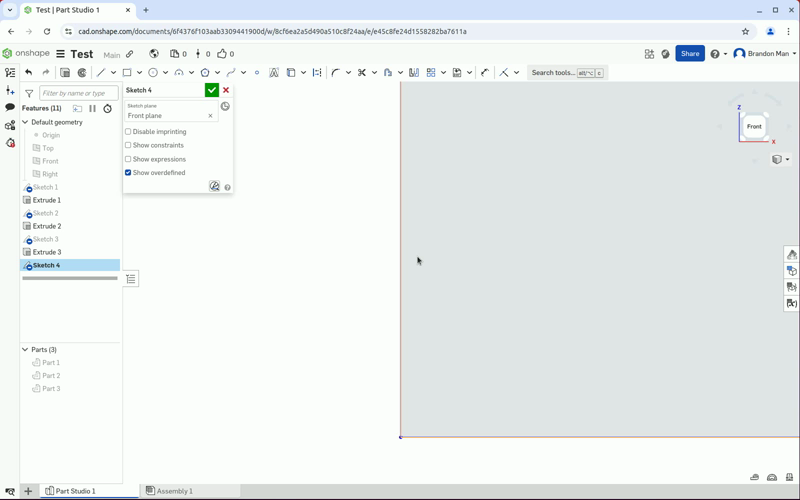
scroll(-6)
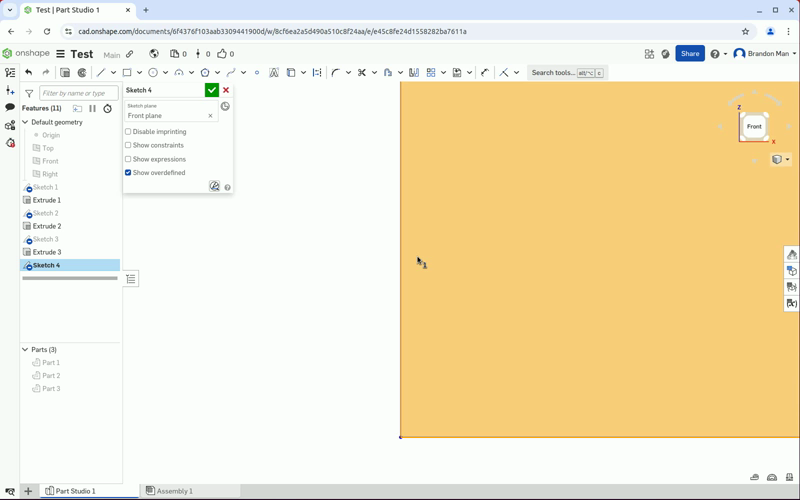
scroll(-6)
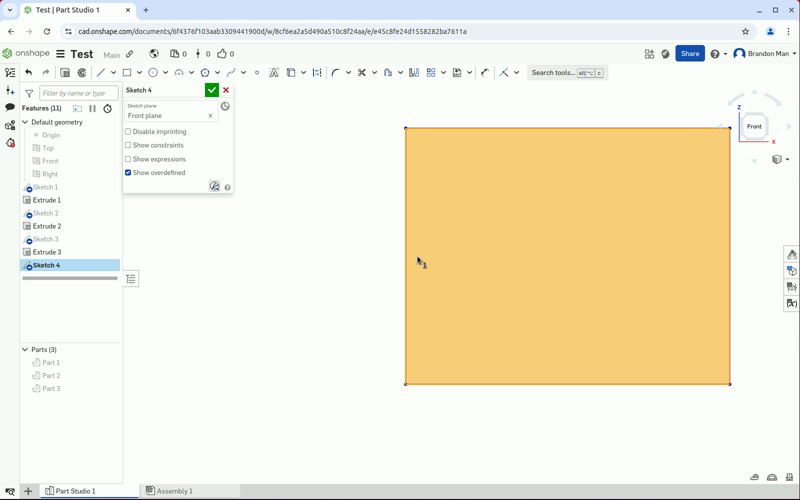
scroll(-6)
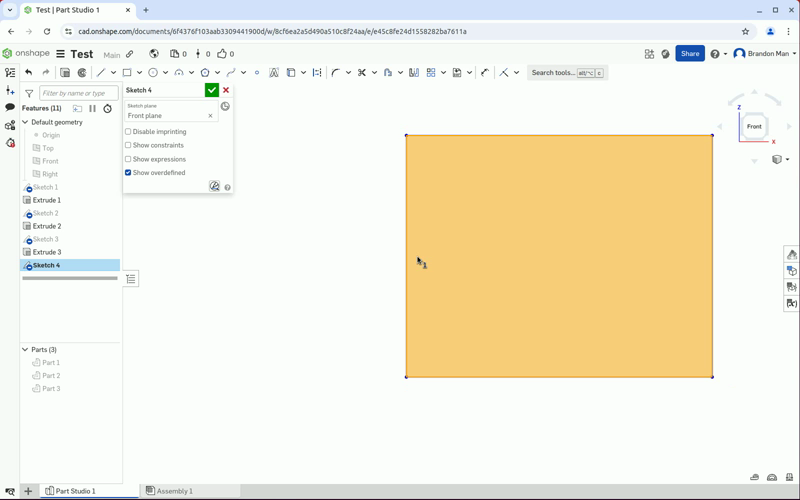
scroll(-6)
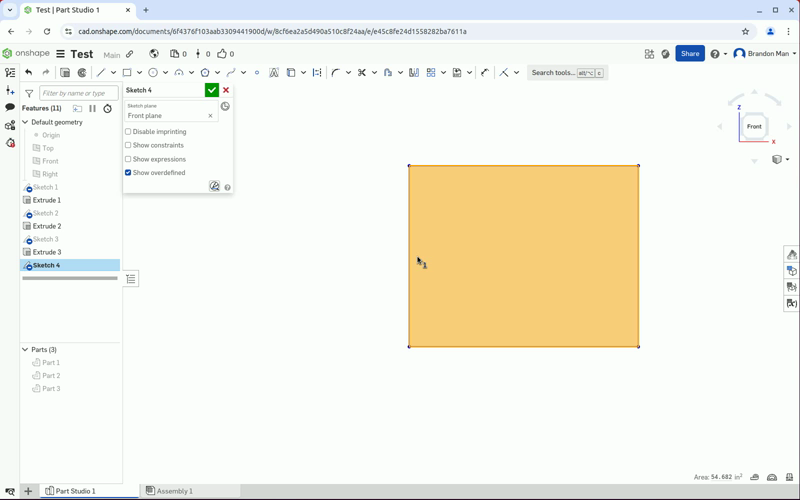
scroll(-6)
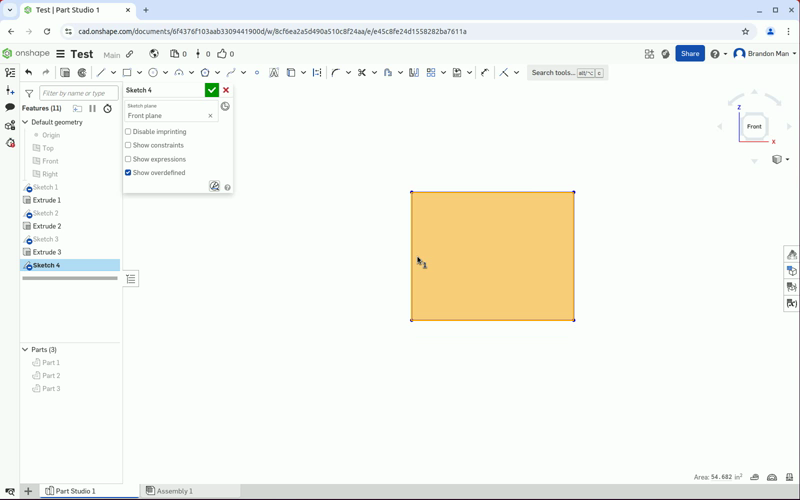
scroll(-6)
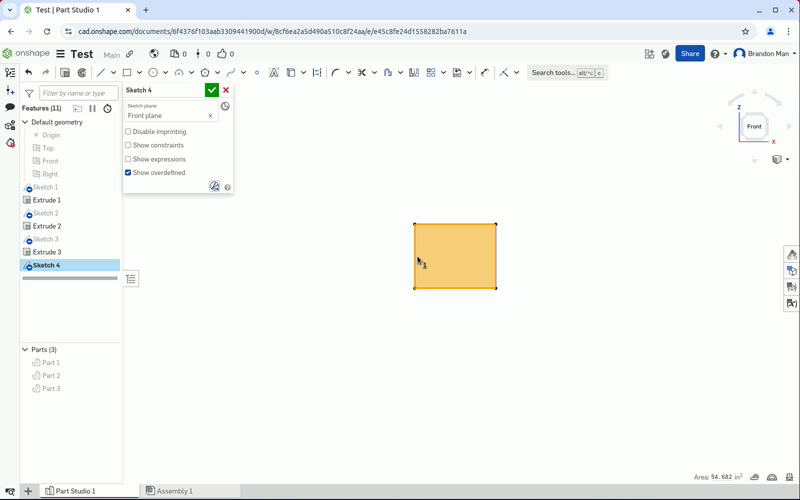
scroll(-6)
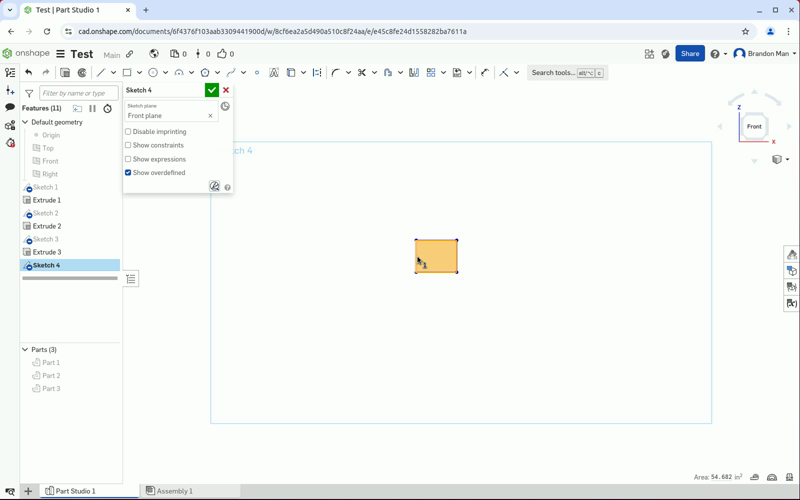
mouse_move(73, 352)
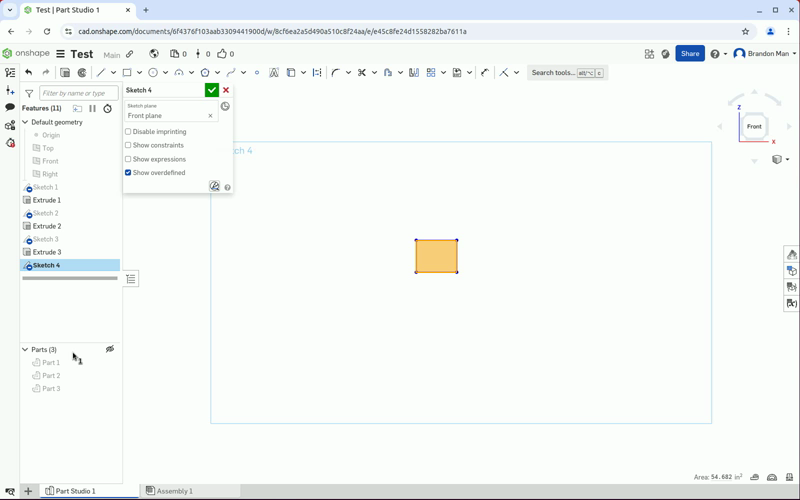
key(shift+y)
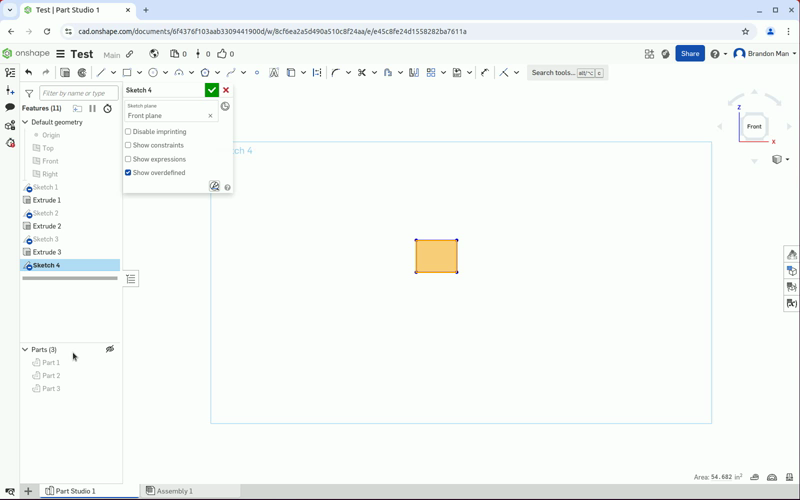
key(shift+e)
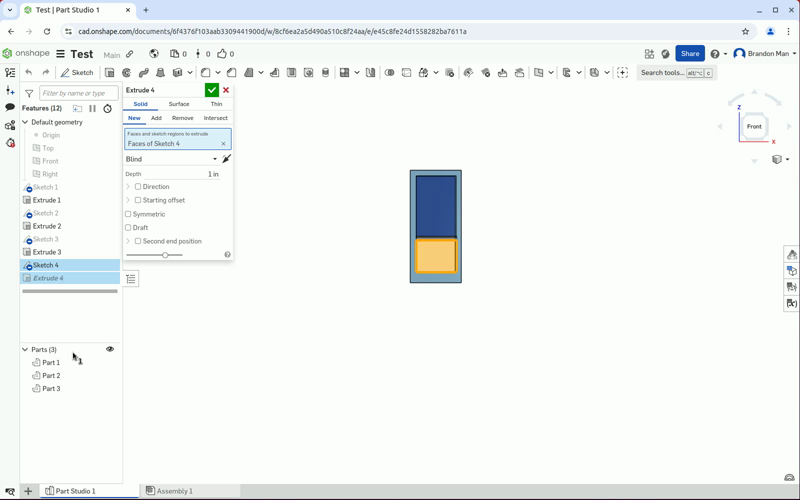
mouse_move(143, 106)
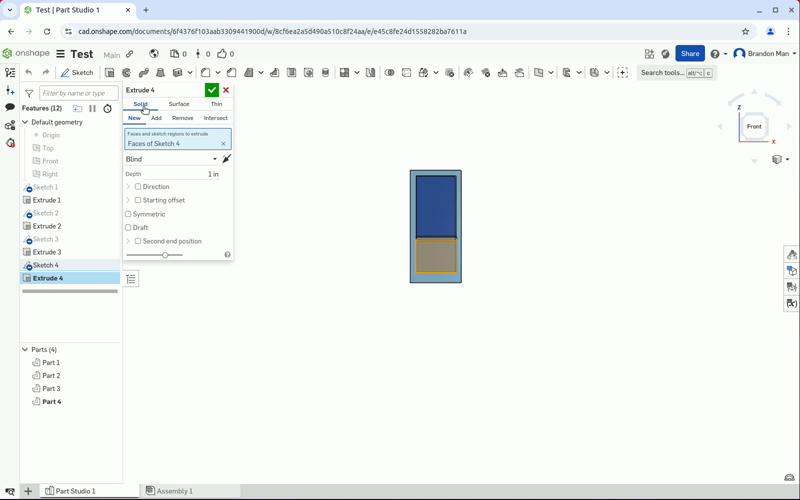
click(143, 106)
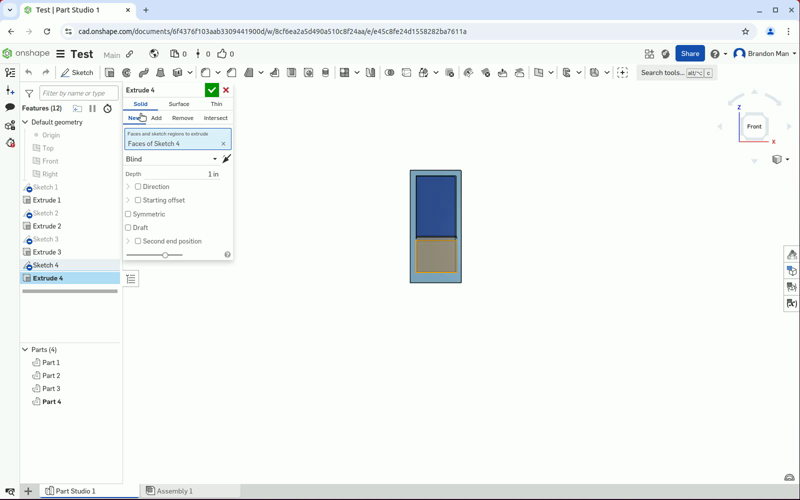
mouse_move(137, 120)
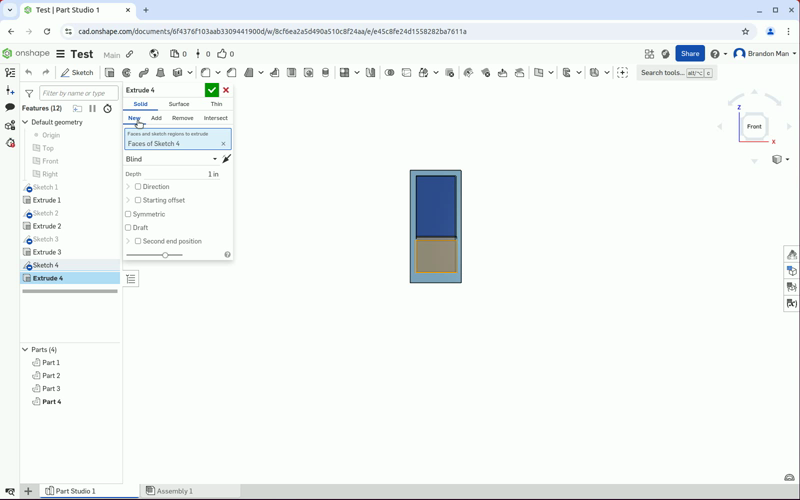
click(137, 120)
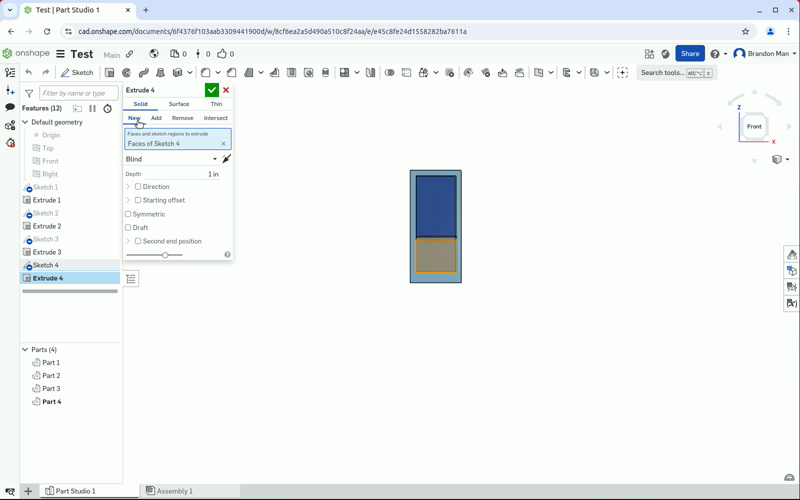
key(tab, 4)
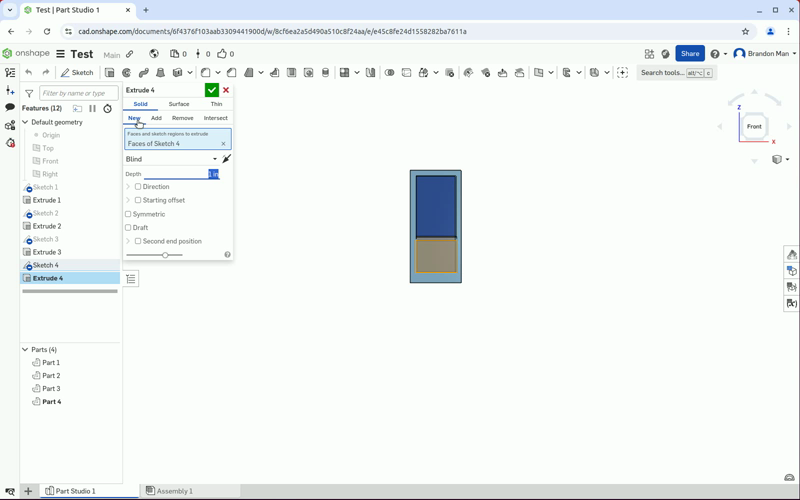
text(0.482)
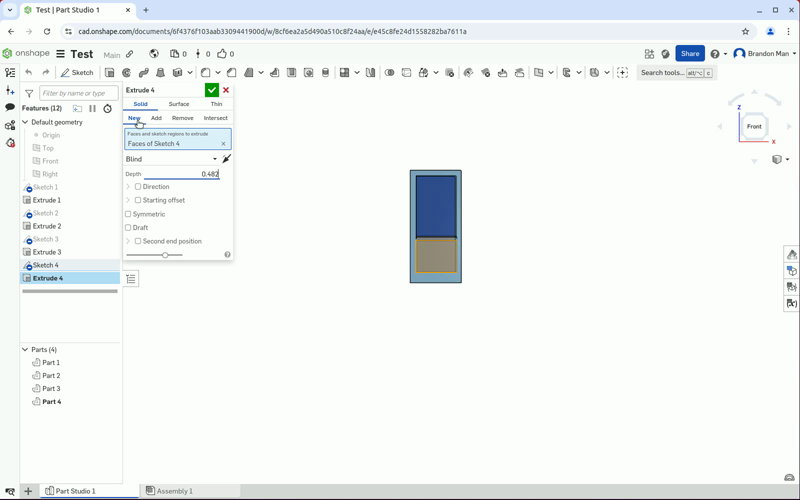
key(tab, 3)
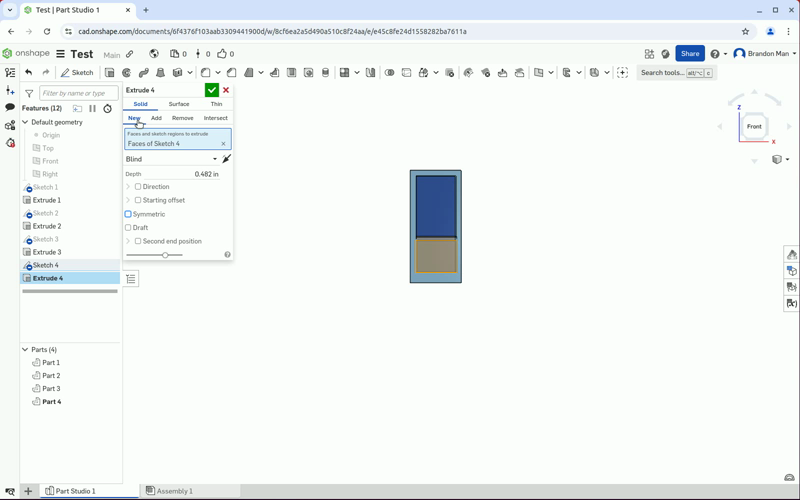
key(space)
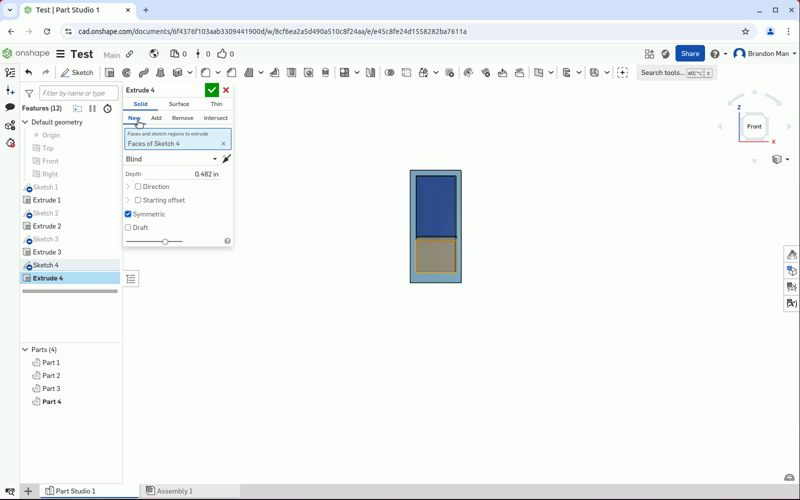
key(enter)
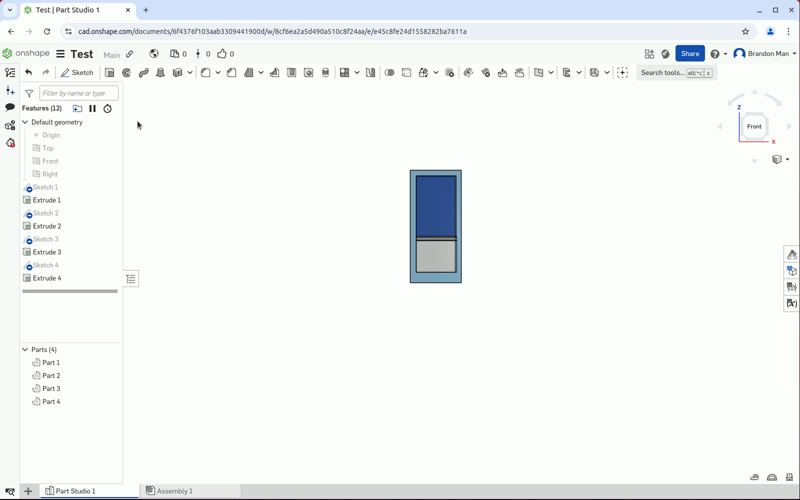
key(shift+h)
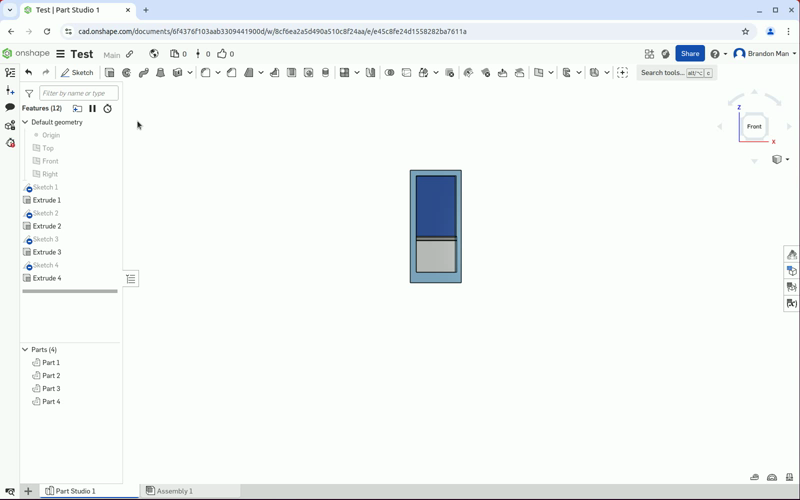
key(shift+h)
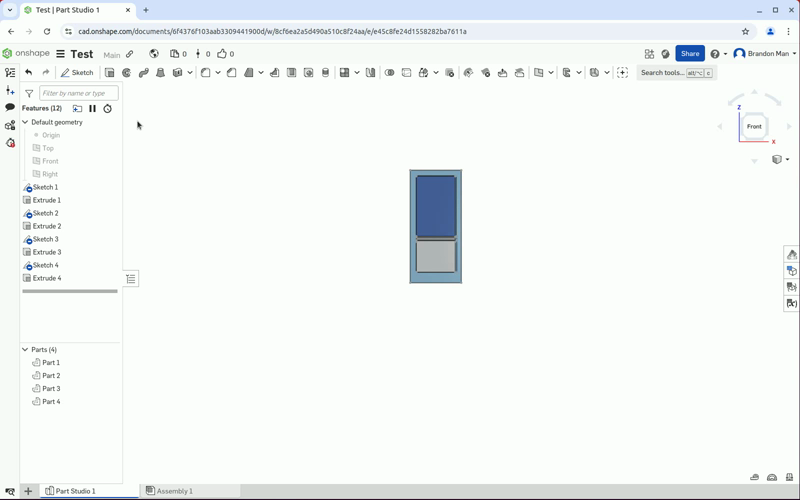
key(shift+7)
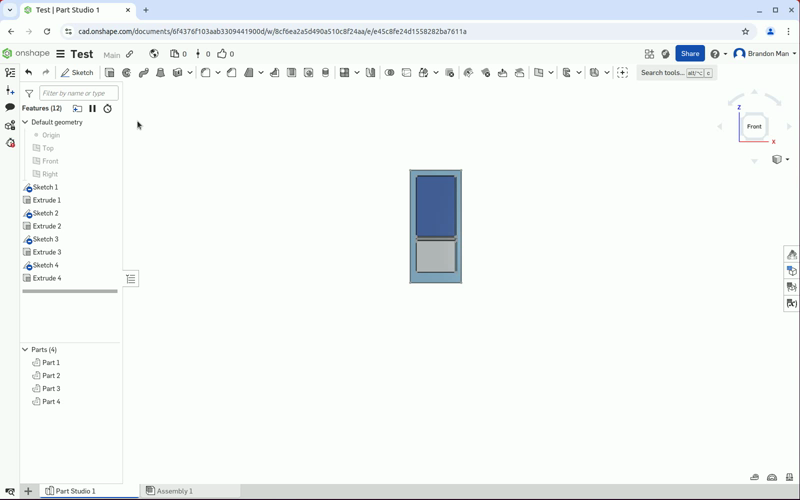
key(left, 2)
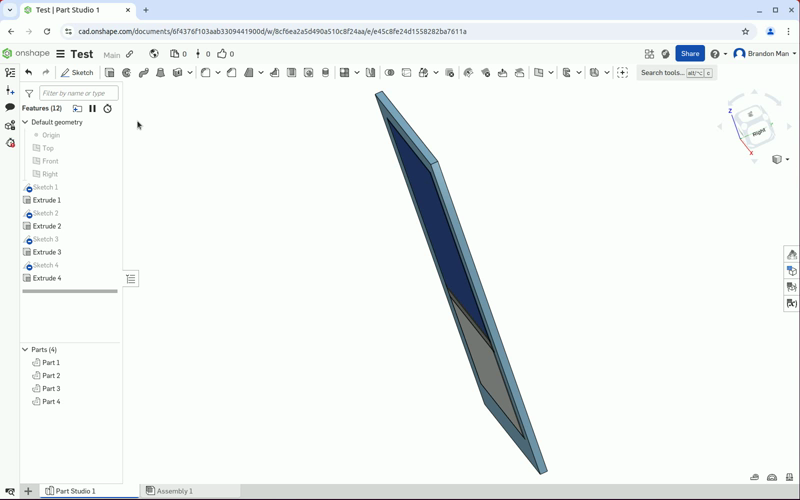
key(down, 2)
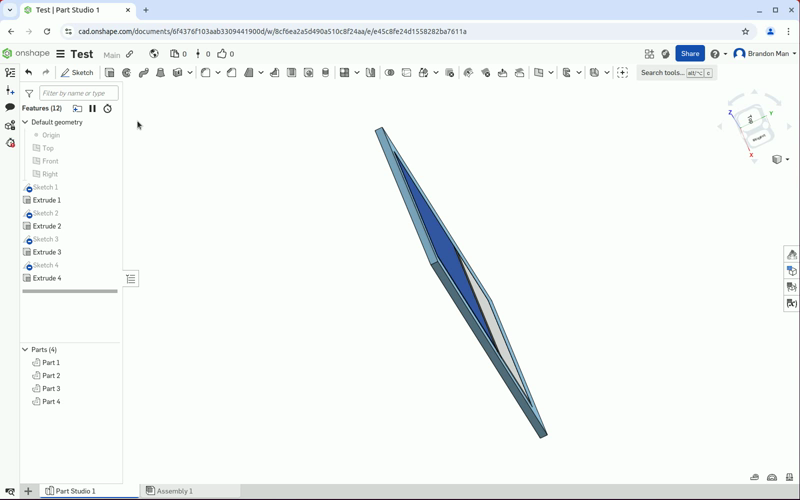
key(up, 2)
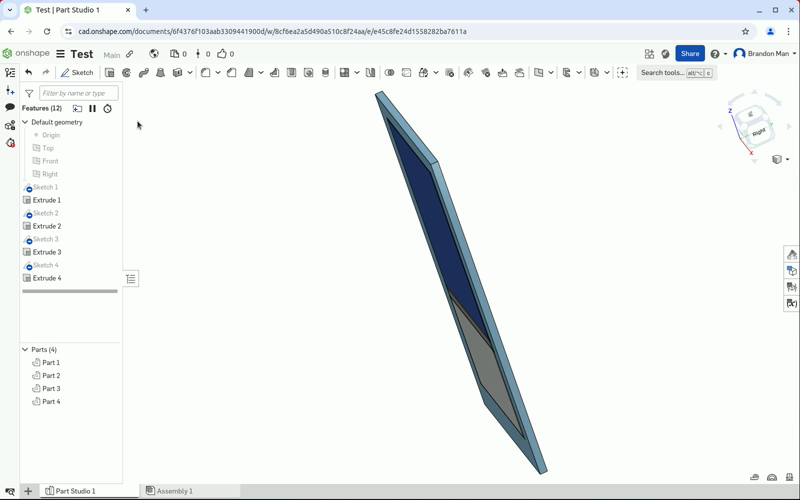
key(right, 2)
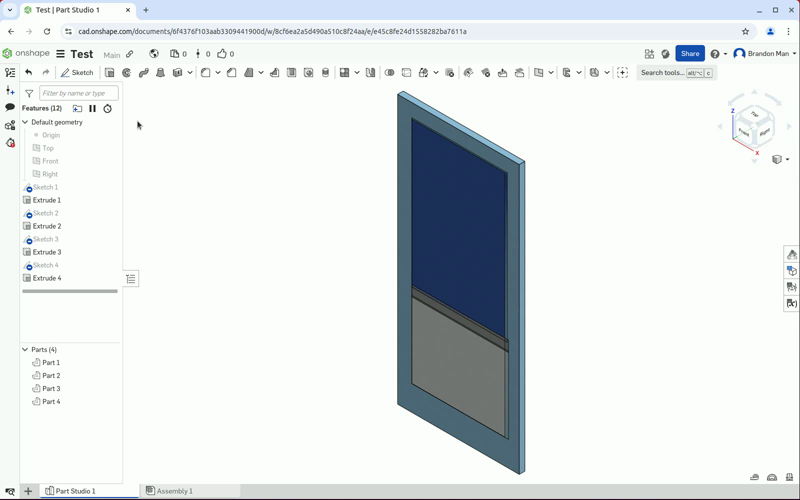
mouse_move(73, 189)
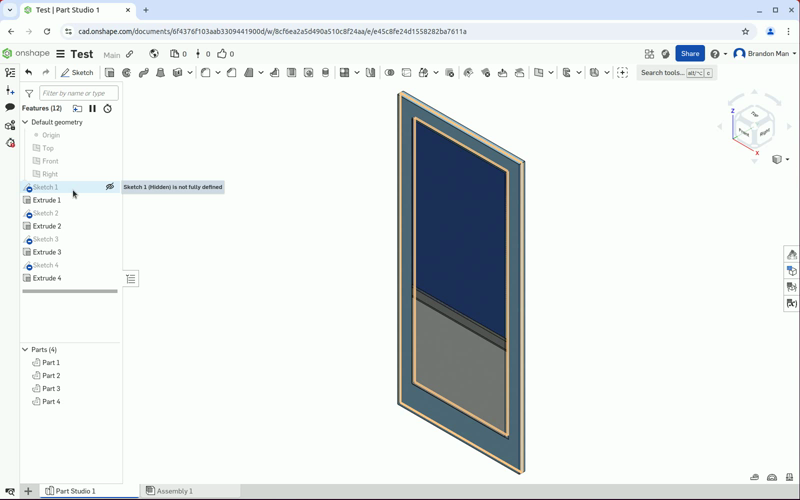
click(73, 189)